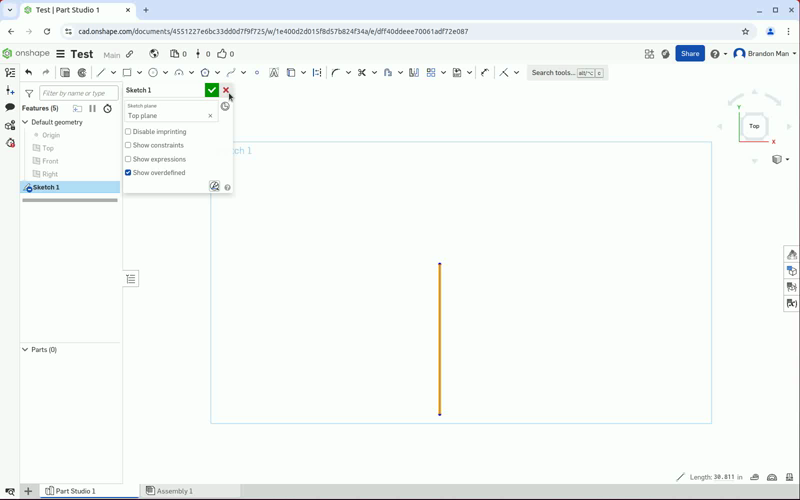
key(shift+h)
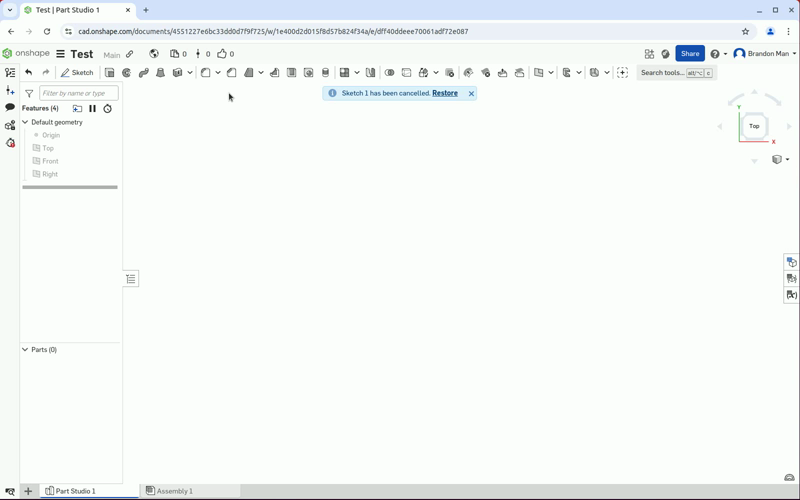
mouse_move(73, 352)
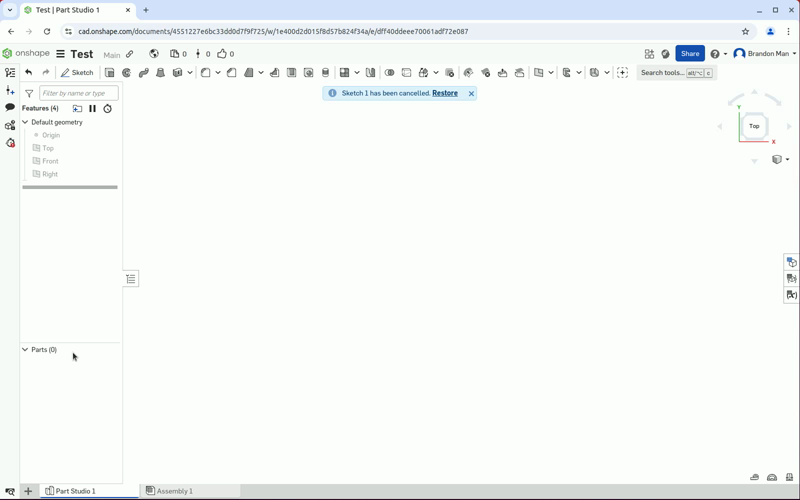
key(y)
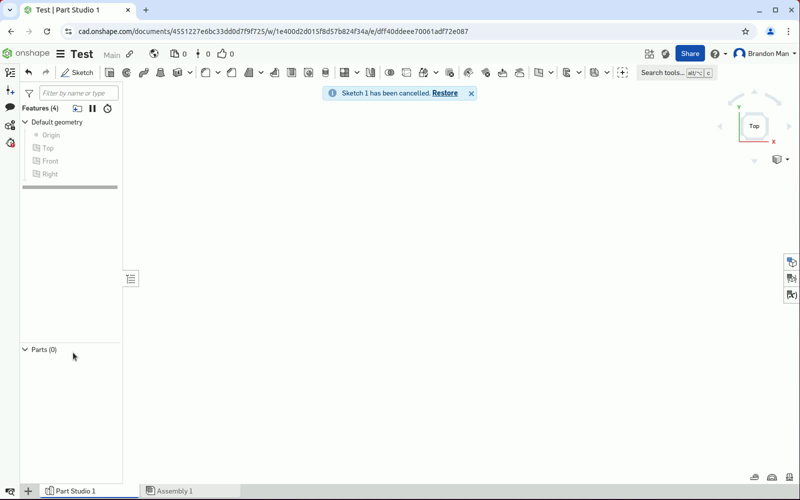
key(shift+p)
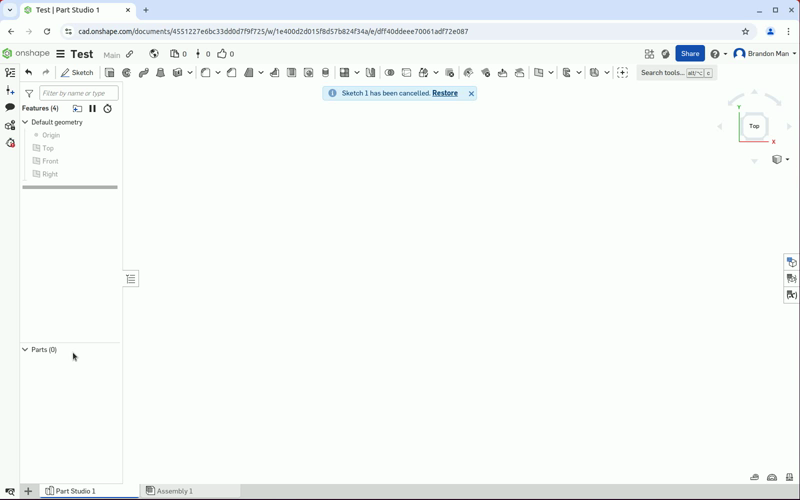
key(space)
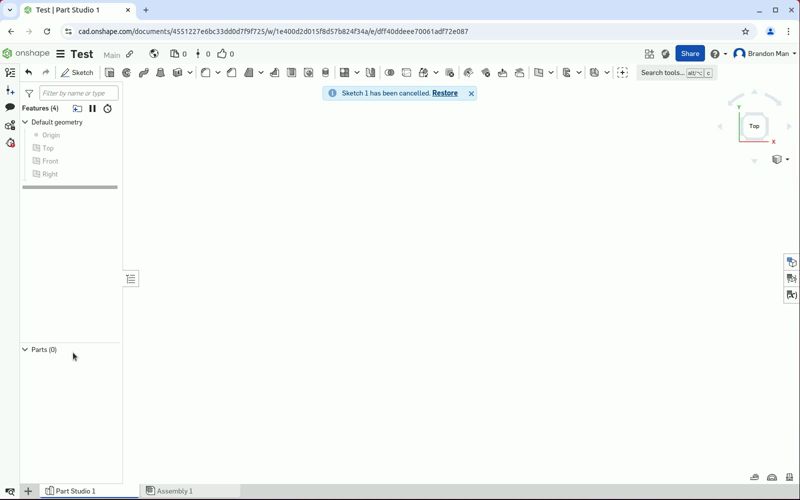
key_down(shift)
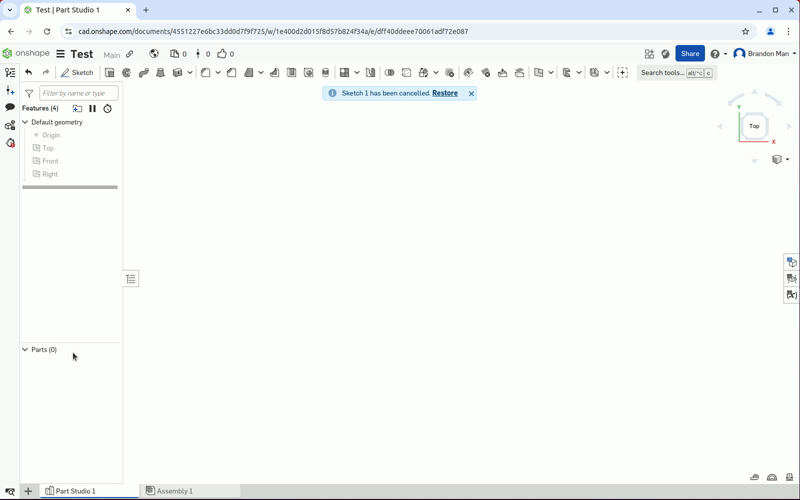
key(up)
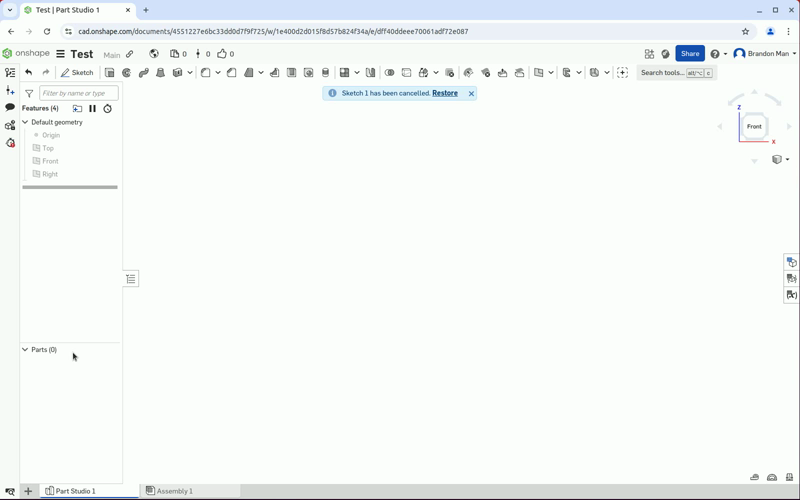
key_up(shift)
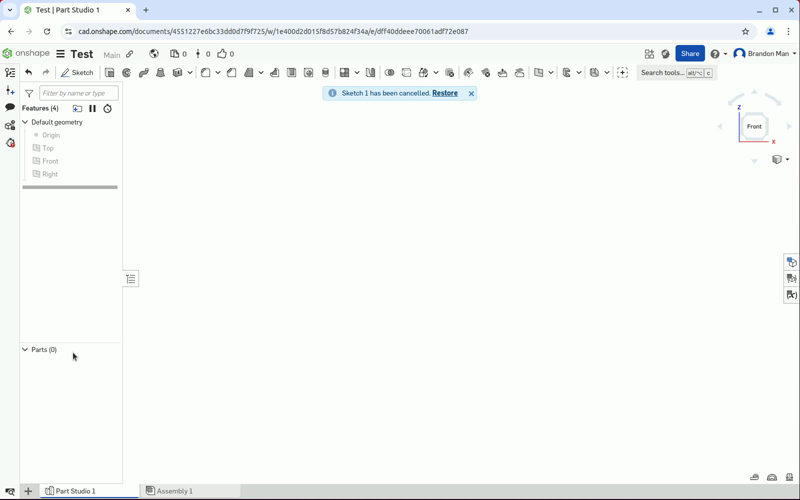
key(space)
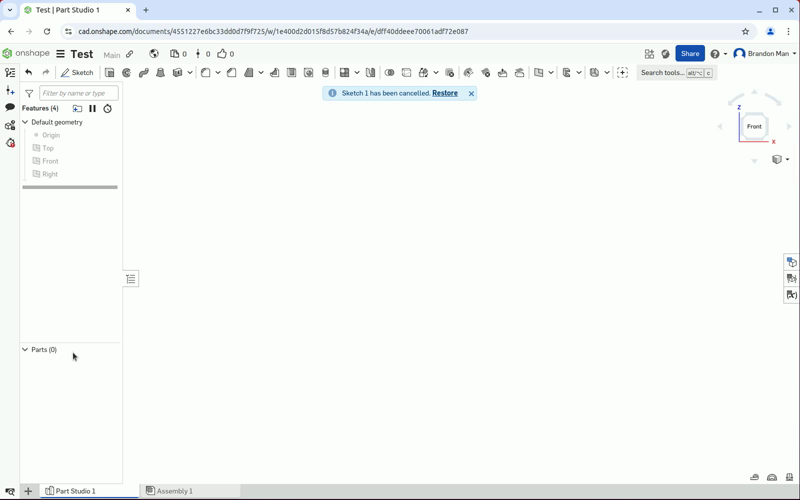
key_down(shift)
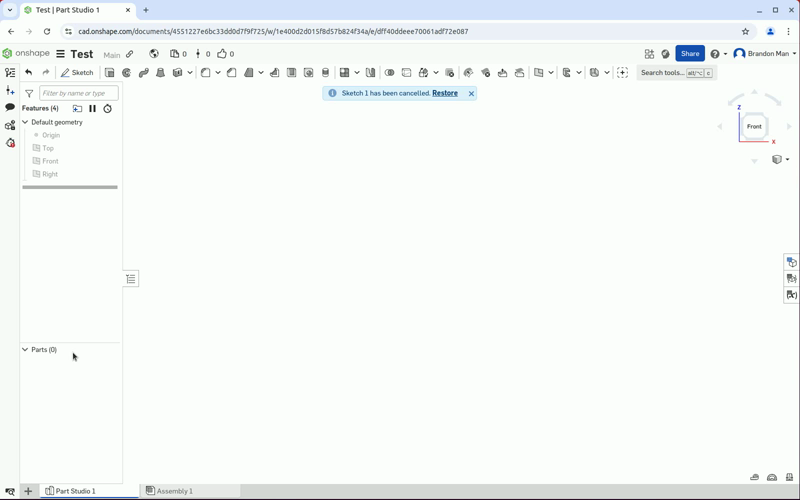
key(left)
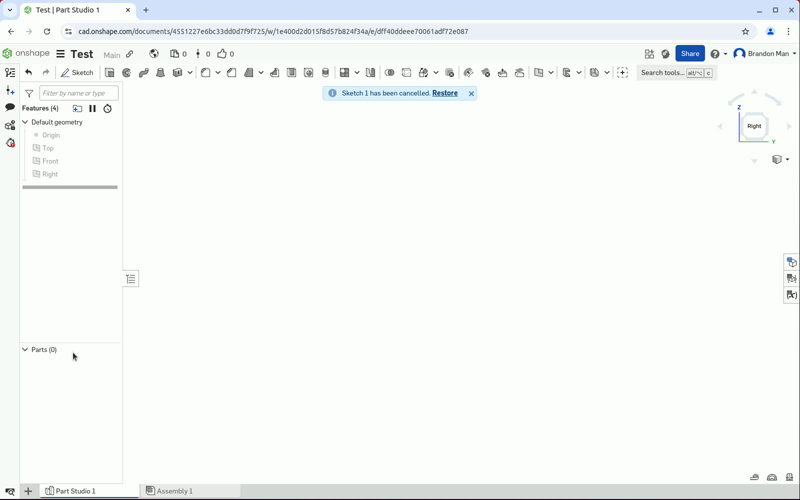
key_up(shift)
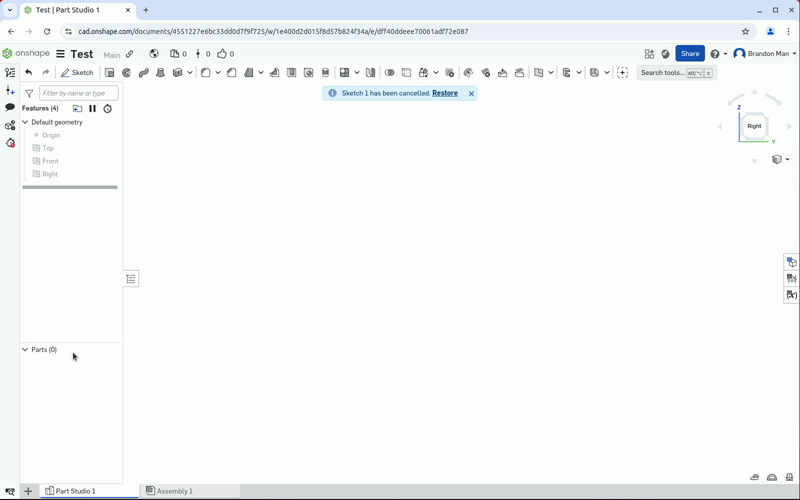
mouse_move(73, 352)
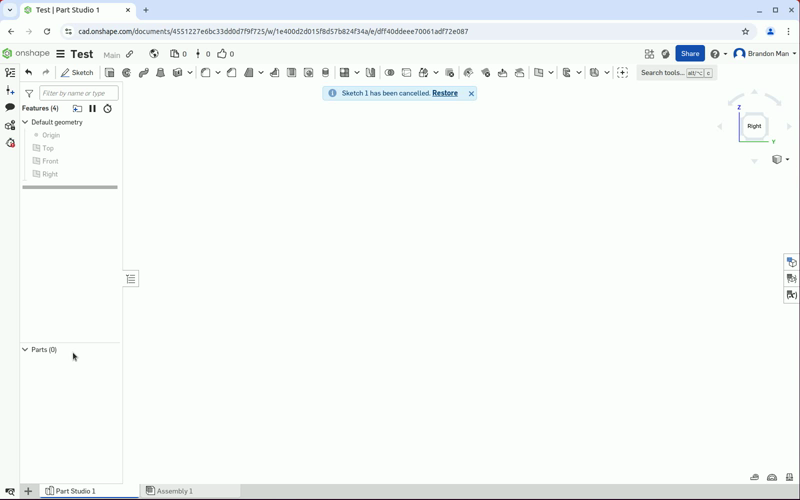
key(shift+y)
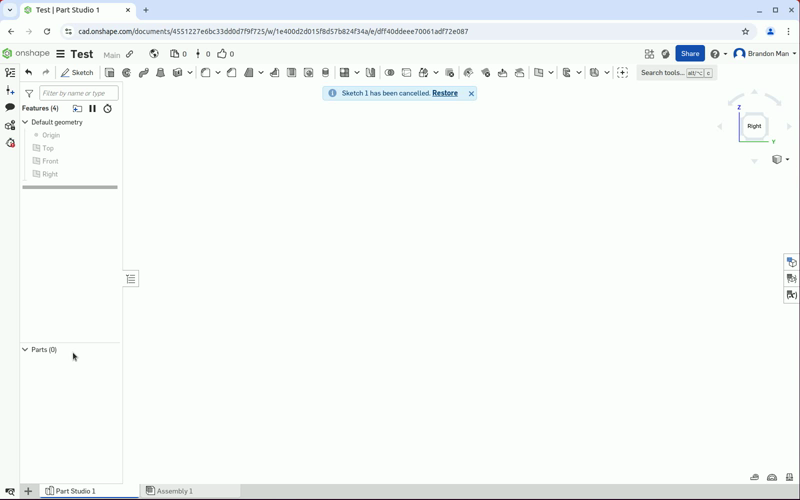
key(shift+s)
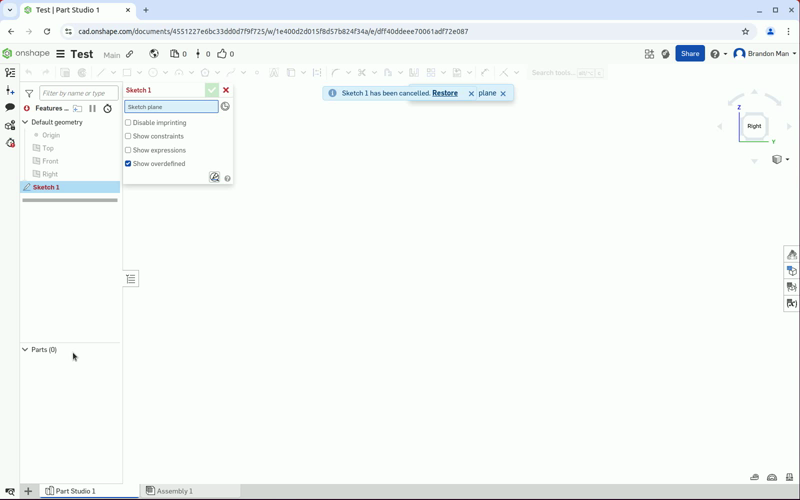
mouse_move(73, 176)
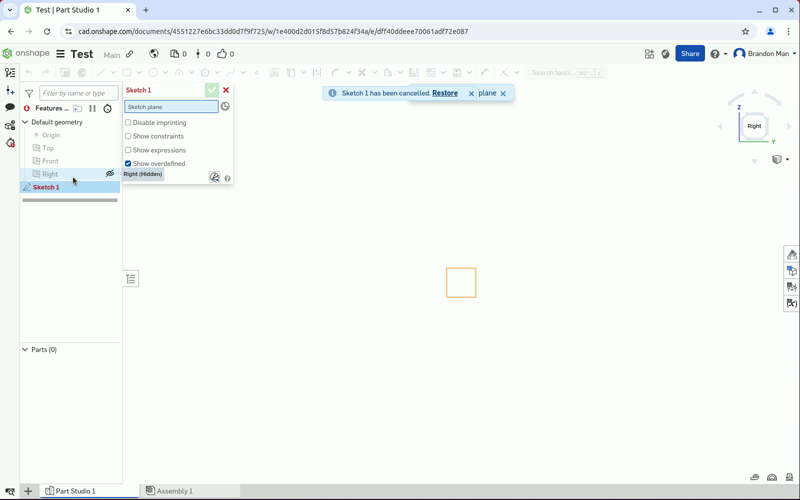
click(73, 176)
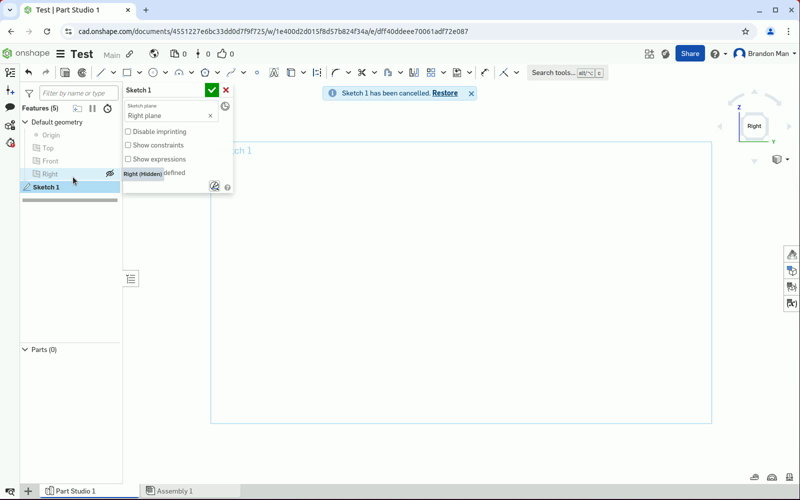
mouse_move(73, 352)
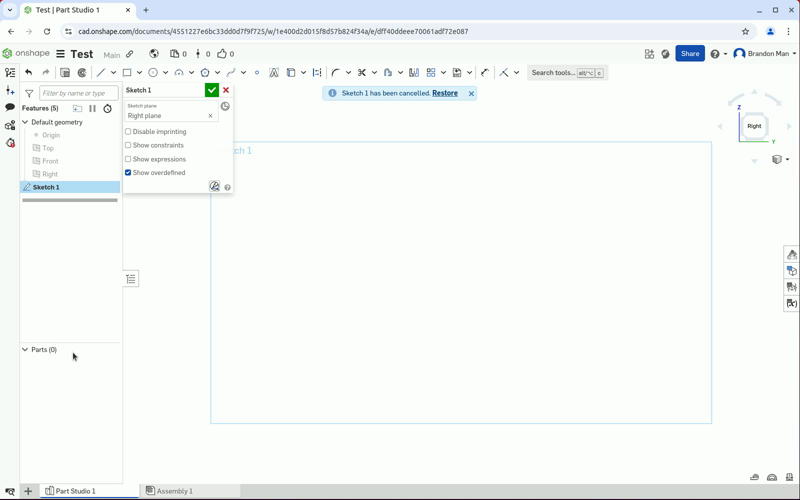
key(y)
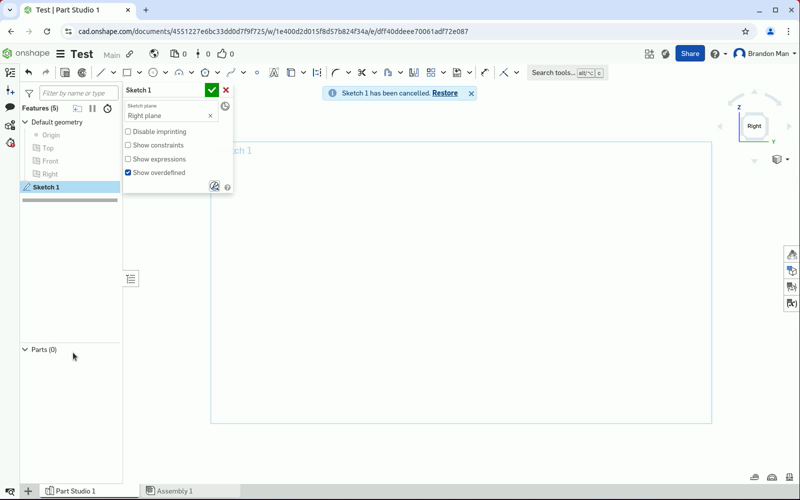
key(l)
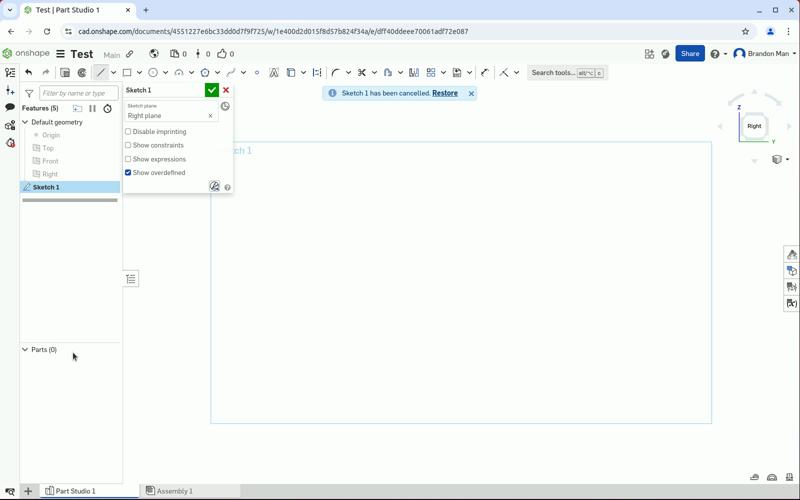
key_down(shift)
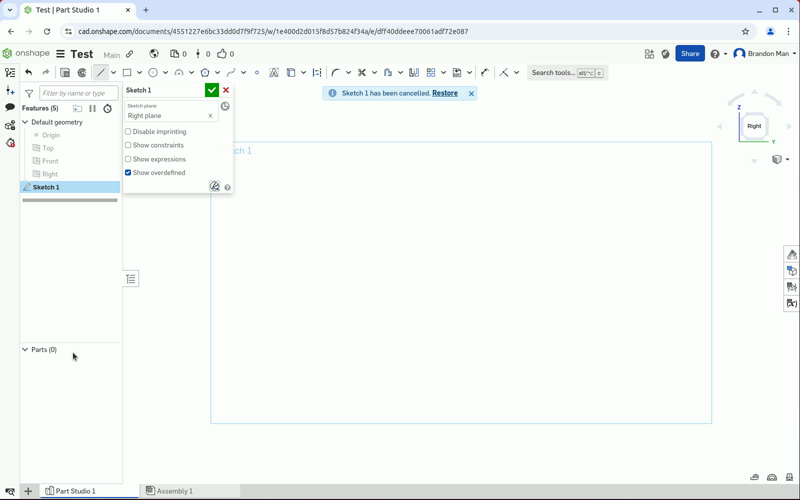
mouse_move(460, 282)
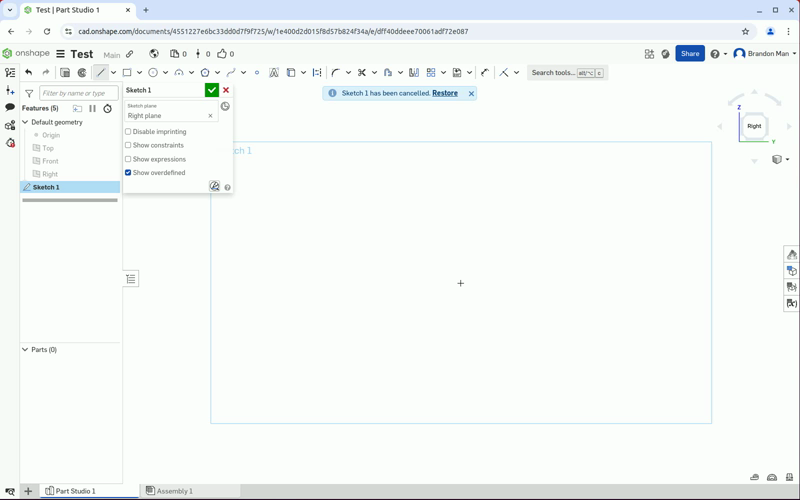
click(460, 282)
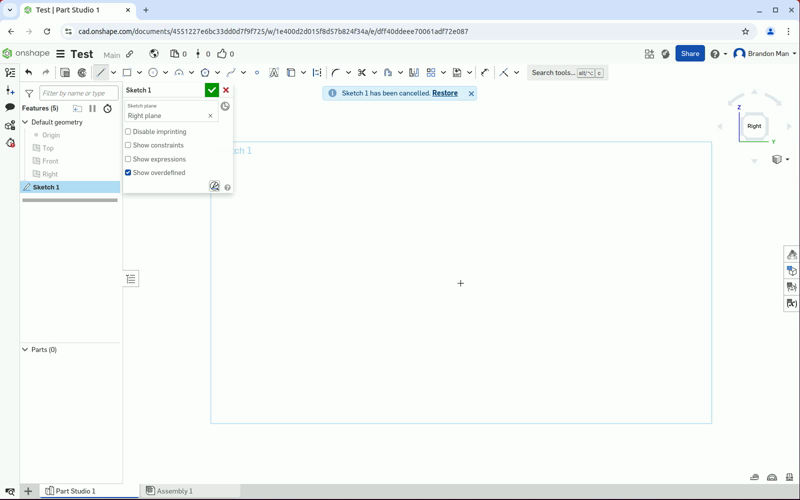
key_up(shift)
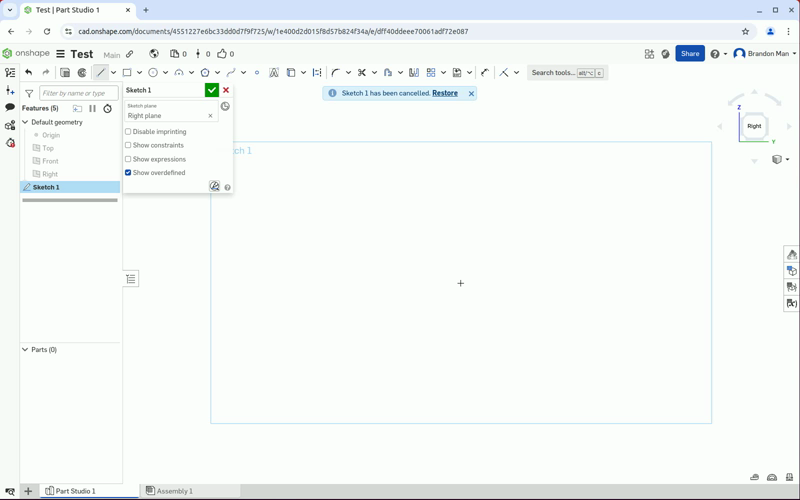
key_down(shift)
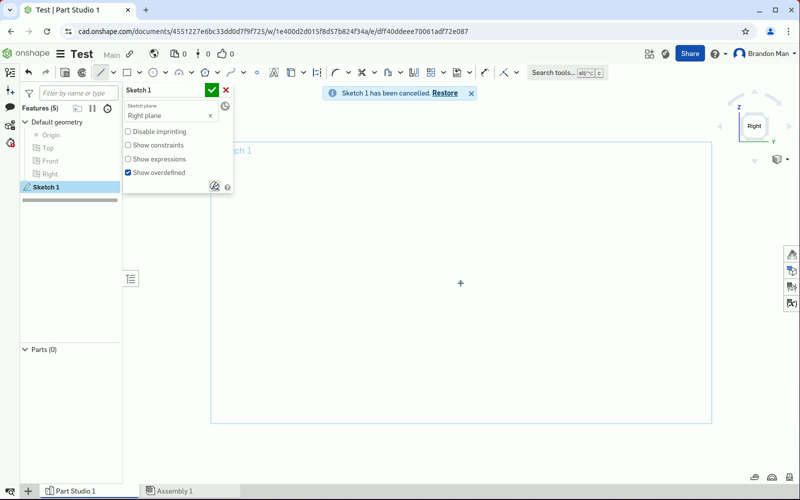
mouse_move(536, 282)
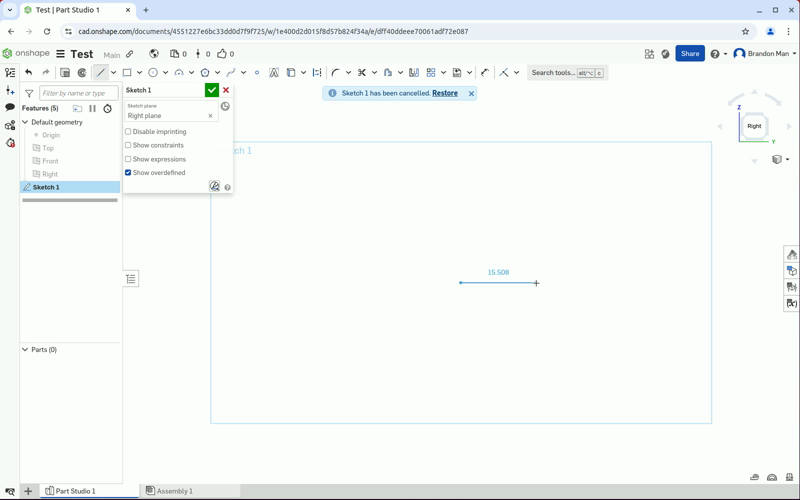
click(536, 282)
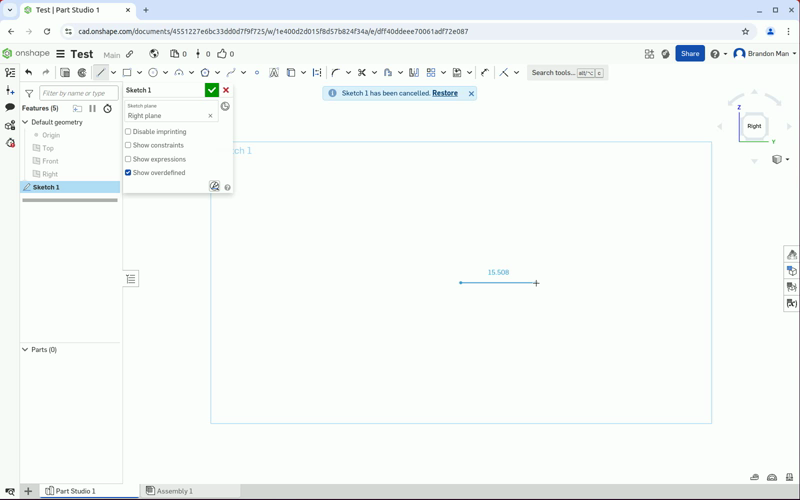
key_up(shift)
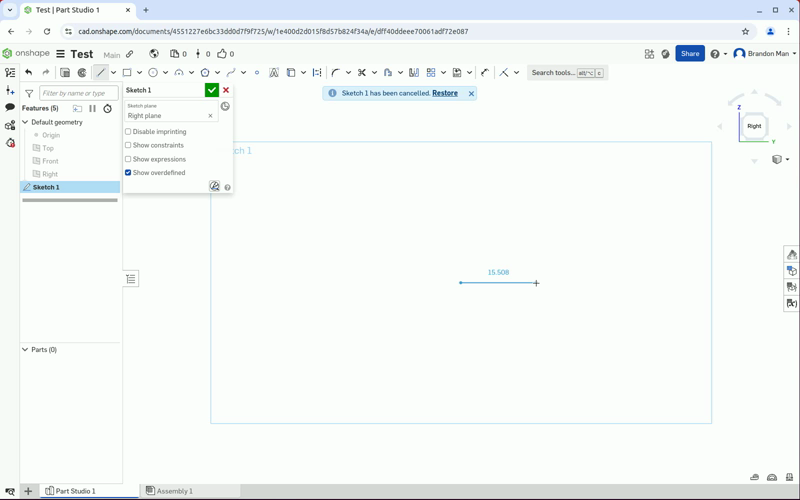
key_down(shift)
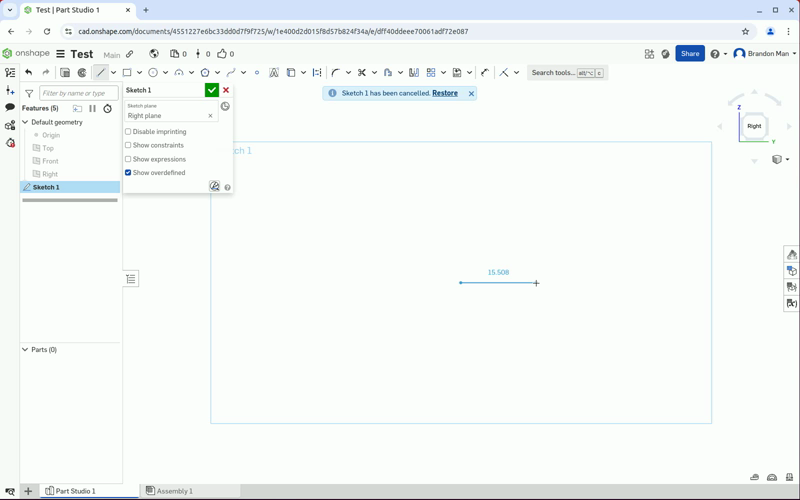
mouse_move(566, 282)
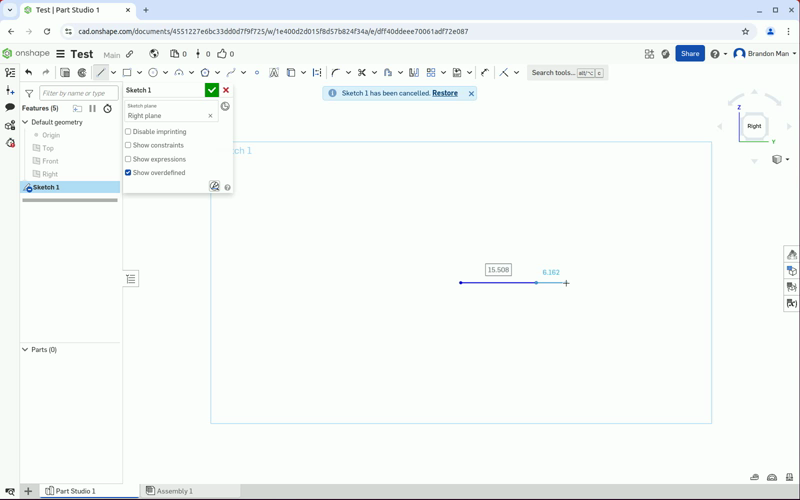
mouse_move(536, 264)
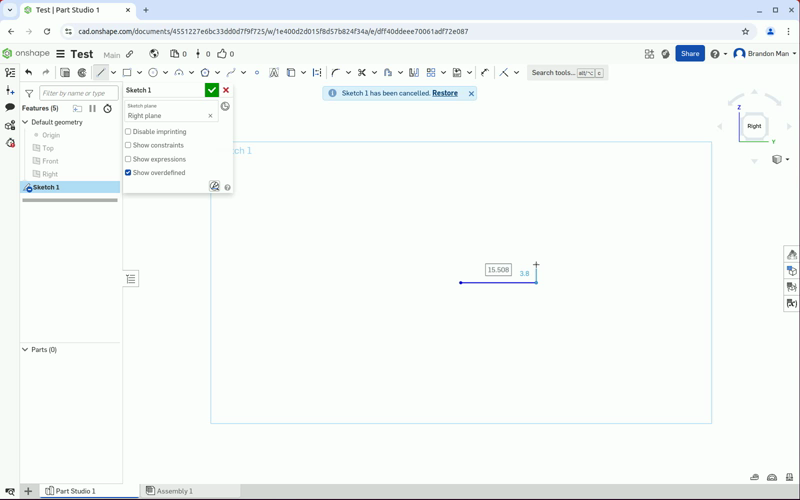
click(536, 264)
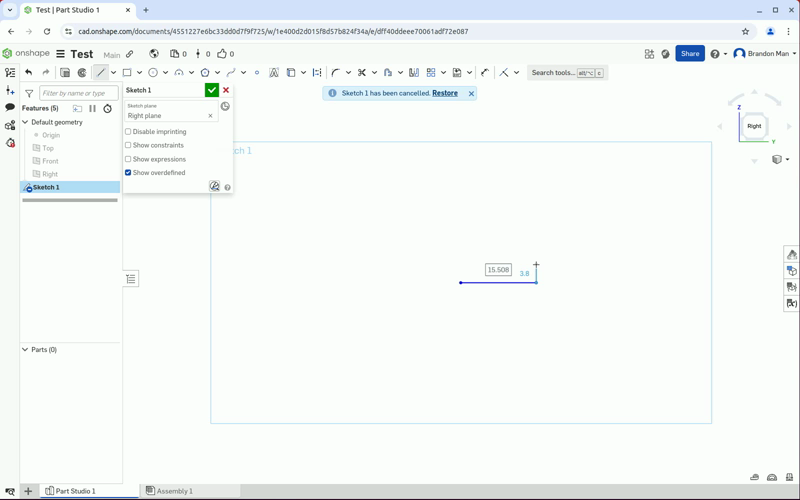
key_up(shift)
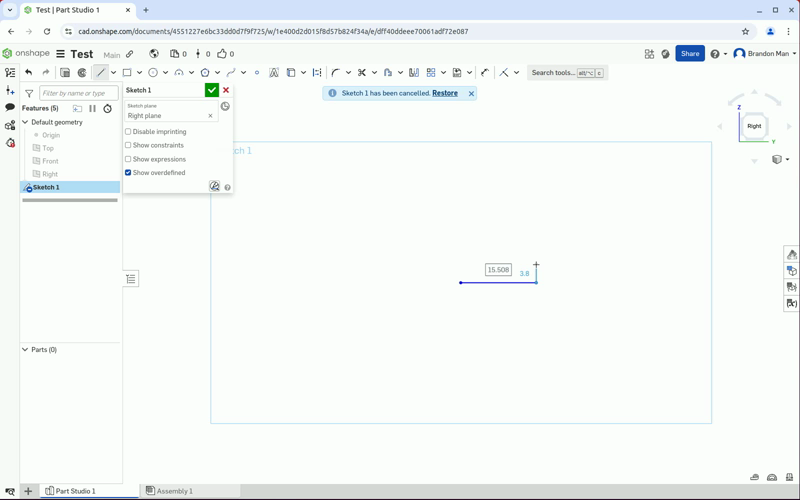
key_down(shift)
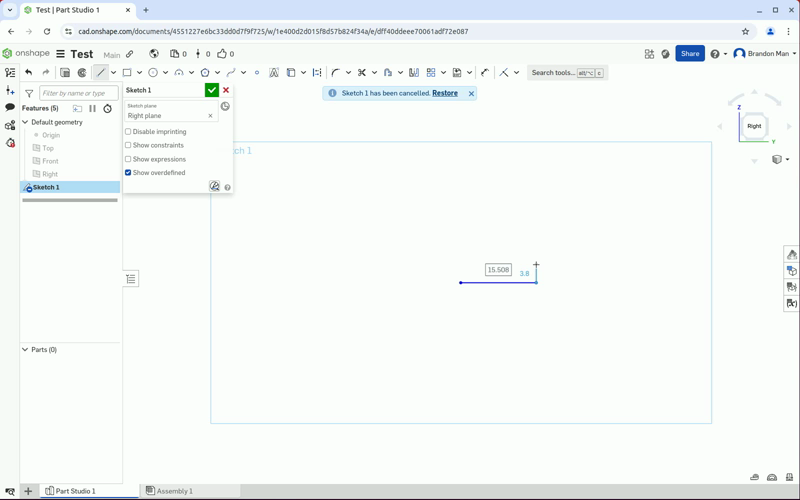
mouse_move(460, 264)
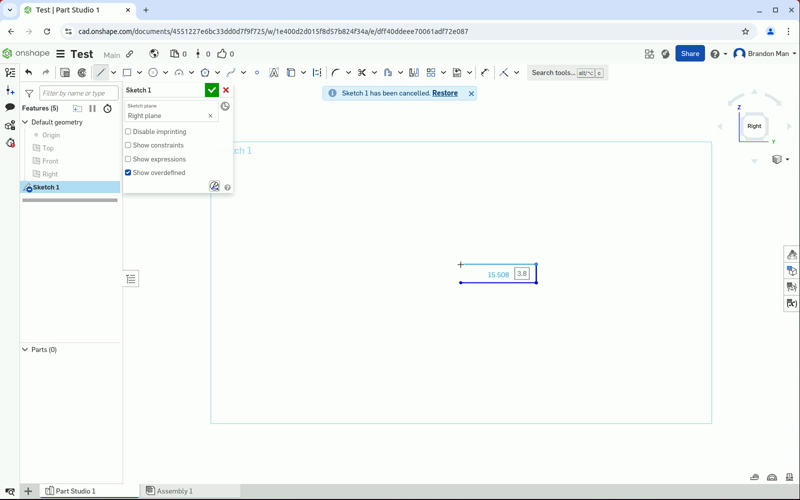
click(460, 264)
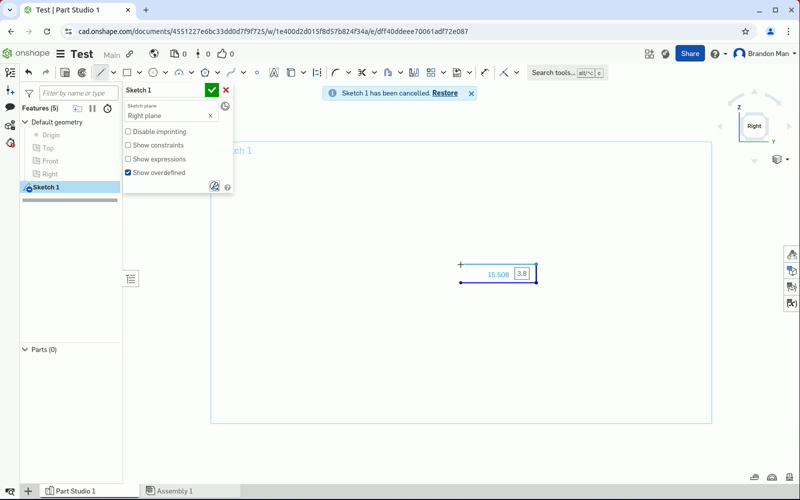
key_up(shift)
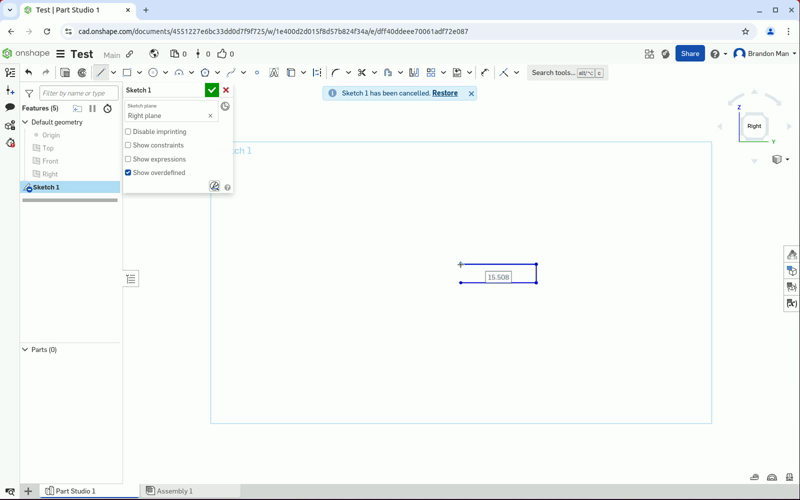
mouse_move(490, 264)
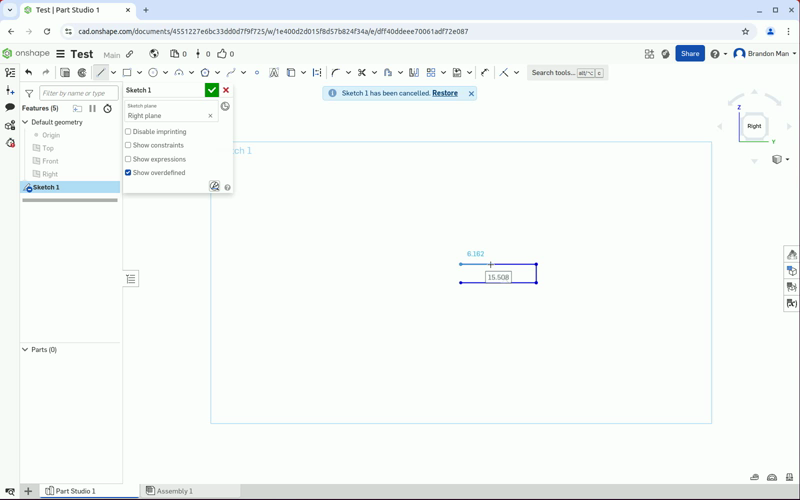
key_down(shift)
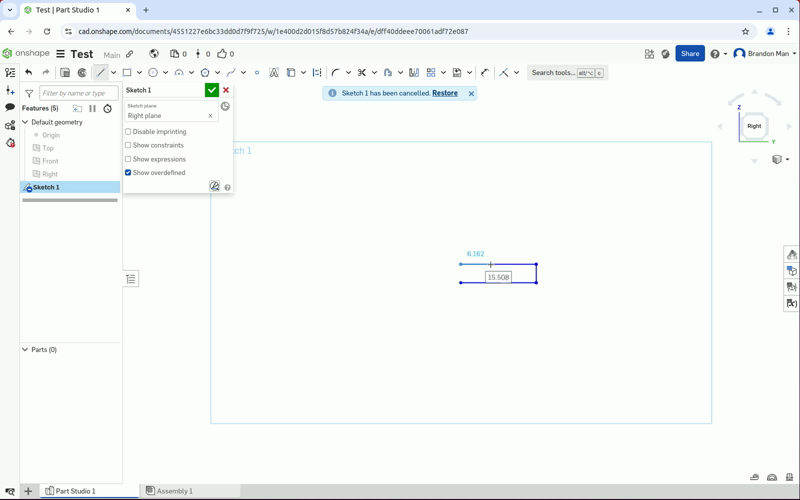
mouse_move(460, 282)
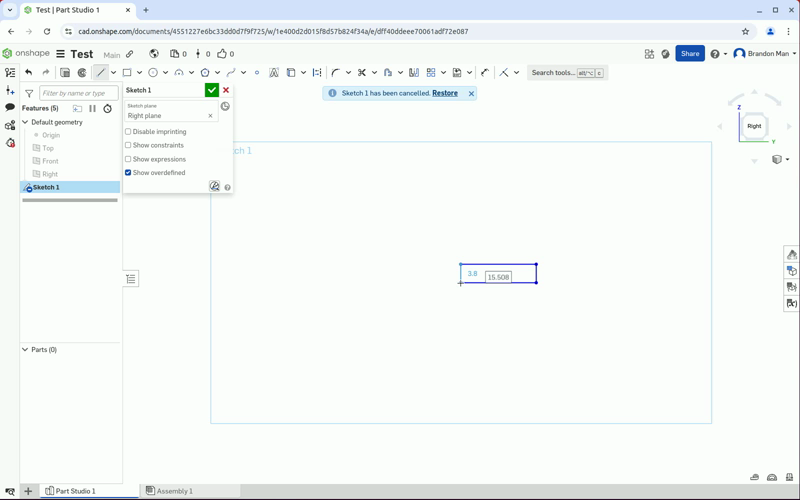
key_up(shift)
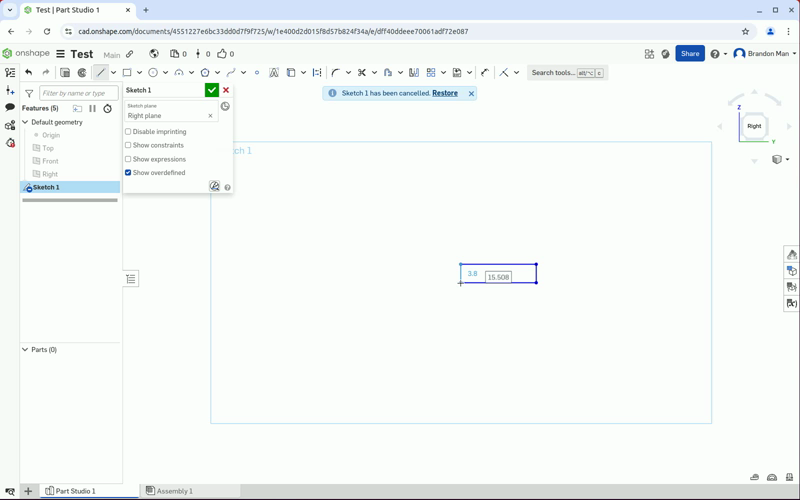
click(460, 282)
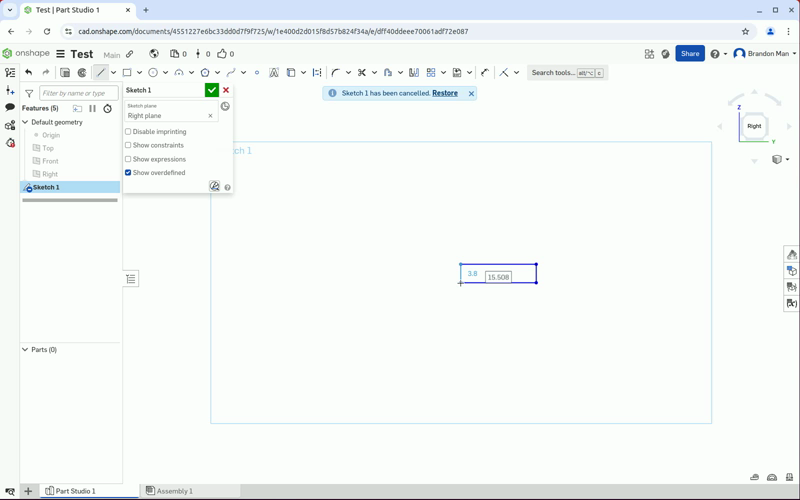
key(esc)
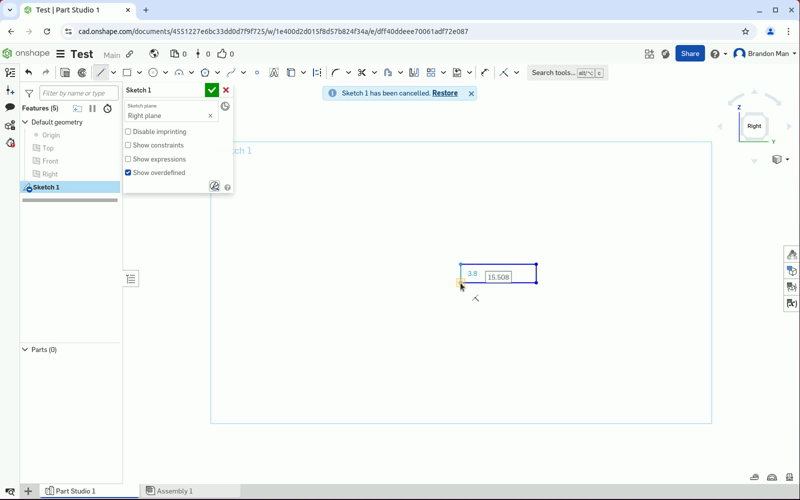
mouse_move(485, 273)
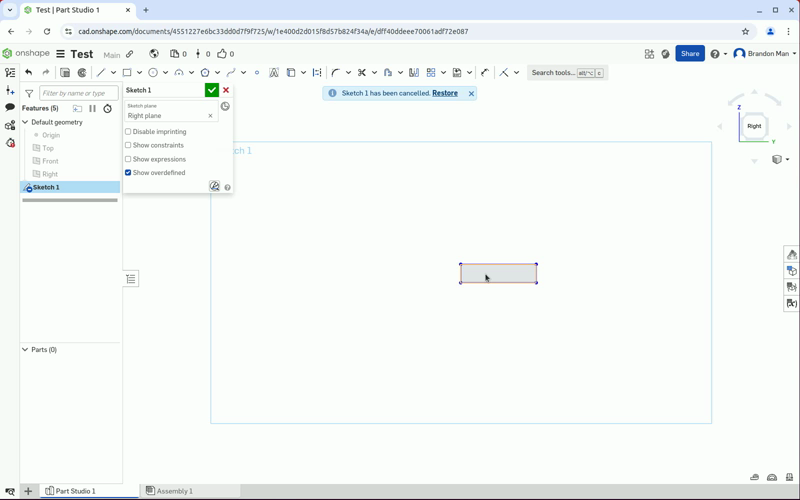
scroll(6)
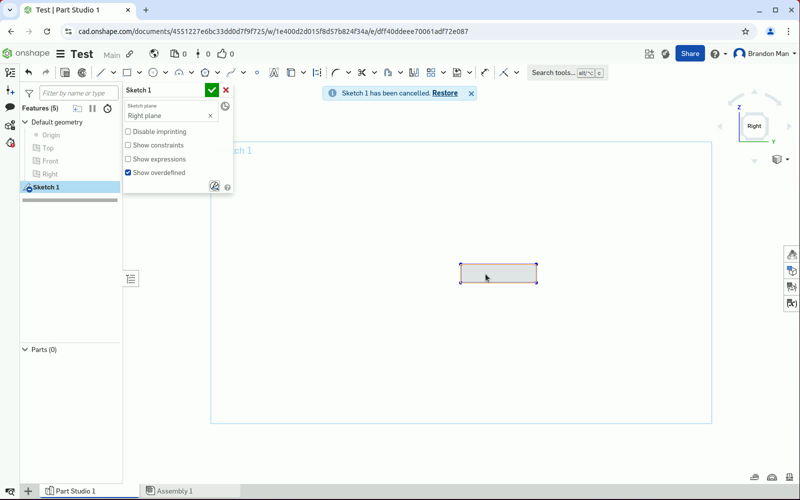
scroll(6)
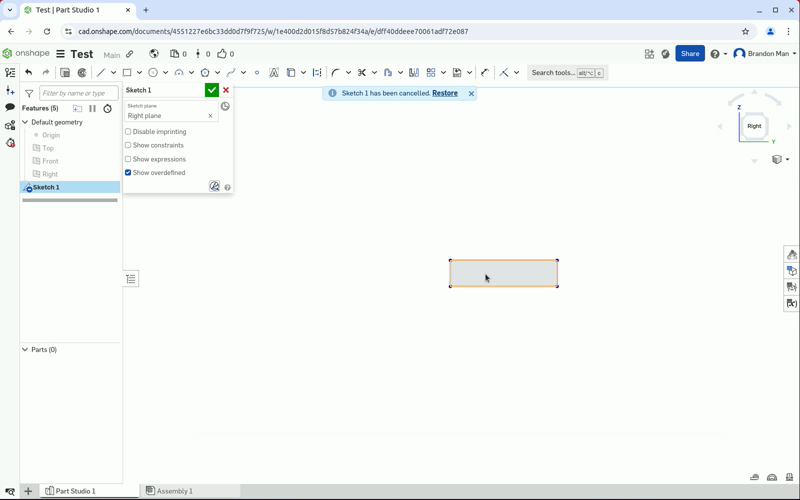
scroll(6)
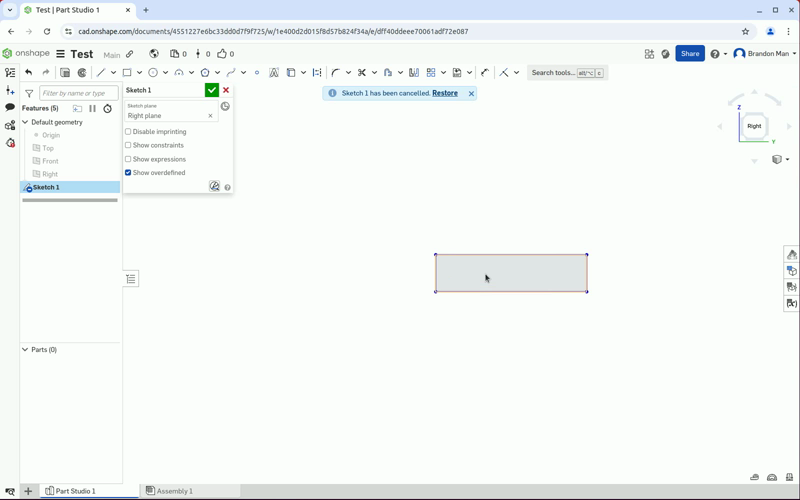
scroll(6)
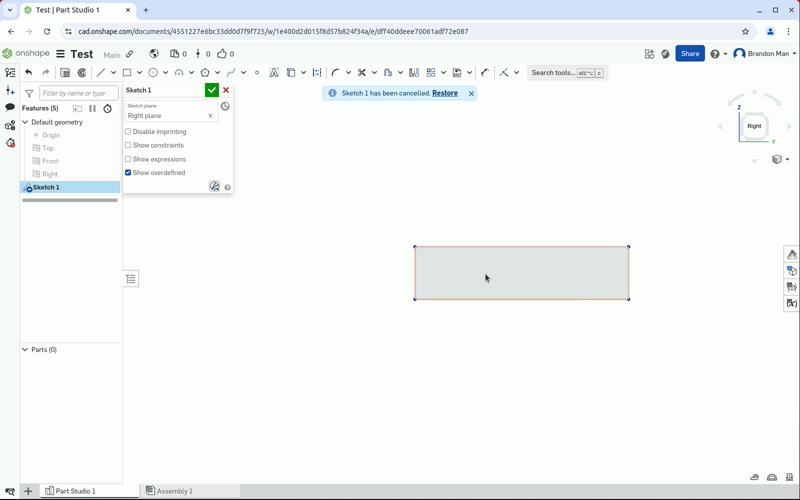
scroll(6)
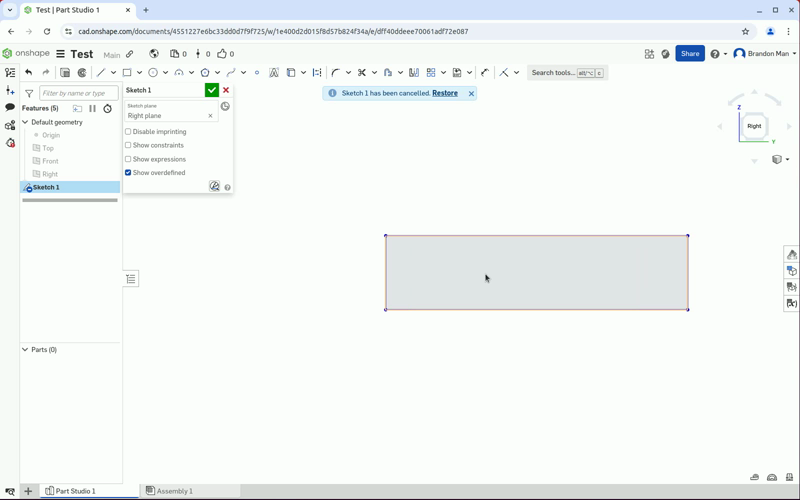
scroll(6)
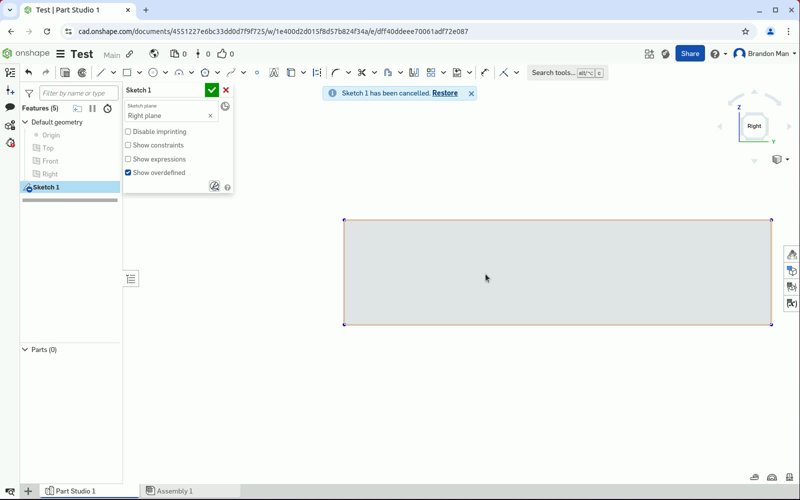
scroll(6)
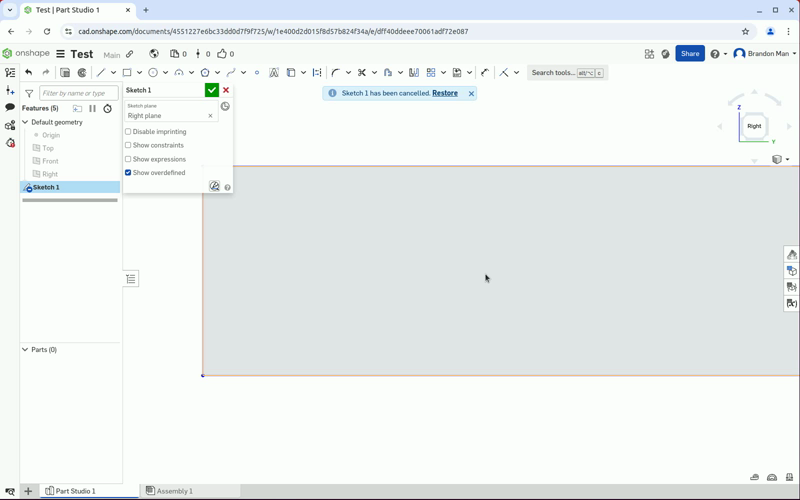
click(485, 273)
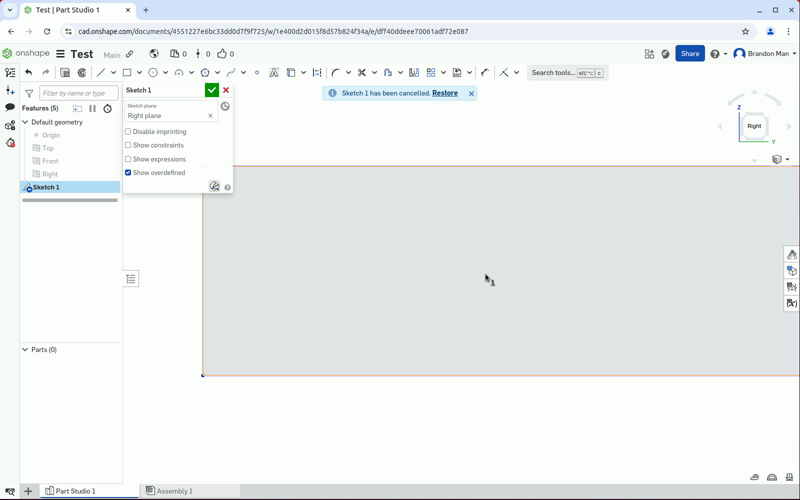
scroll(-6)
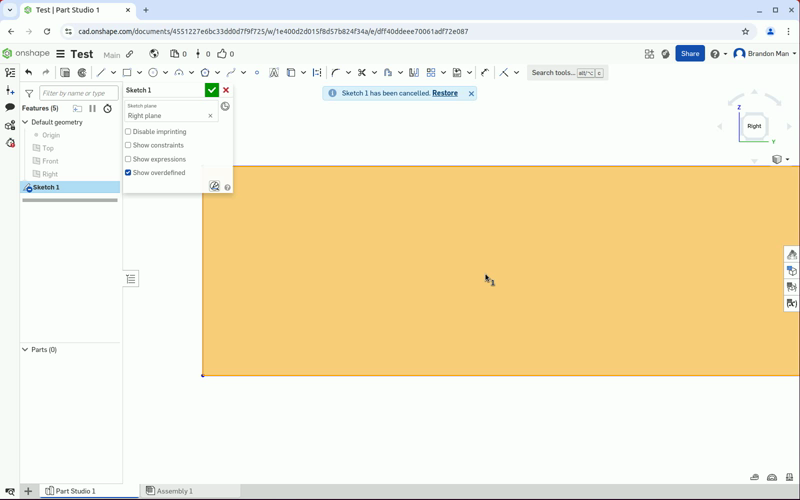
scroll(-6)
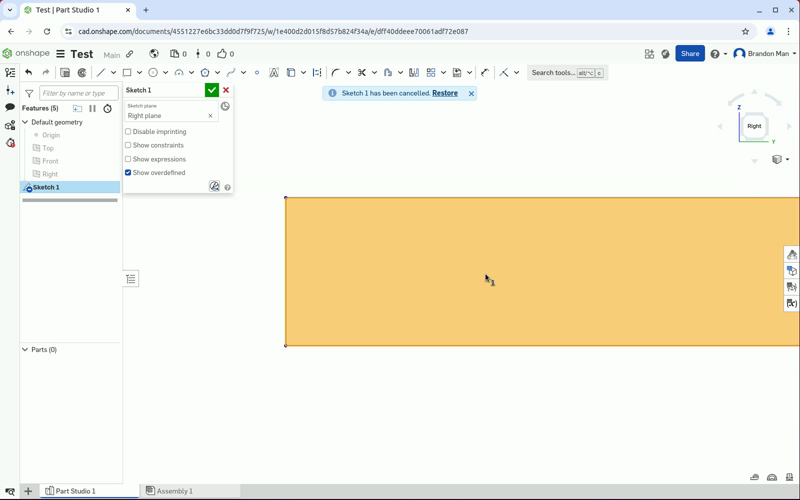
scroll(-6)
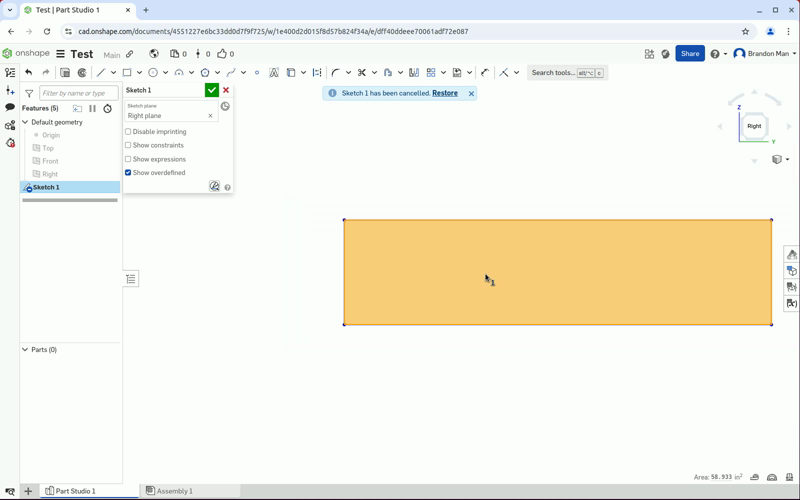
scroll(-6)
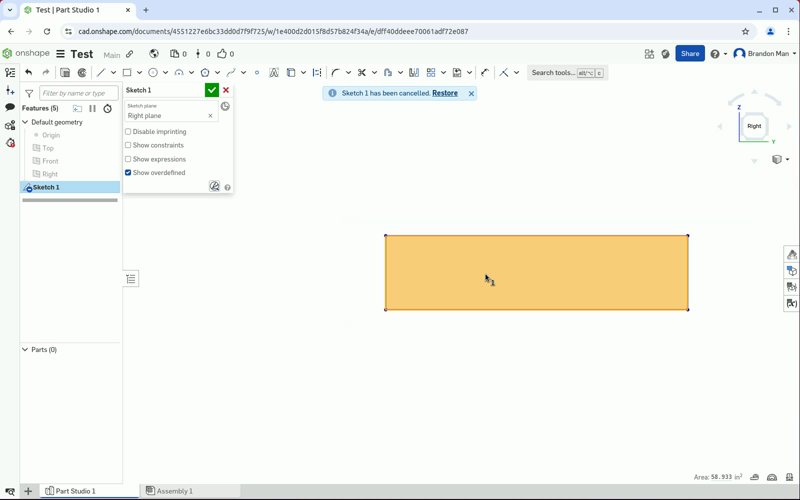
scroll(-6)
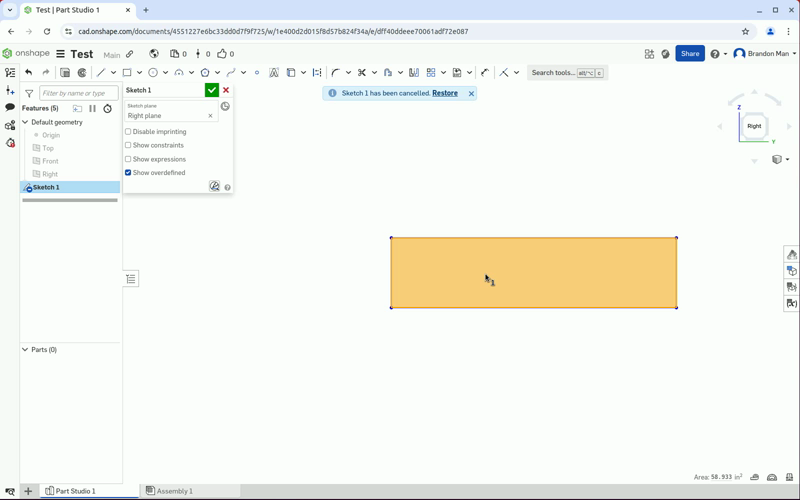
scroll(-6)
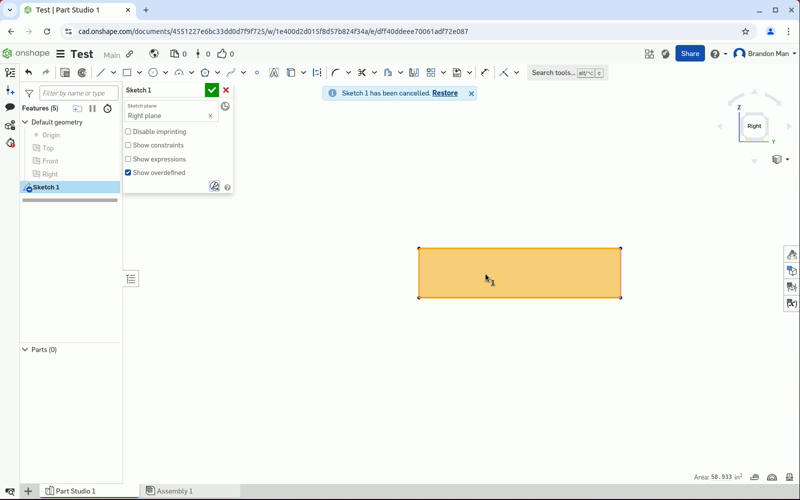
scroll(-6)
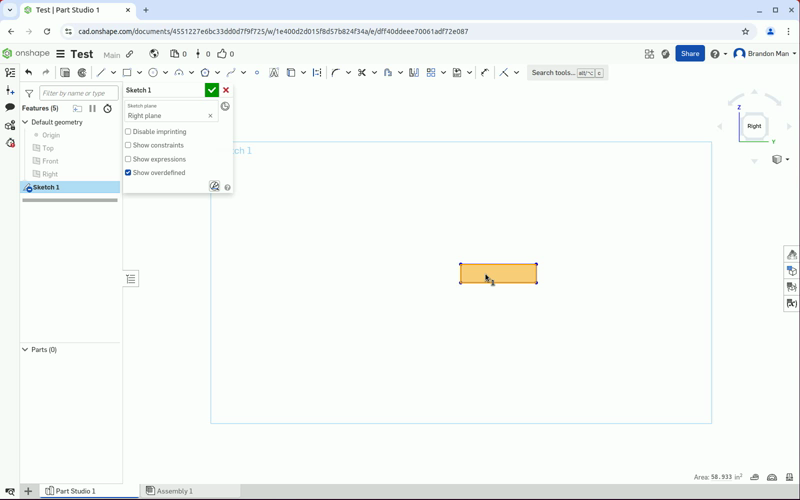
mouse_move(73, 352)
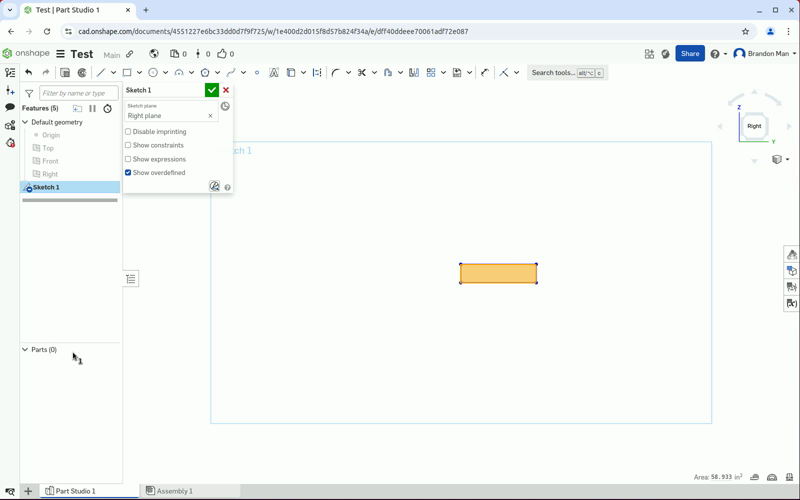
key(shift+y)
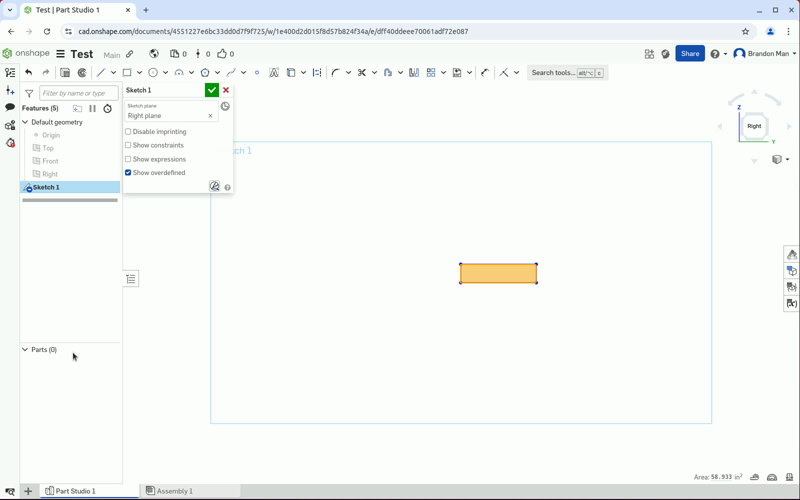
key(shift+e)
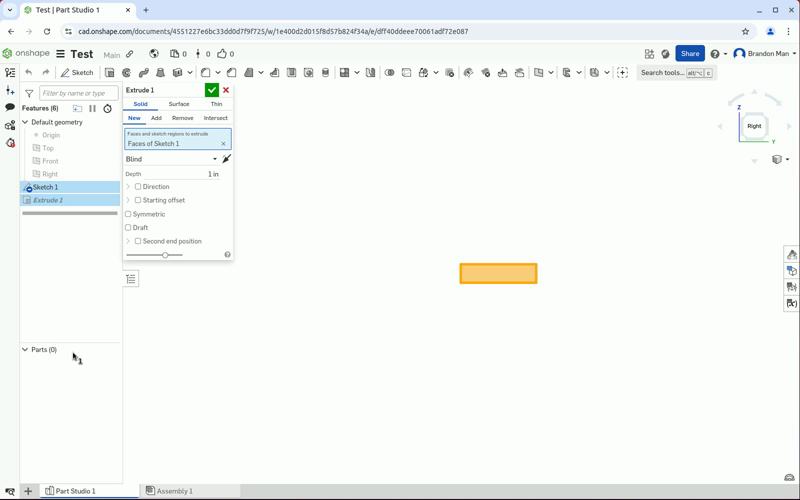
mouse_move(143, 106)
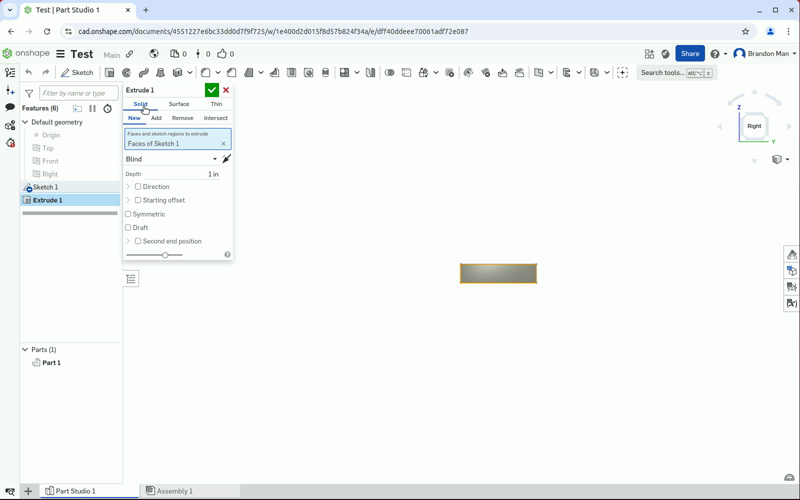
click(143, 106)
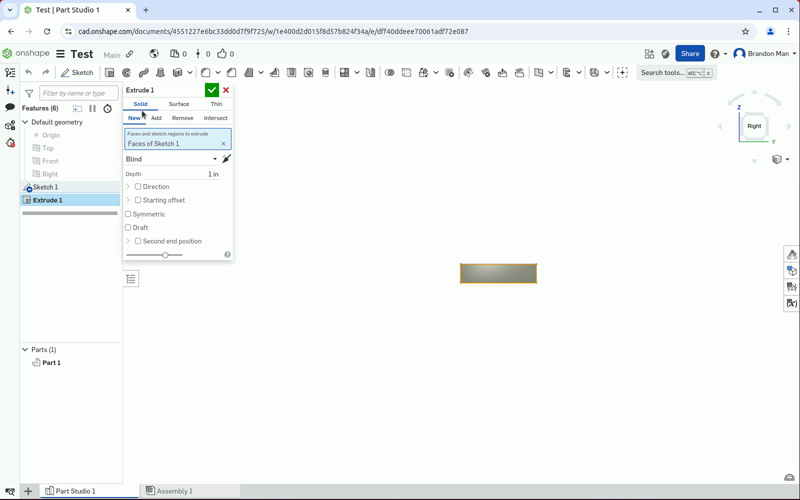
mouse_move(137, 120)
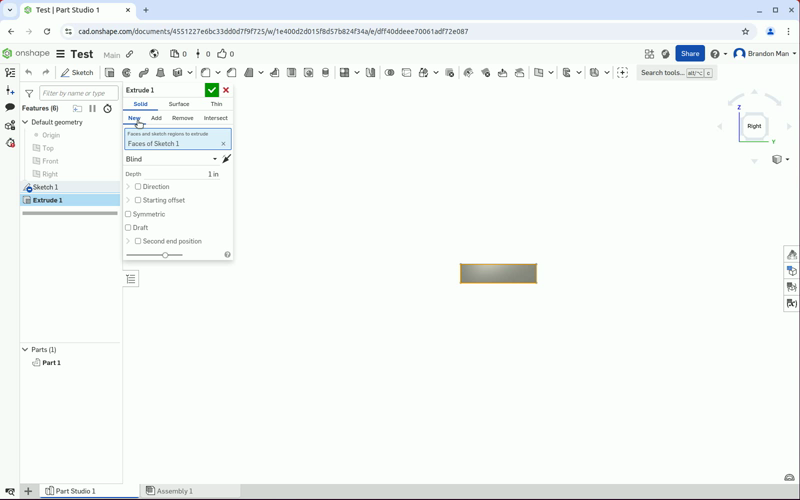
click(137, 120)
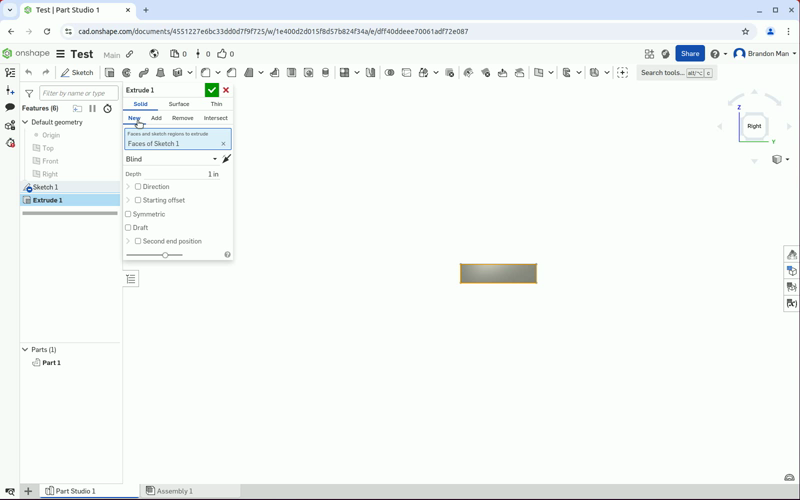
key(tab, 4)
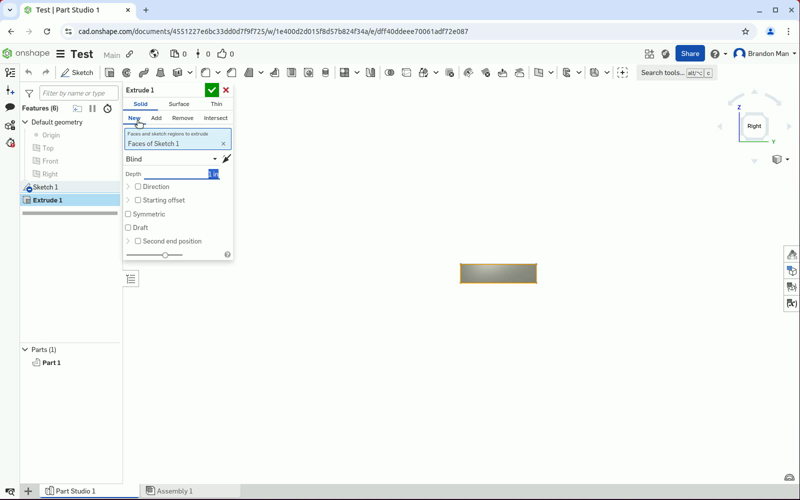
text(23.108)
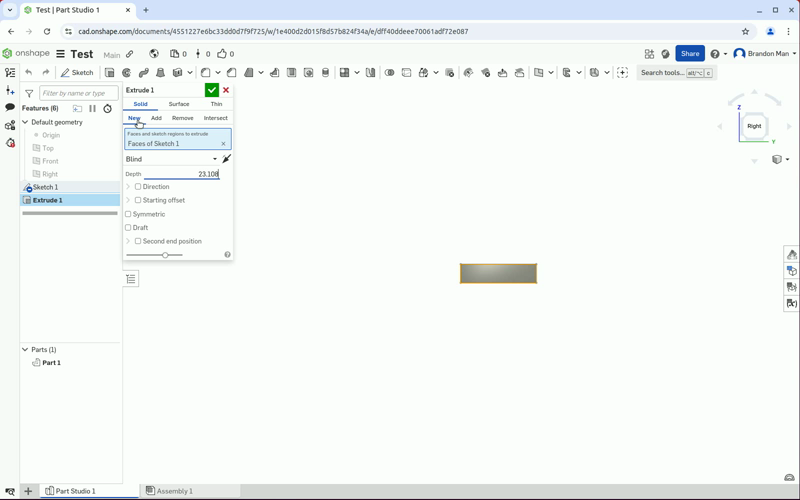
key(enter)
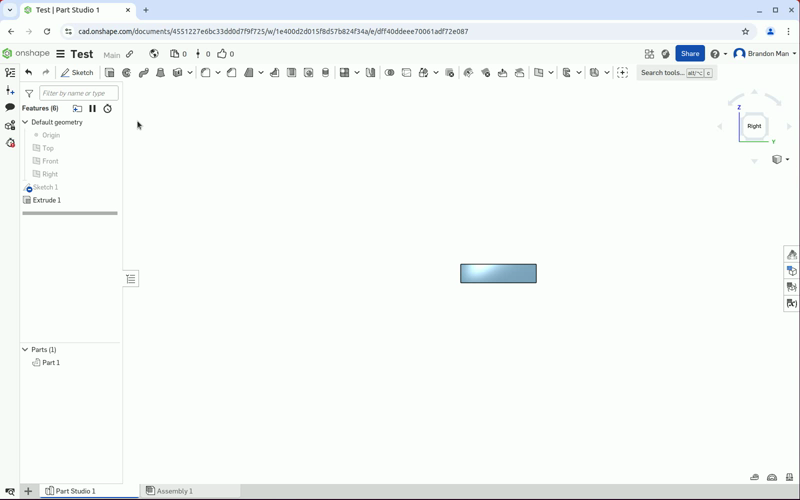
key(shift+h)
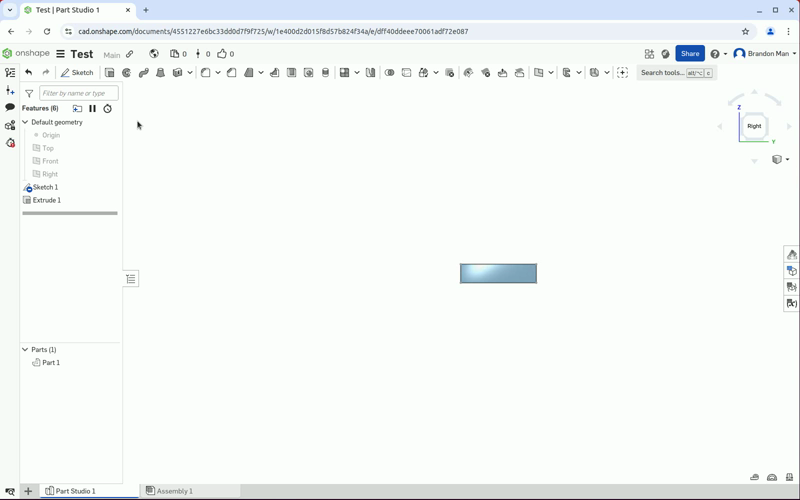
key(shift+h)
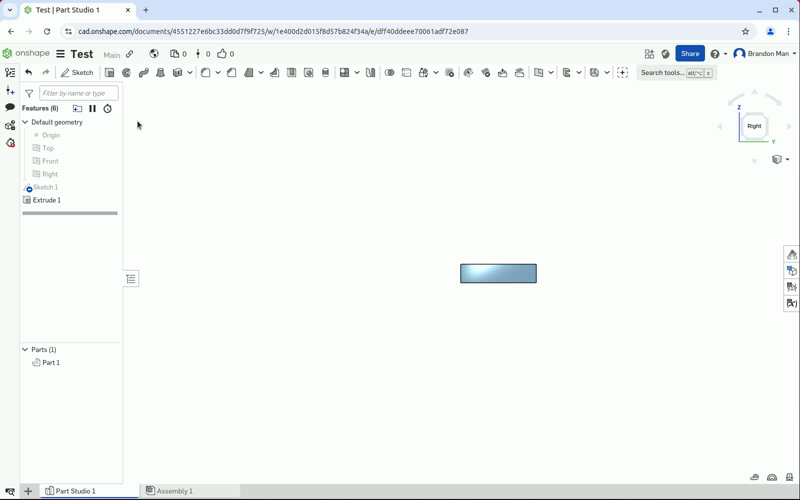
mouse_move(73, 189)
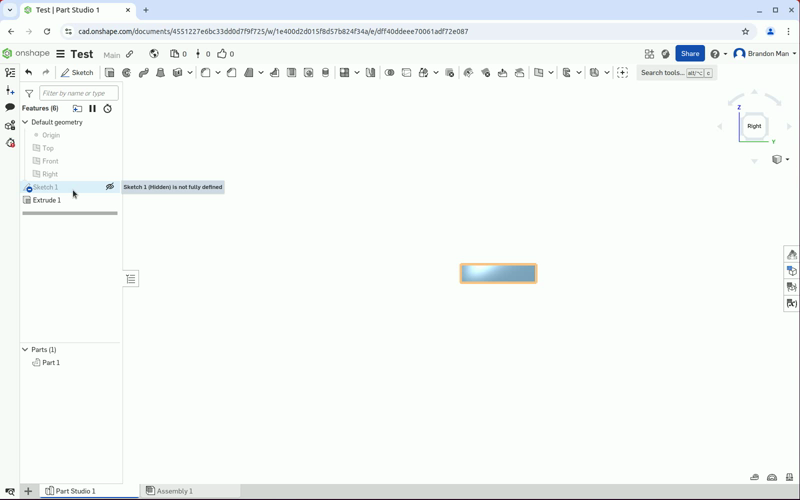
click(73, 189)
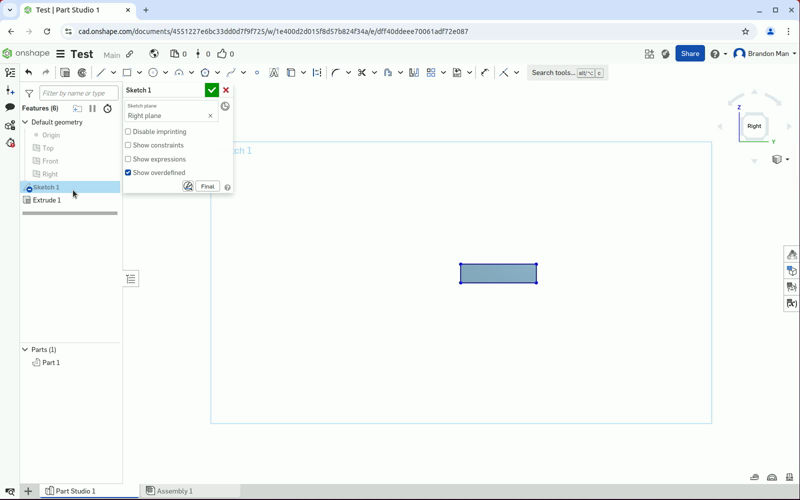
mouse_move(229, 92)
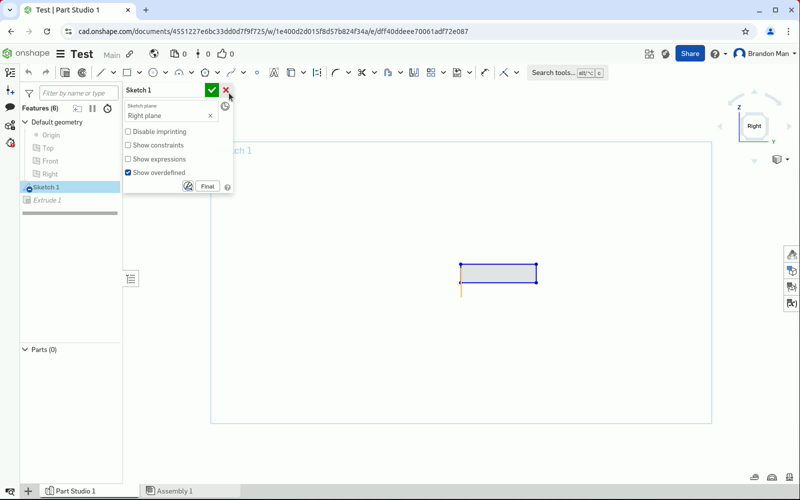
click(229, 92)
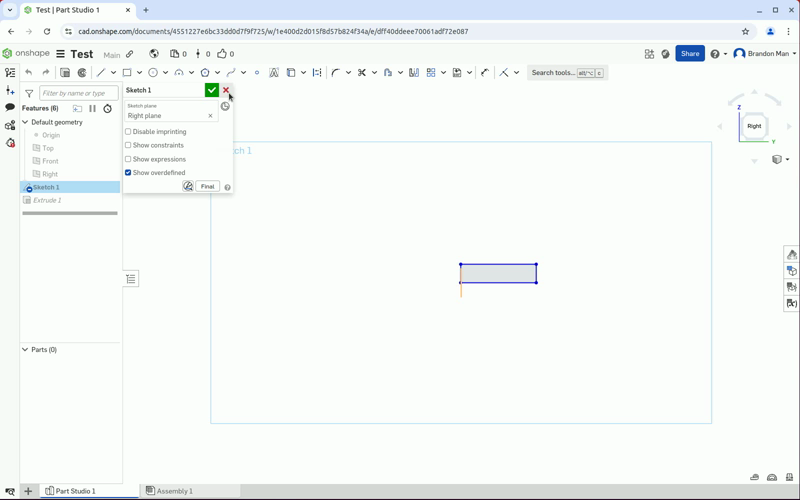
key(shift+s)
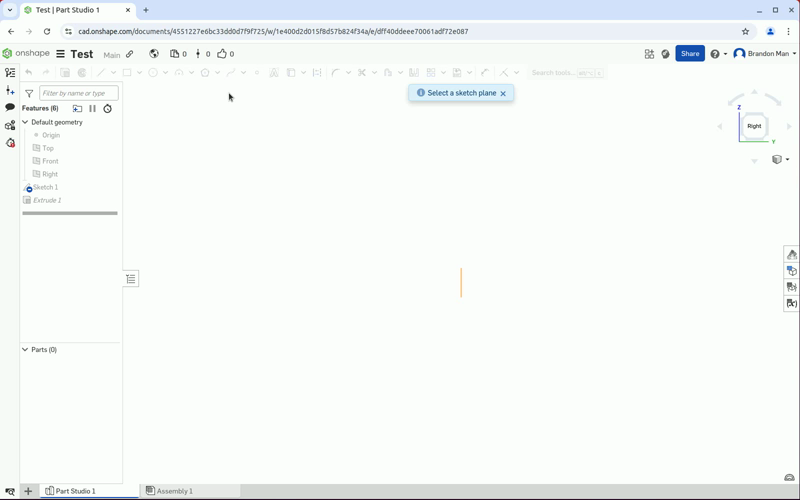
mouse_move(73, 176)
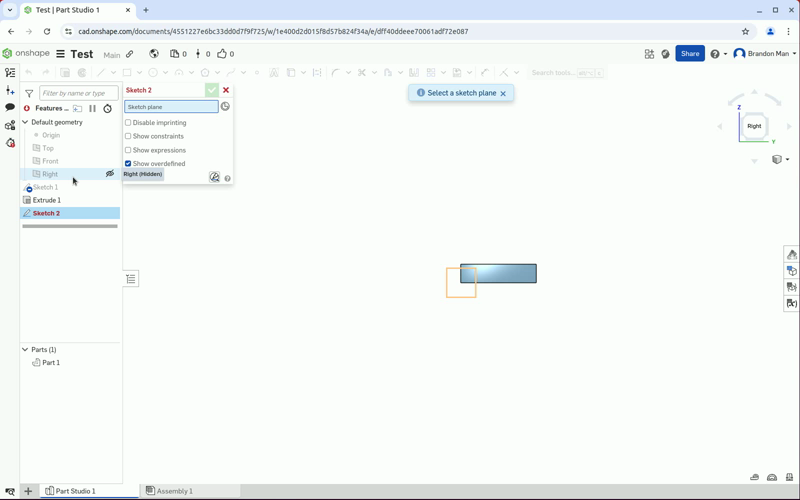
click(73, 176)
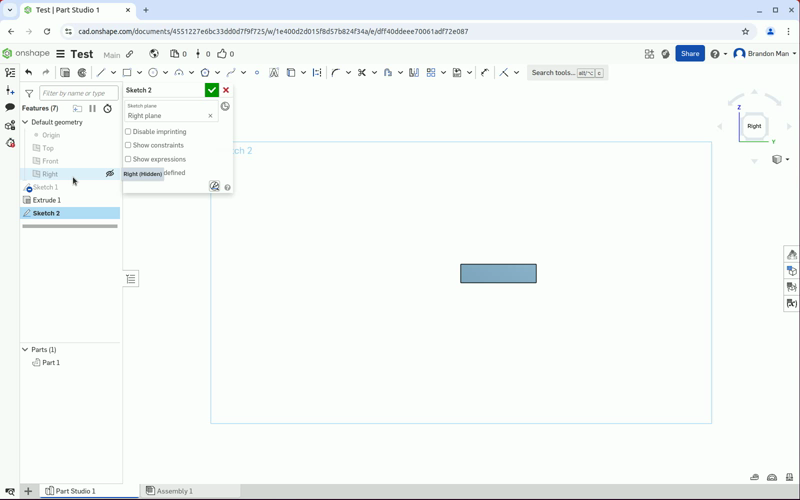
mouse_move(73, 352)
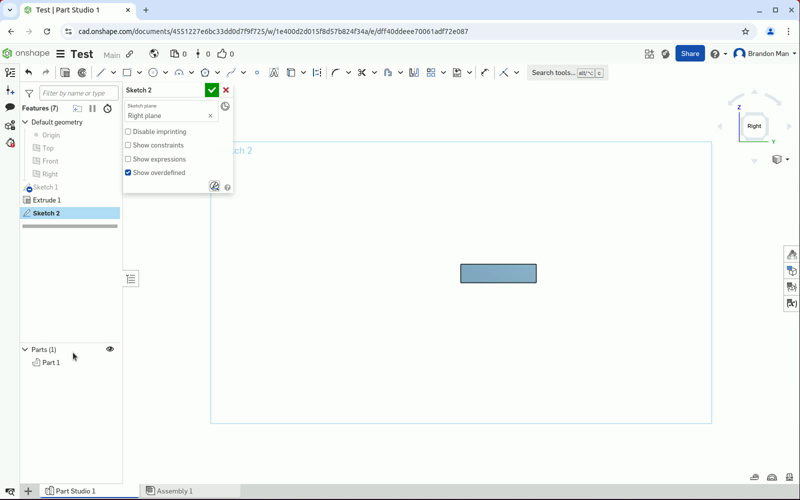
key(y)
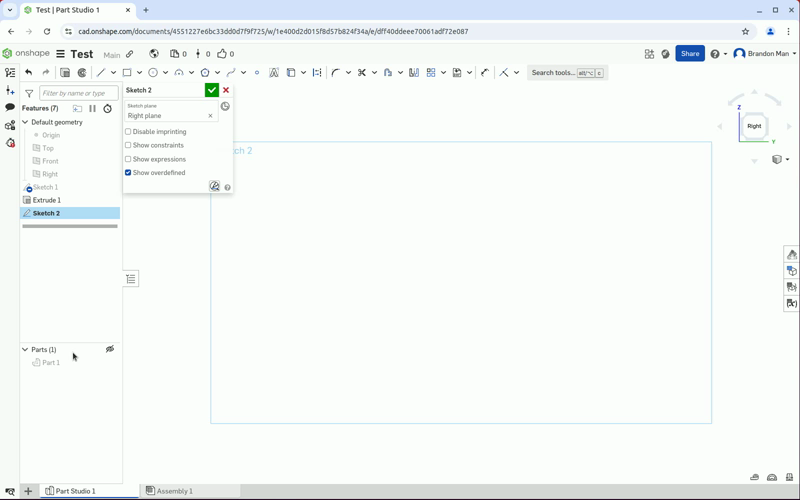
key(l)
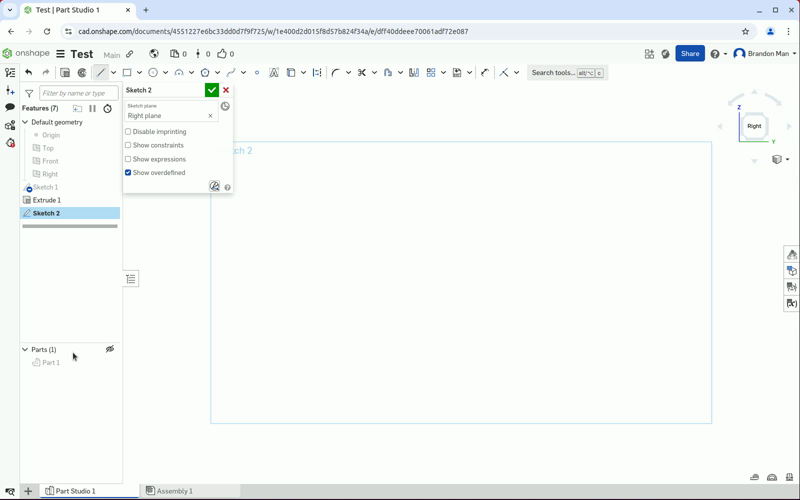
key_down(shift)
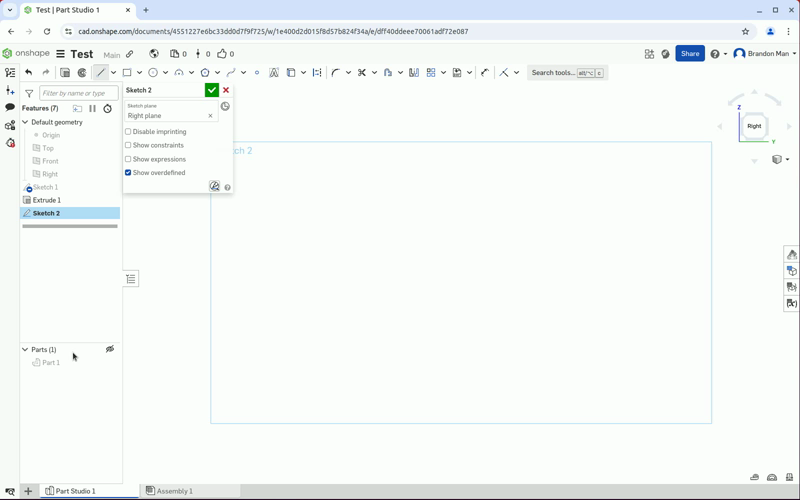
mouse_move(460, 264)
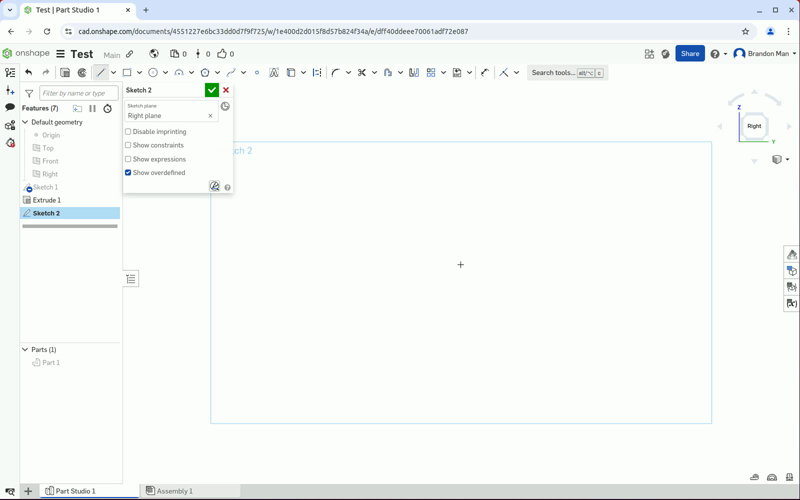
click(460, 264)
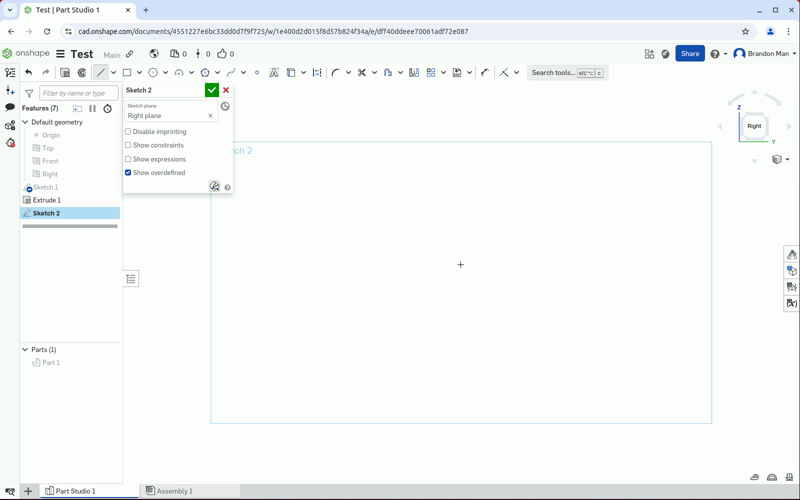
key_up(shift)
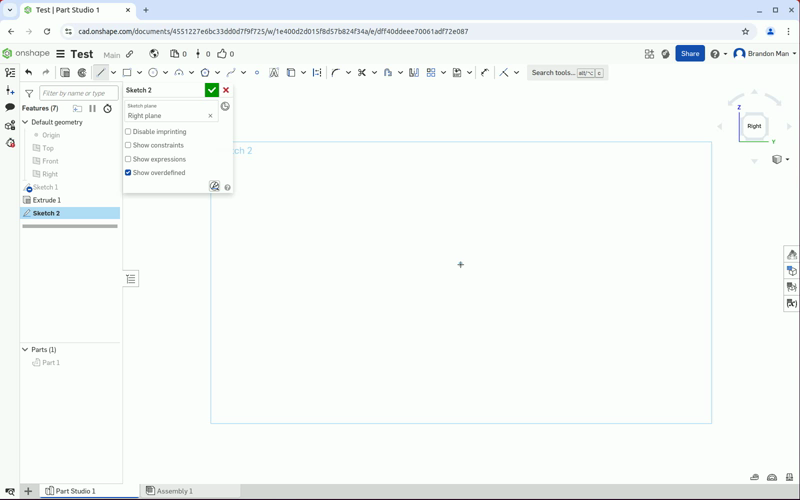
key_down(shift)
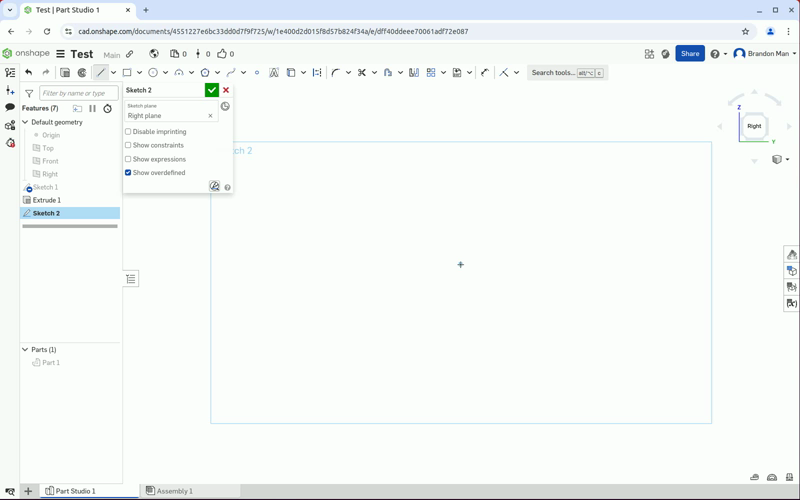
mouse_move(536, 264)
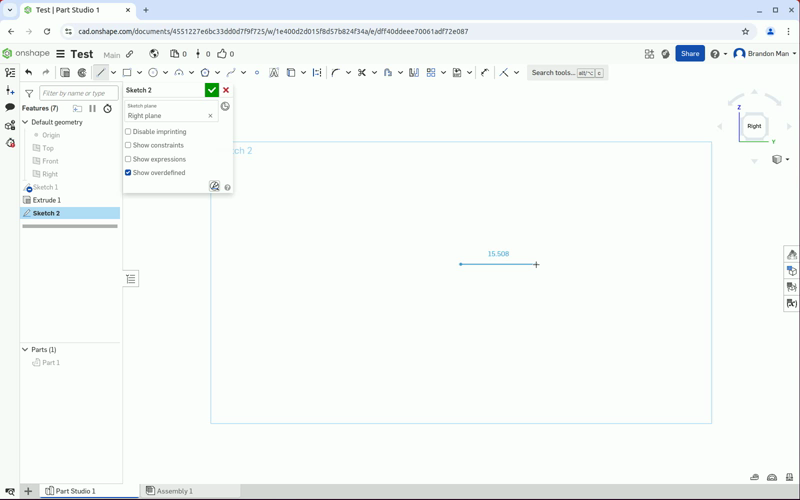
click(536, 264)
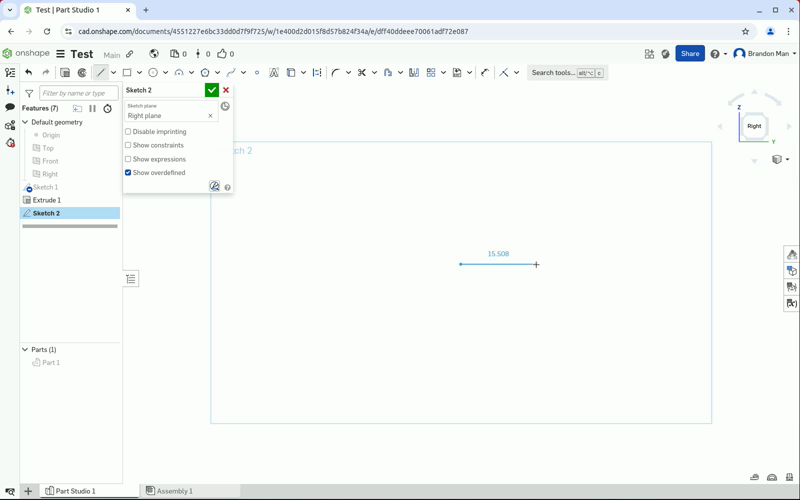
key_up(shift)
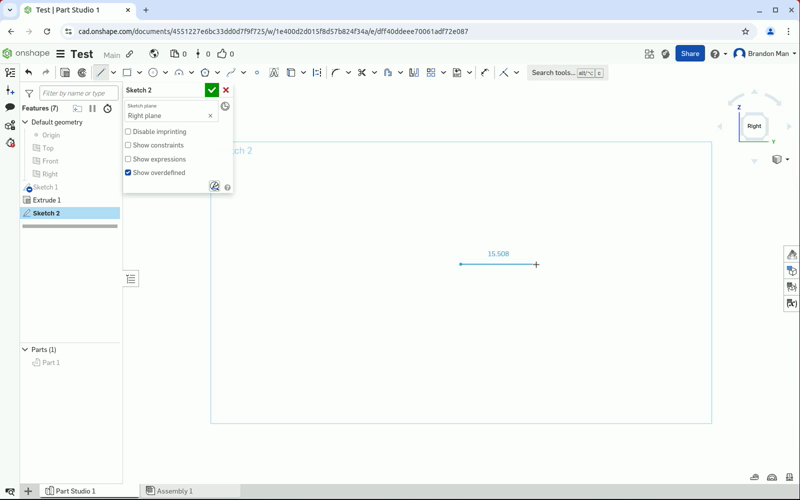
key_down(shift)
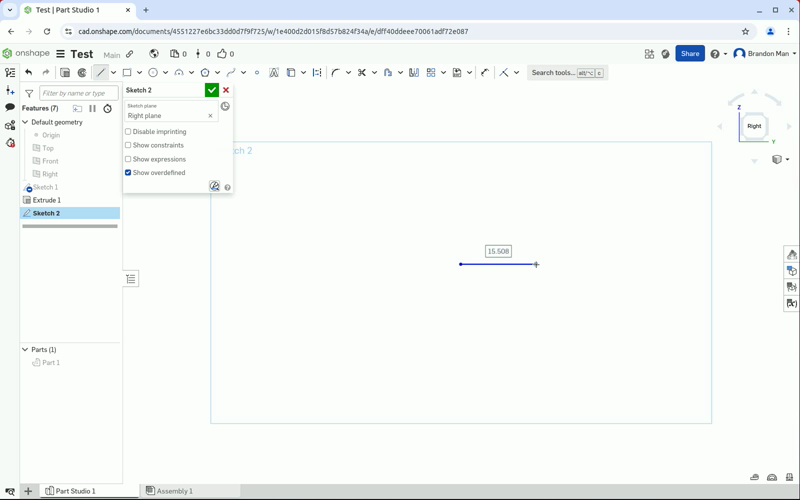
mouse_move(566, 264)
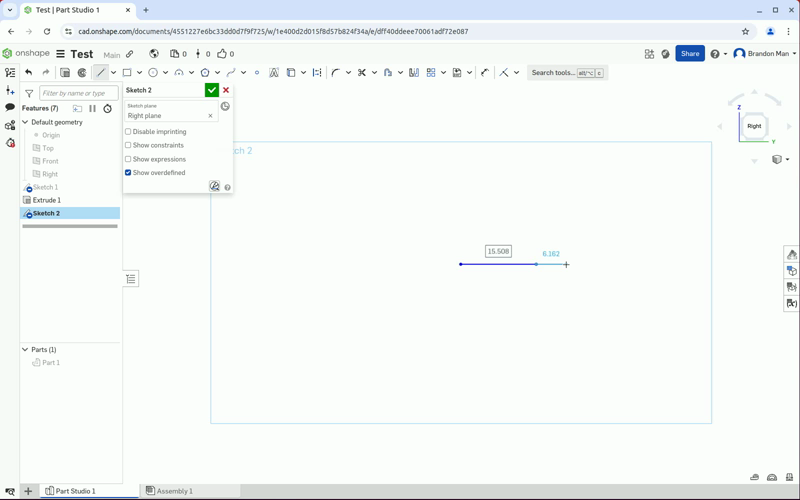
mouse_move(536, 245)
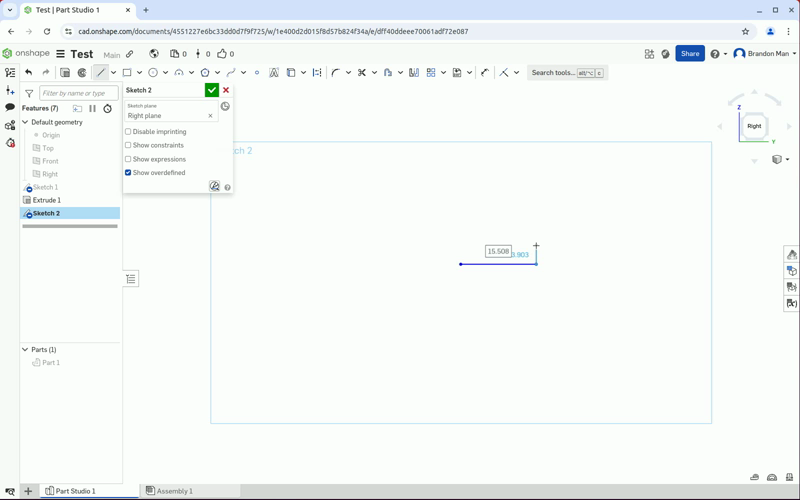
click(536, 245)
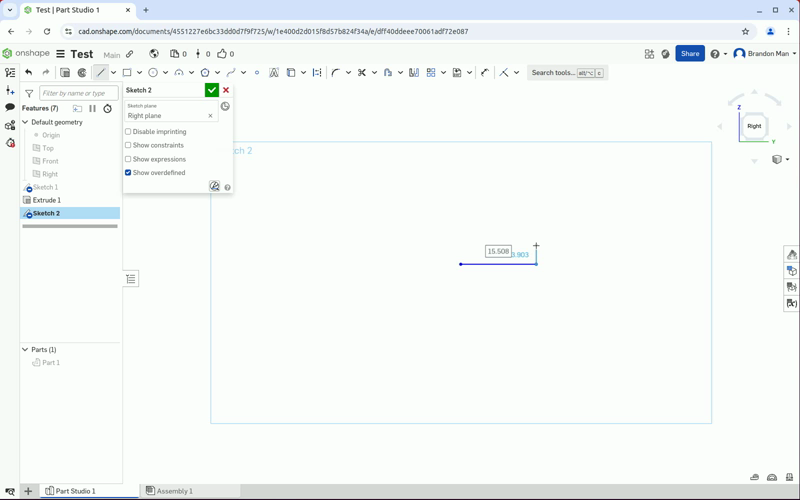
key_up(shift)
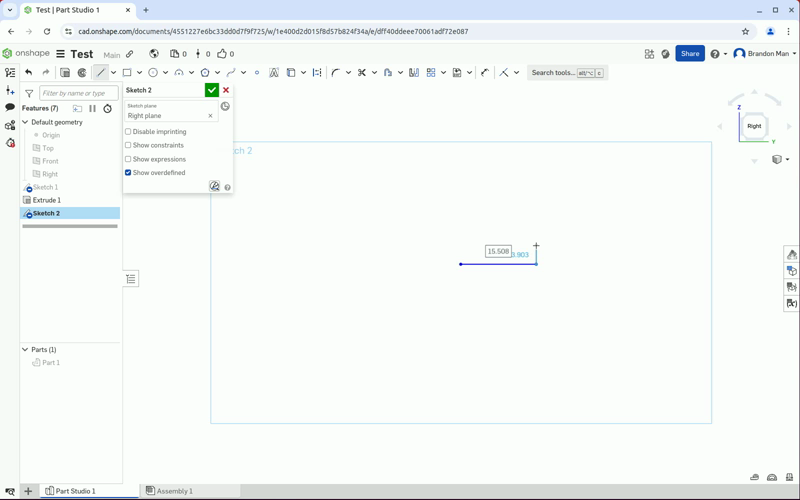
key_down(shift)
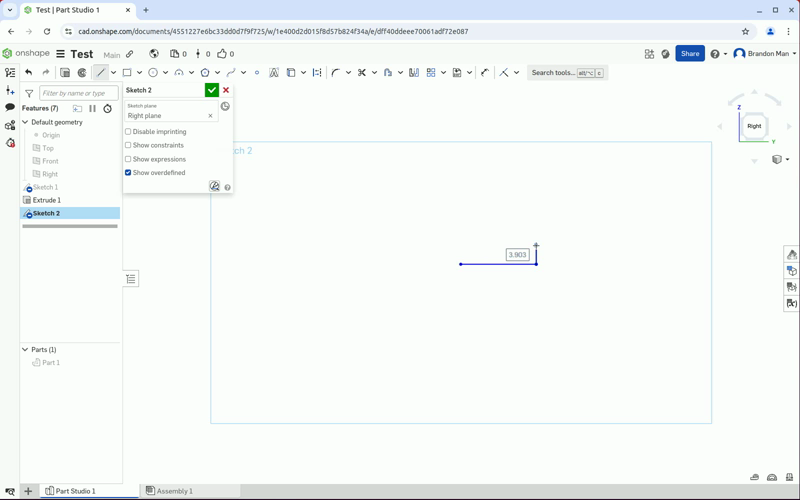
mouse_move(460, 245)
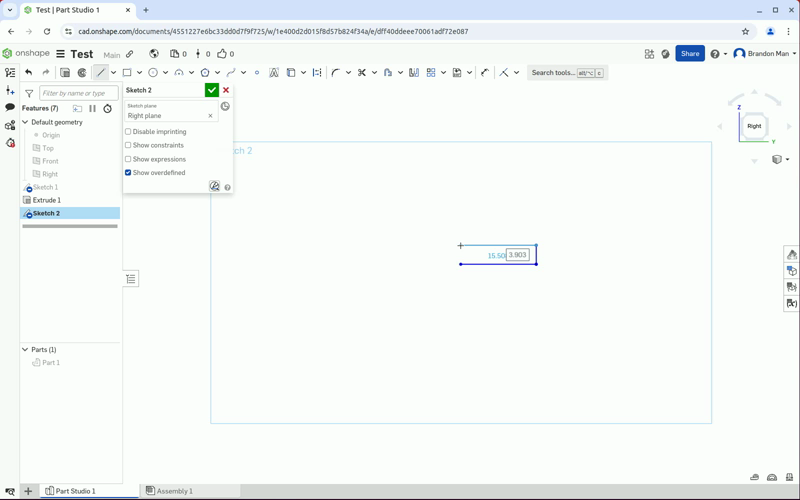
click(460, 245)
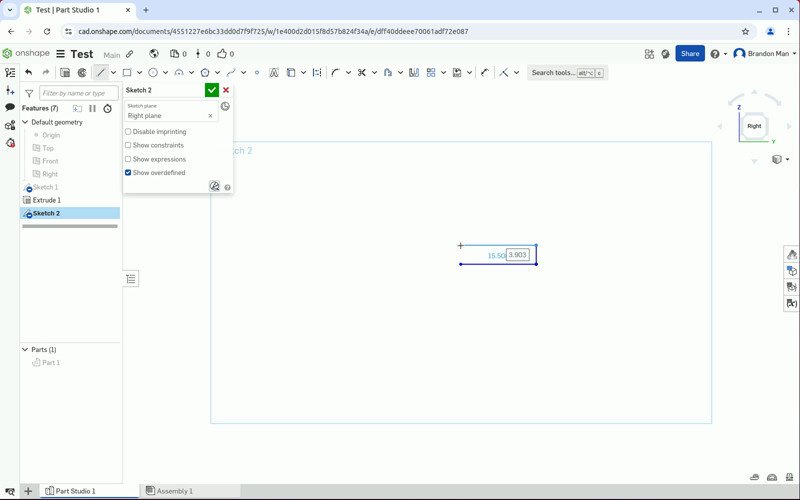
key_up(shift)
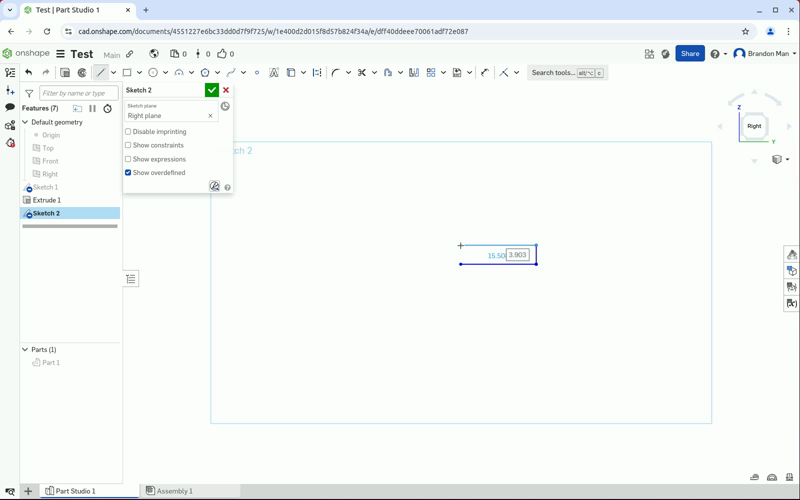
mouse_move(490, 245)
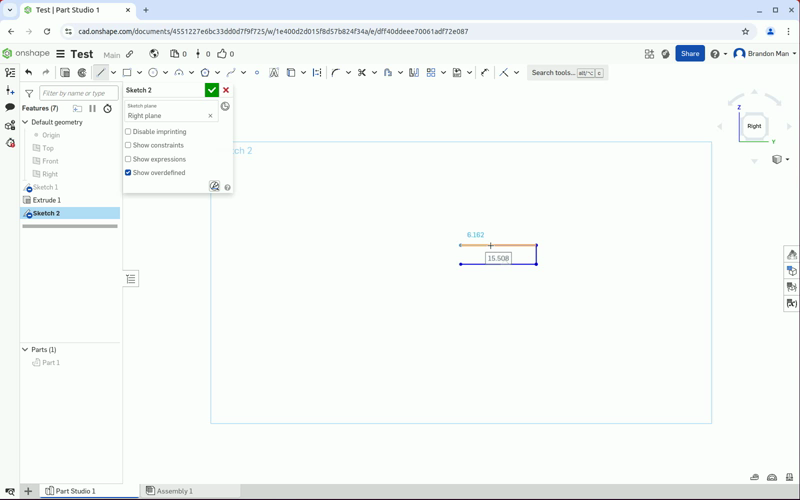
key_down(shift)
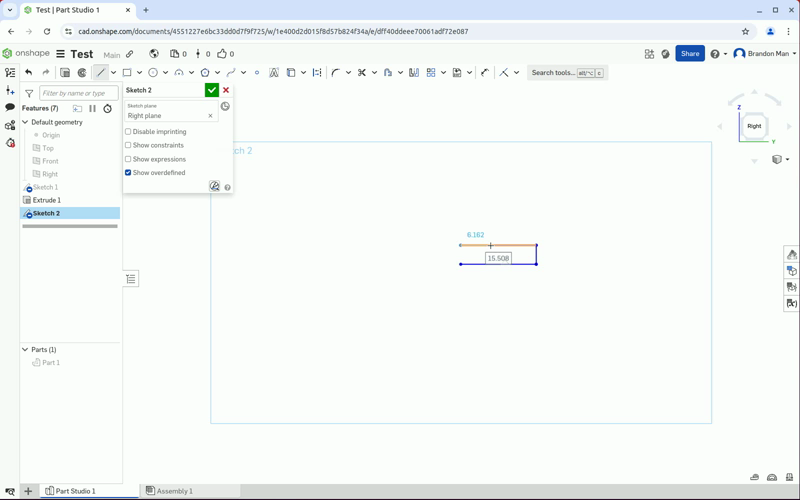
mouse_move(460, 264)
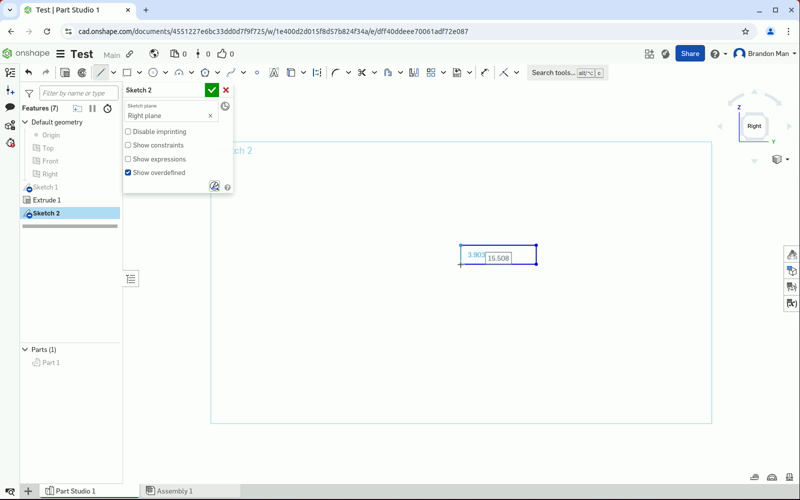
key_up(shift)
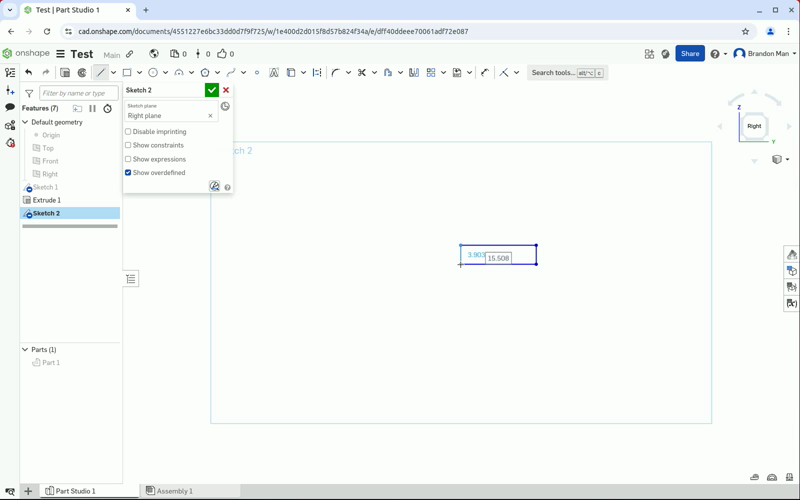
click(460, 264)
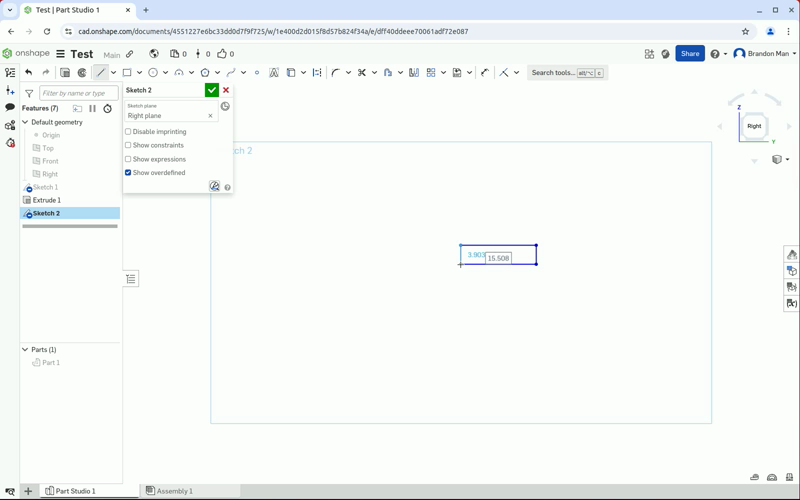
key(esc)
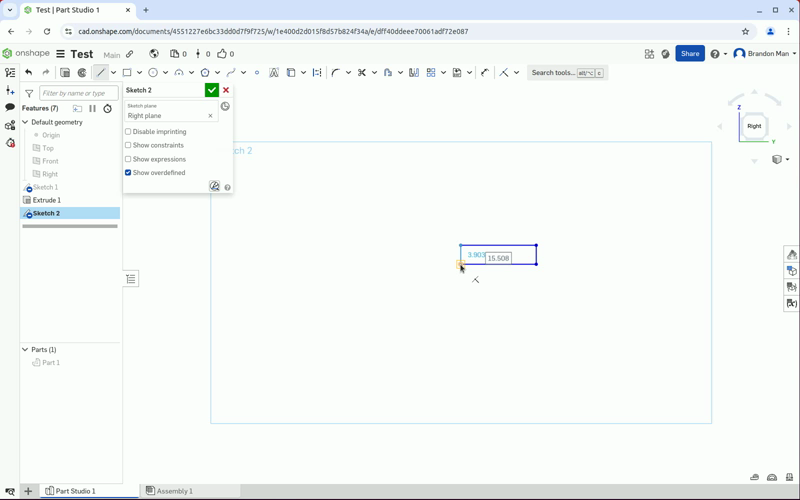
mouse_move(510, 247)
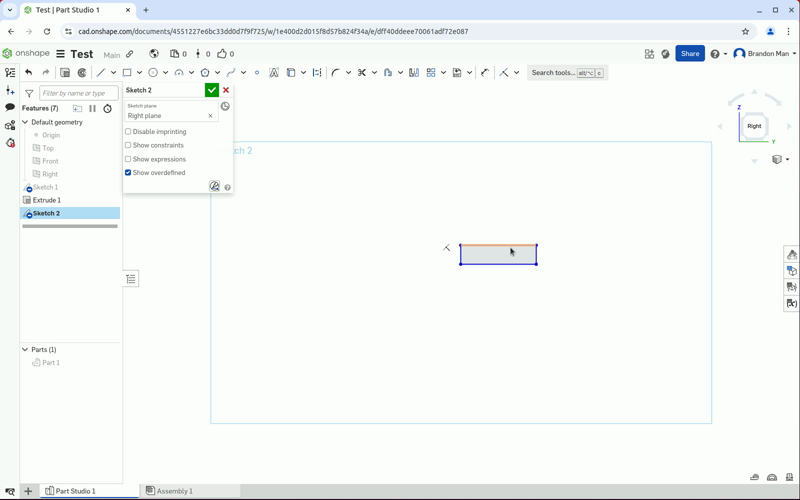
scroll(6)
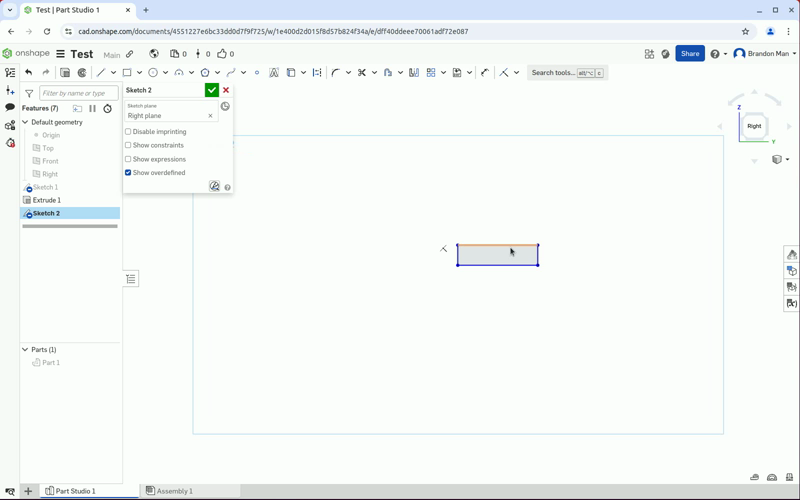
scroll(6)
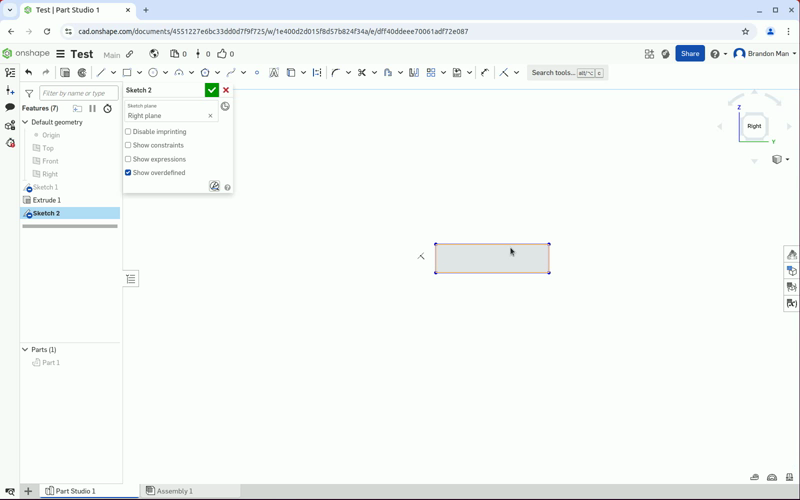
scroll(6)
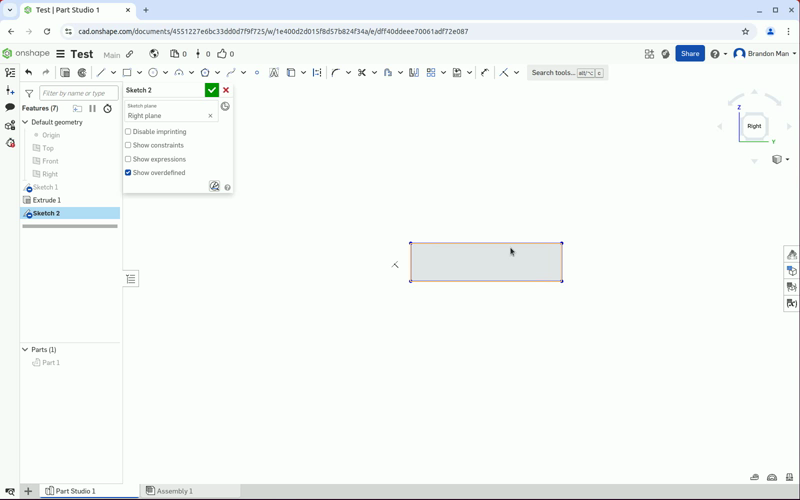
scroll(6)
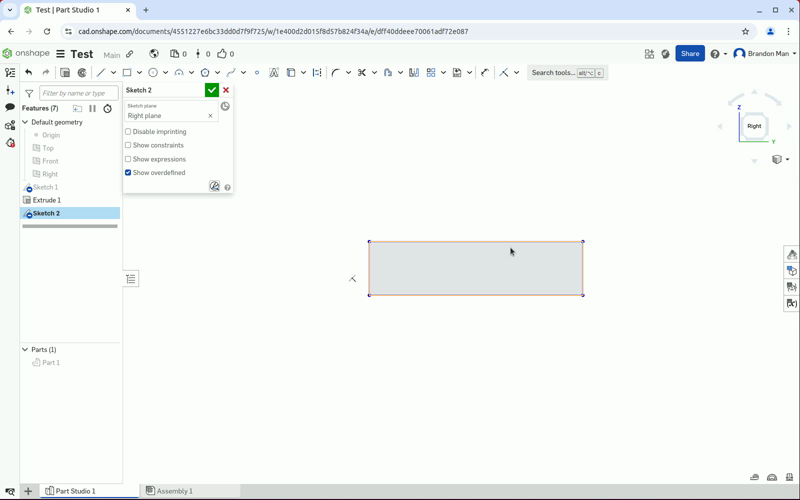
scroll(6)
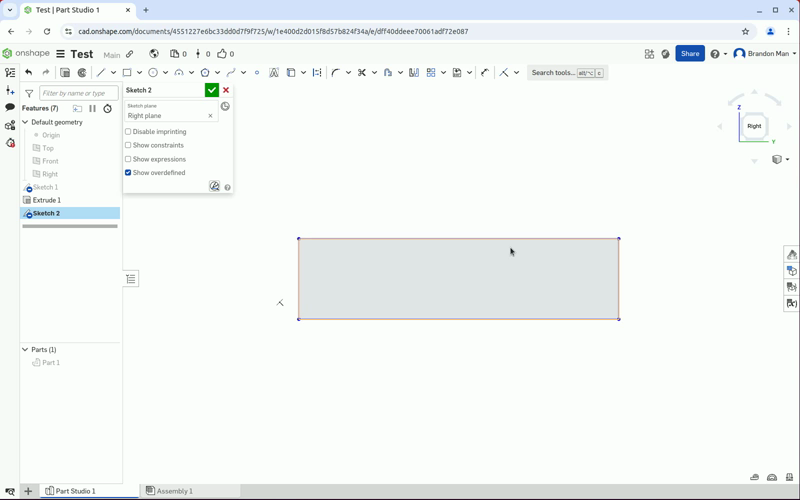
scroll(6)
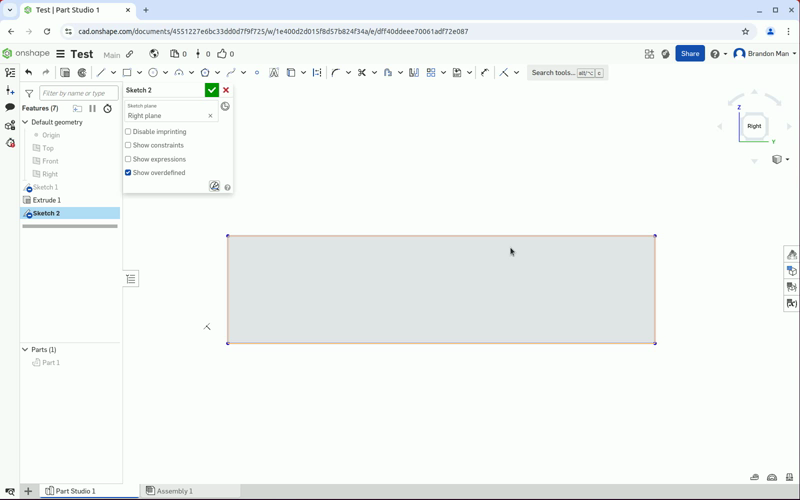
scroll(6)
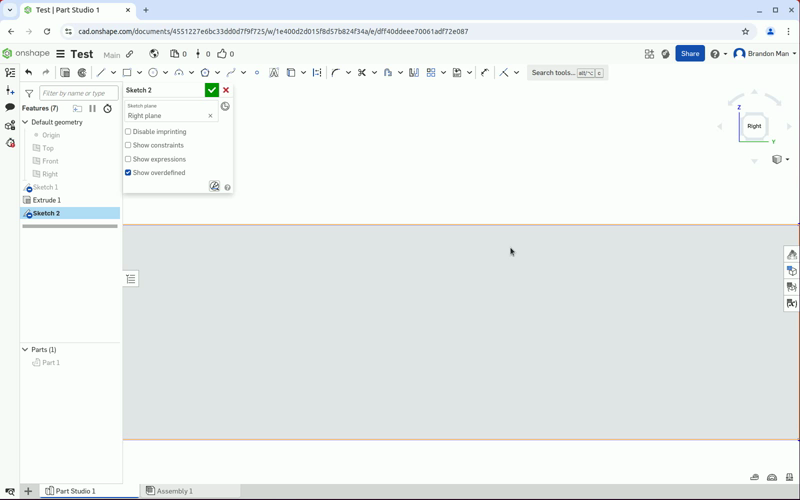
click(510, 247)
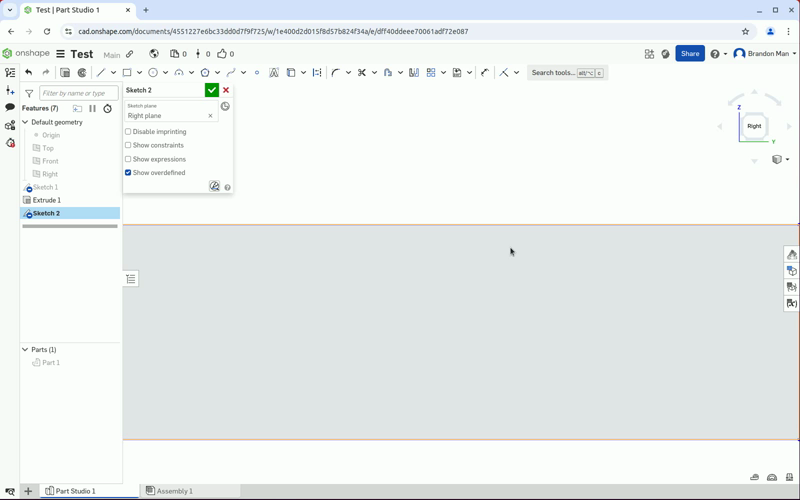
scroll(-6)
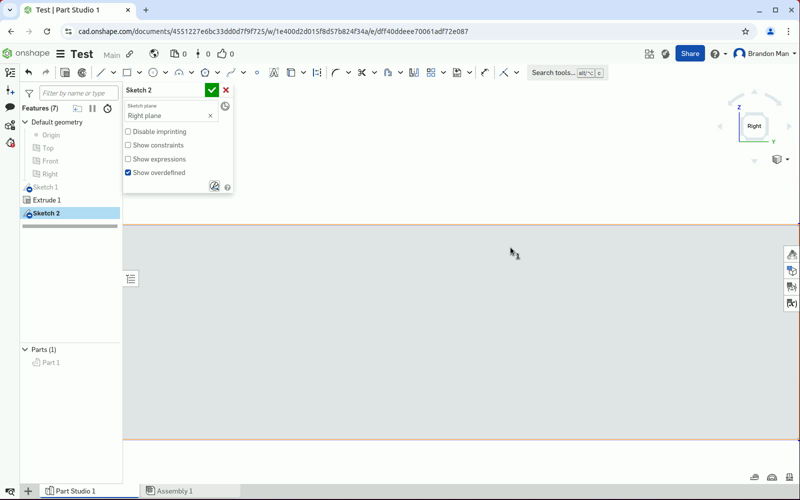
scroll(-6)
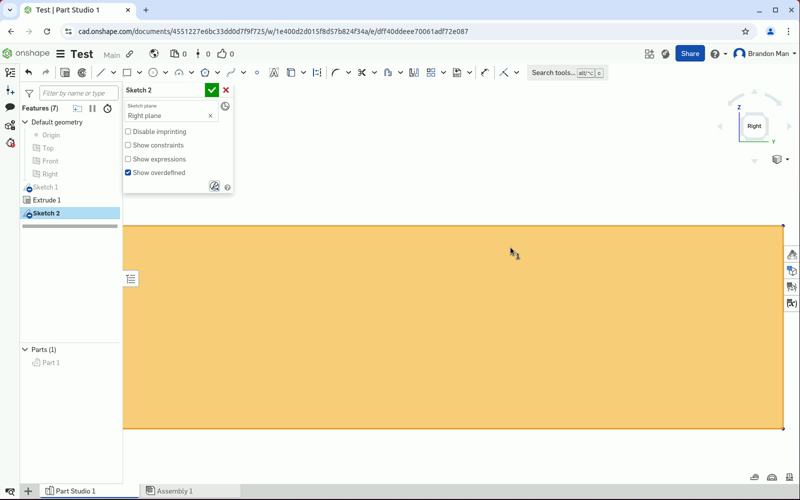
scroll(-6)
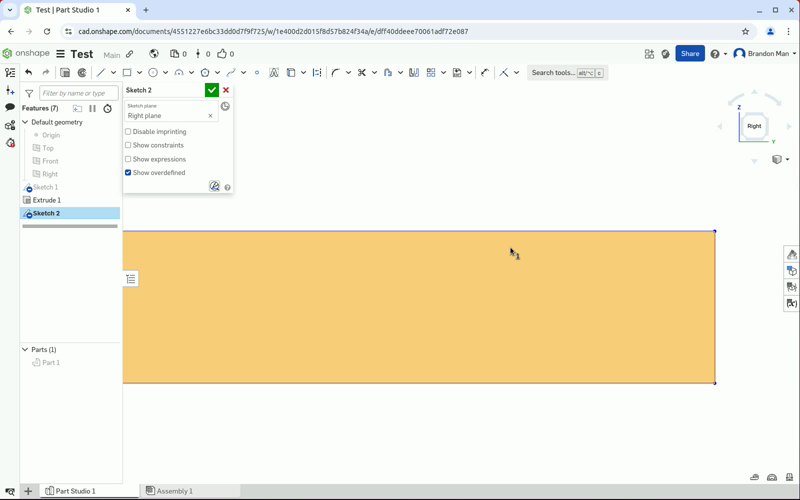
scroll(-6)
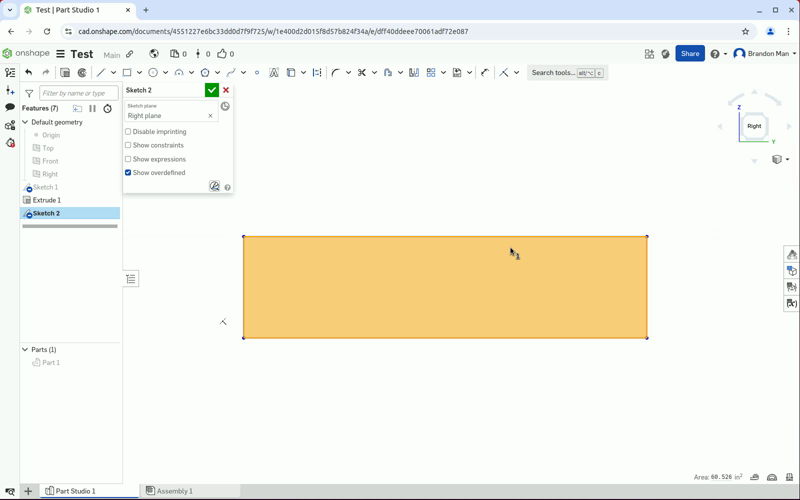
scroll(-6)
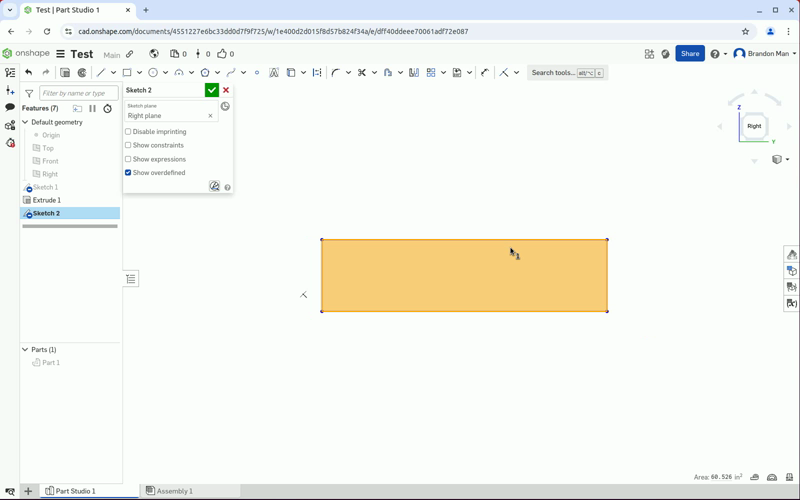
scroll(-6)
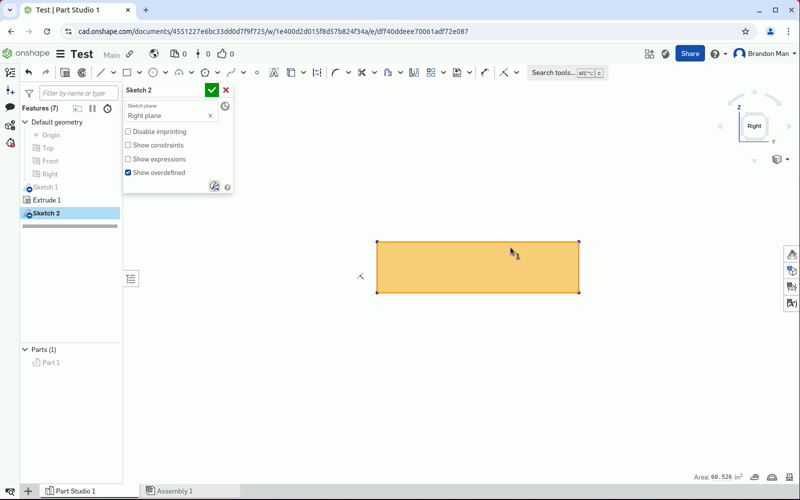
scroll(-6)
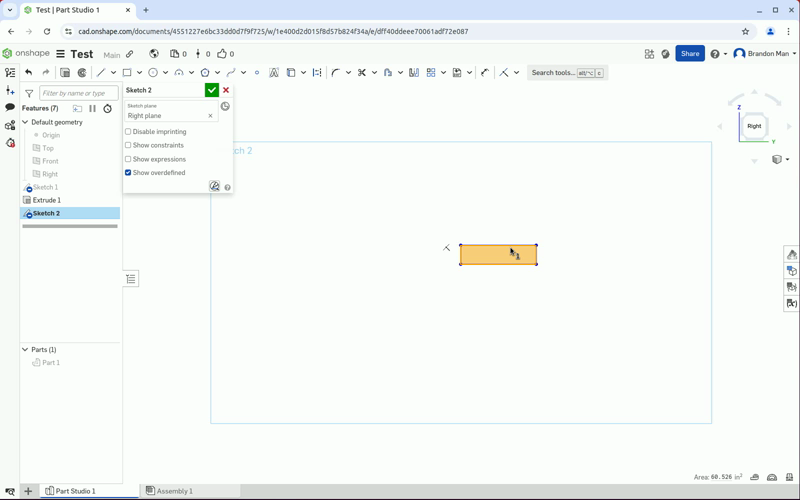
mouse_move(73, 352)
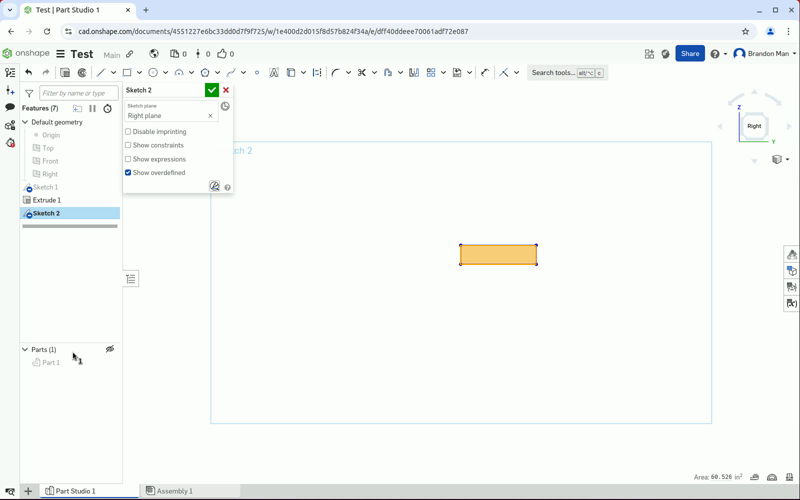
key(shift+y)
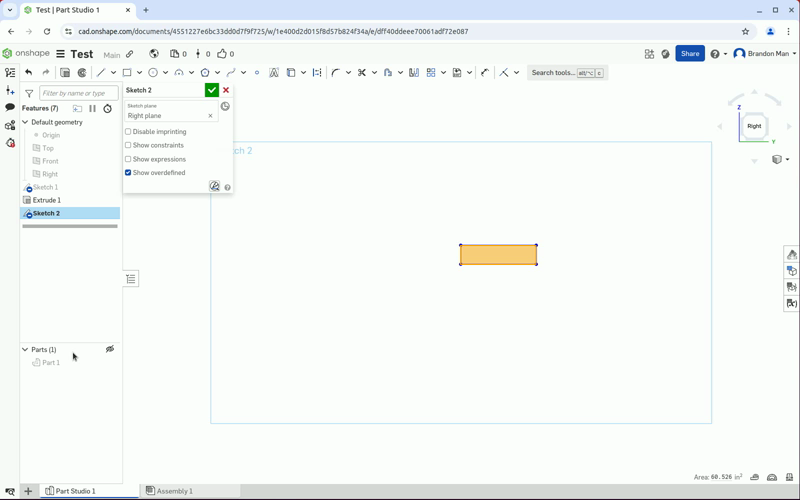
key(shift+e)
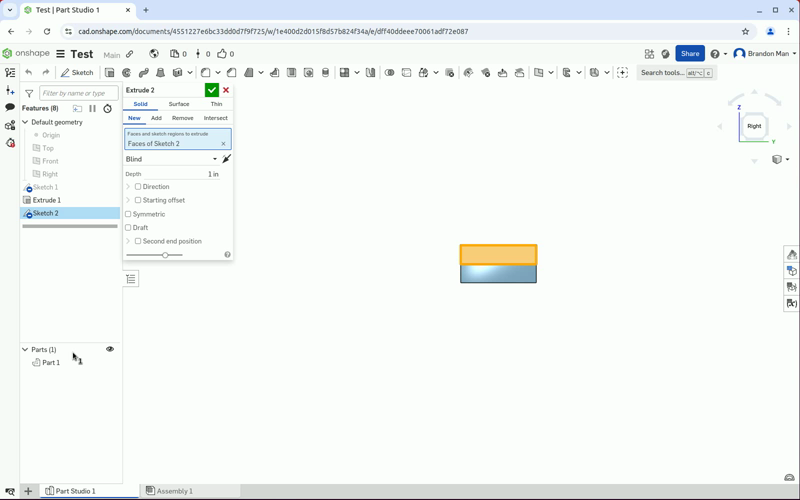
mouse_move(143, 106)
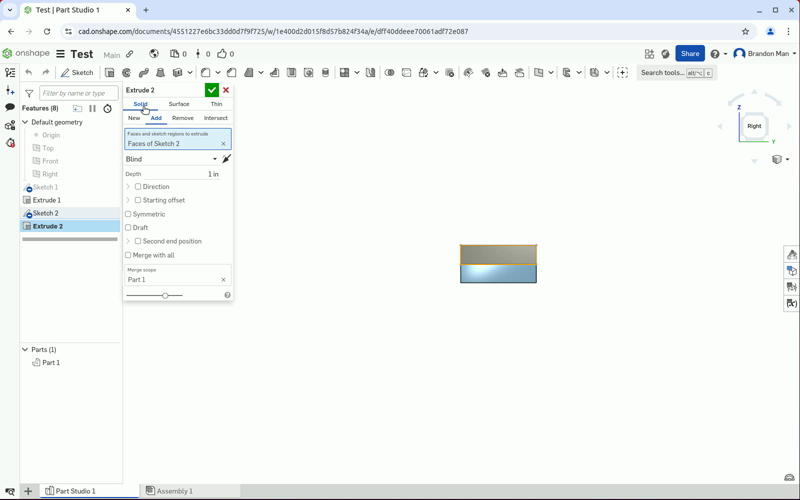
click(143, 106)
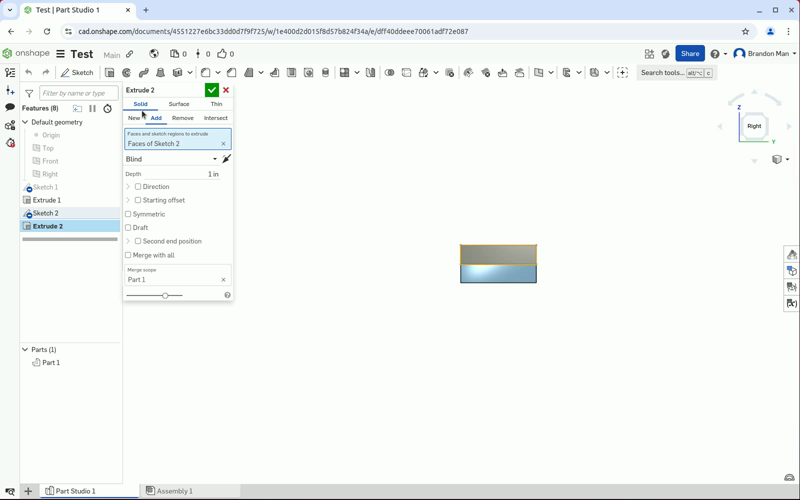
mouse_move(137, 120)
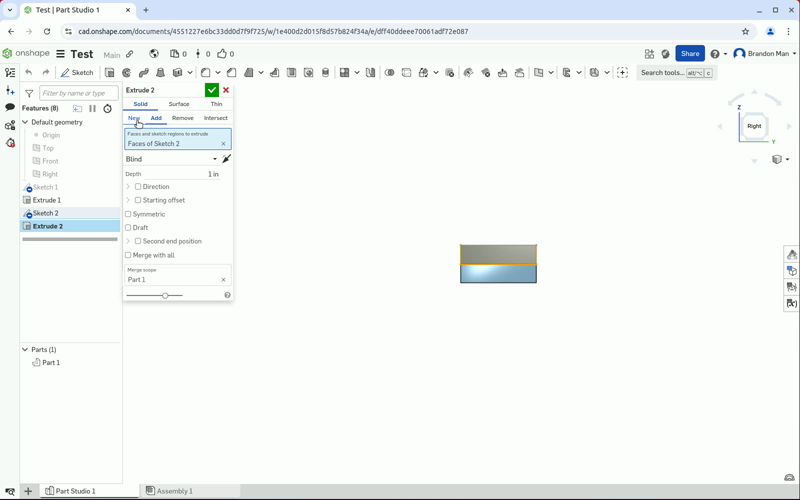
click(137, 120)
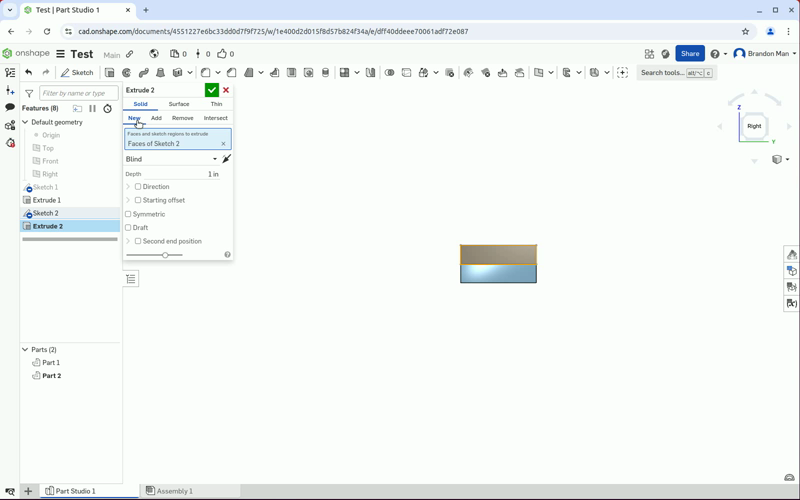
key(tab, 4)
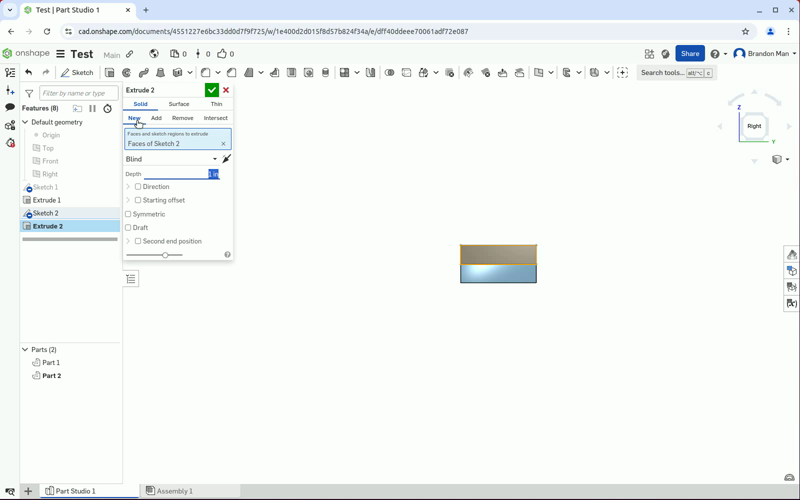
text(7.703)
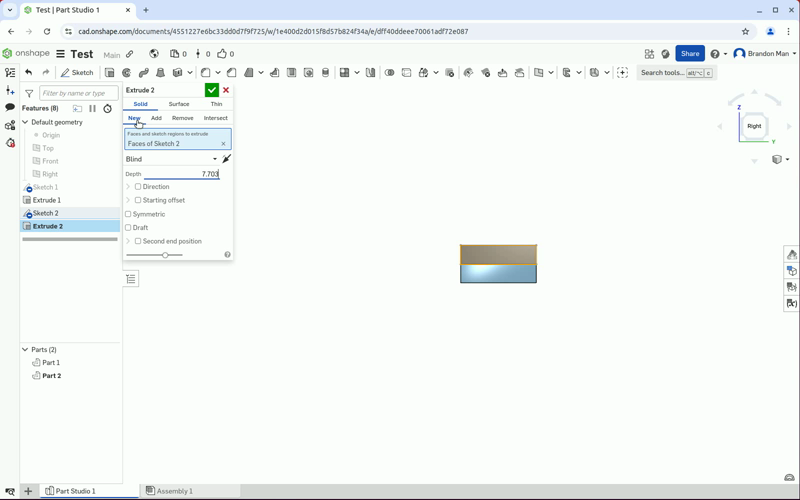
key(enter)
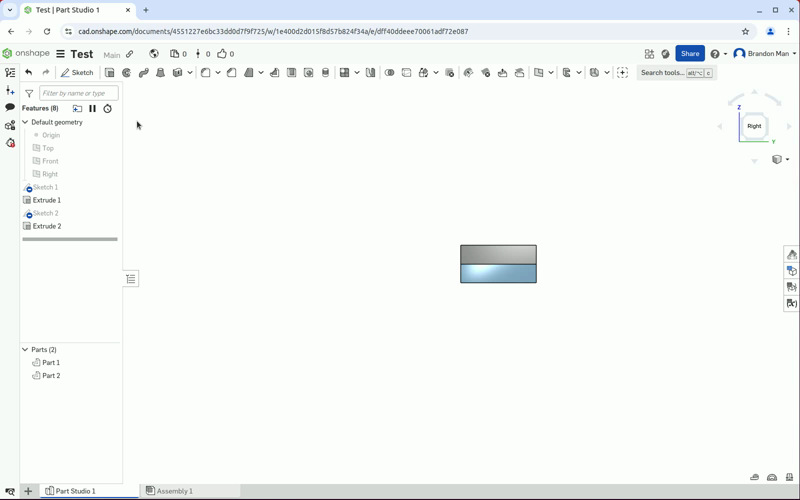
key(shift+h)
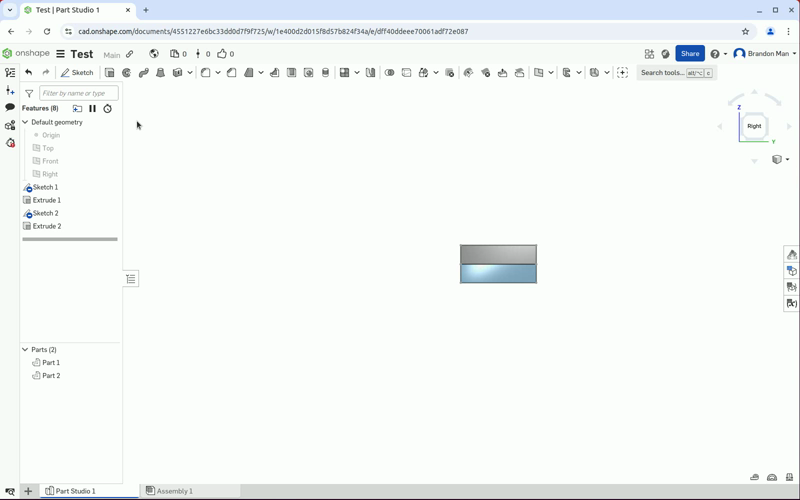
key(shift+h)
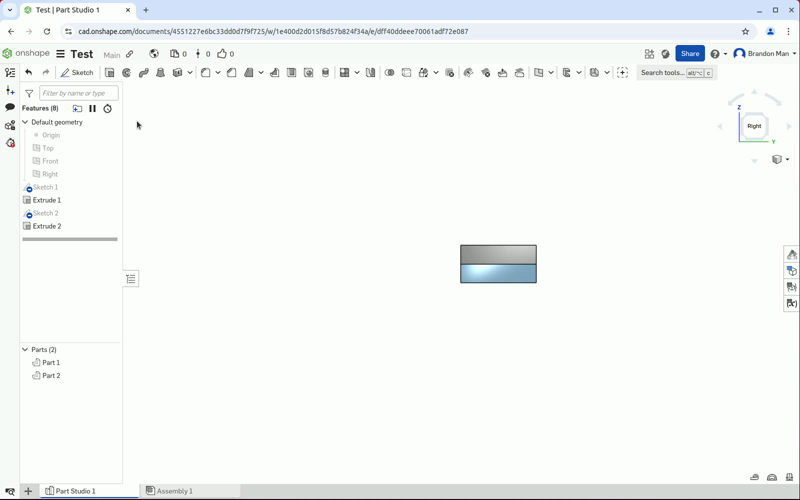
mouse_move(73, 189)
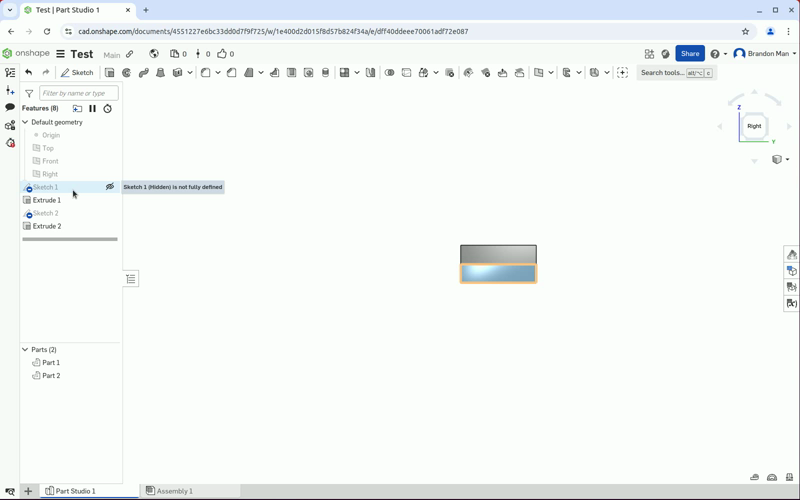
click(73, 189)
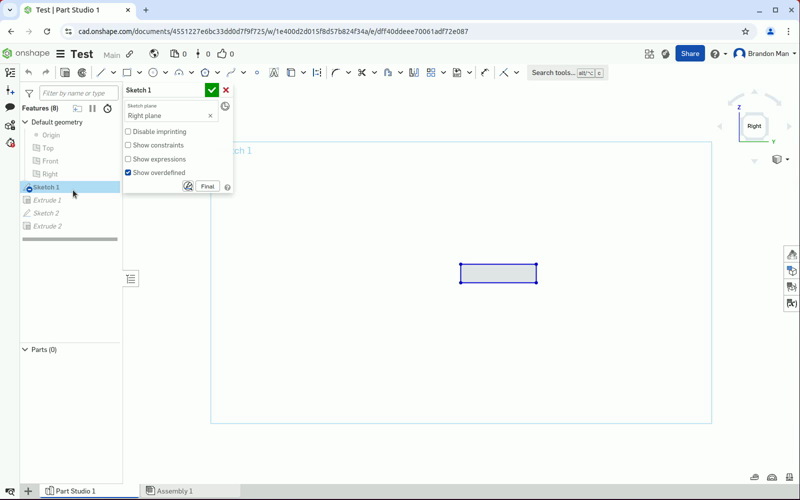
mouse_move(229, 92)
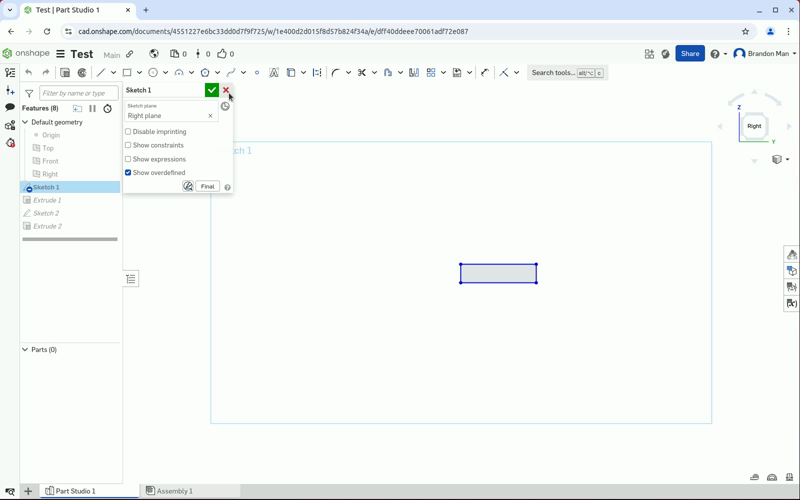
click(229, 92)
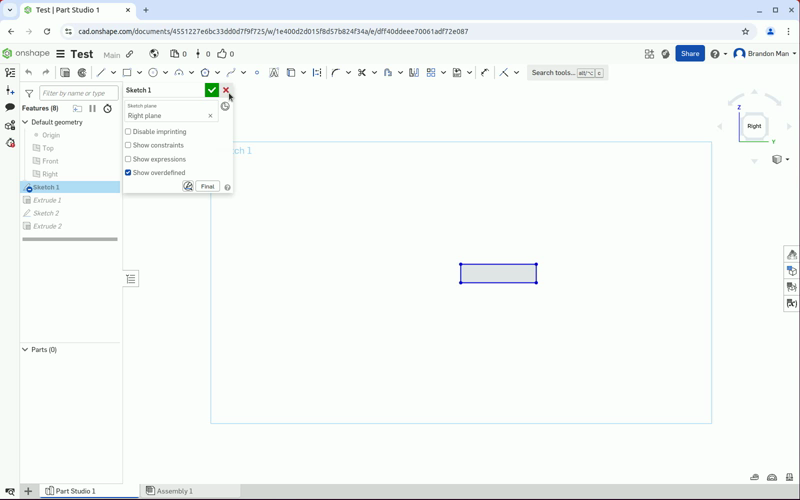
key(shift+s)
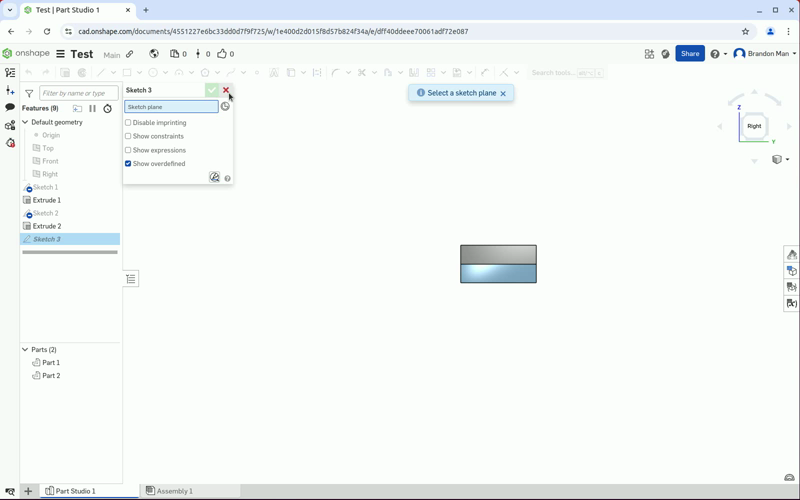
mouse_move(73, 176)
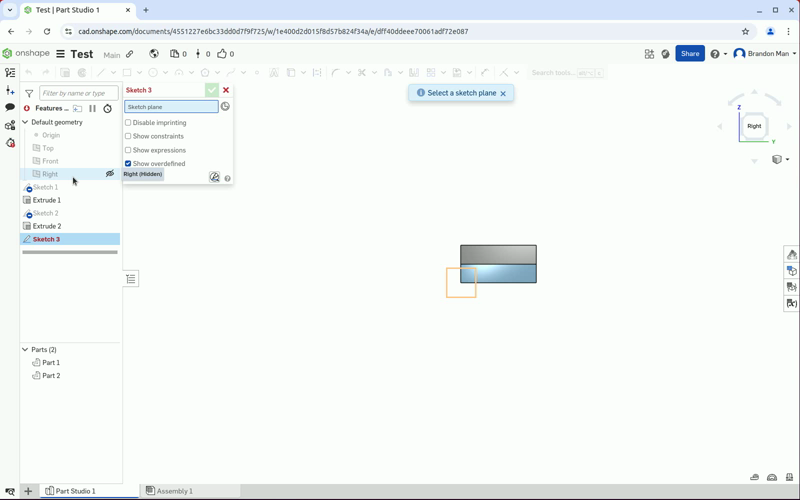
click(73, 176)
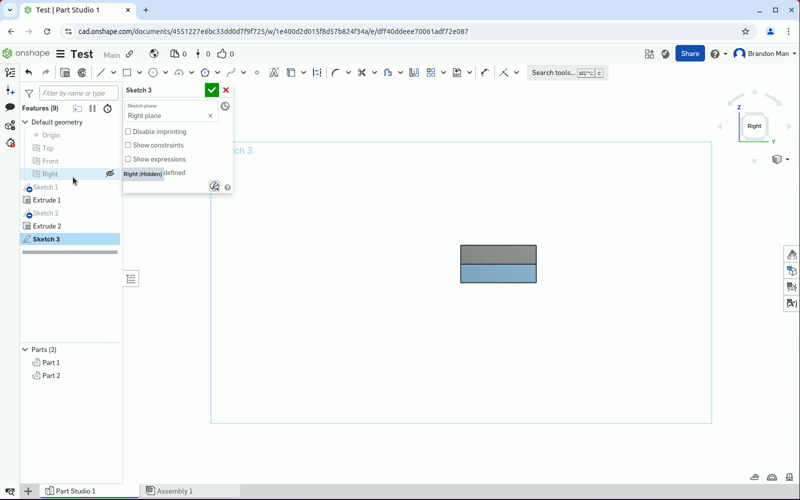
mouse_move(73, 352)
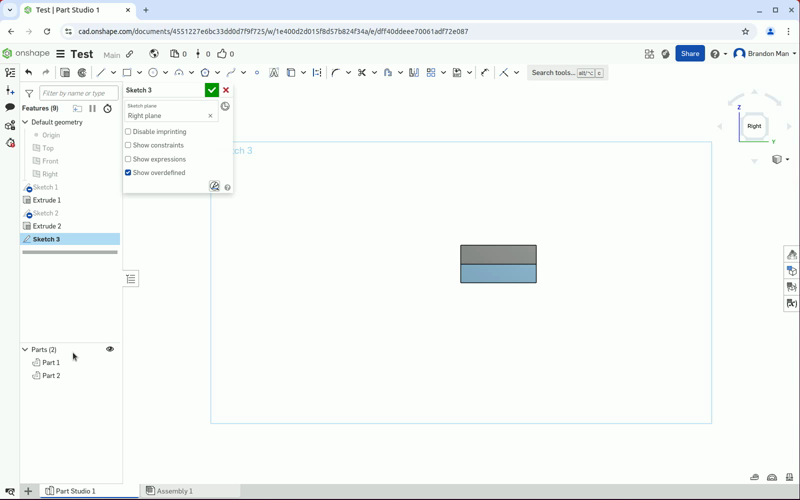
key(y)
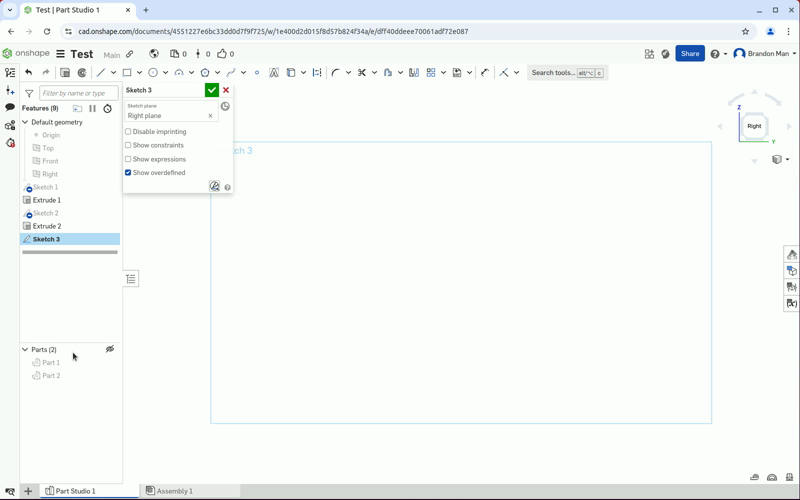
key(l)
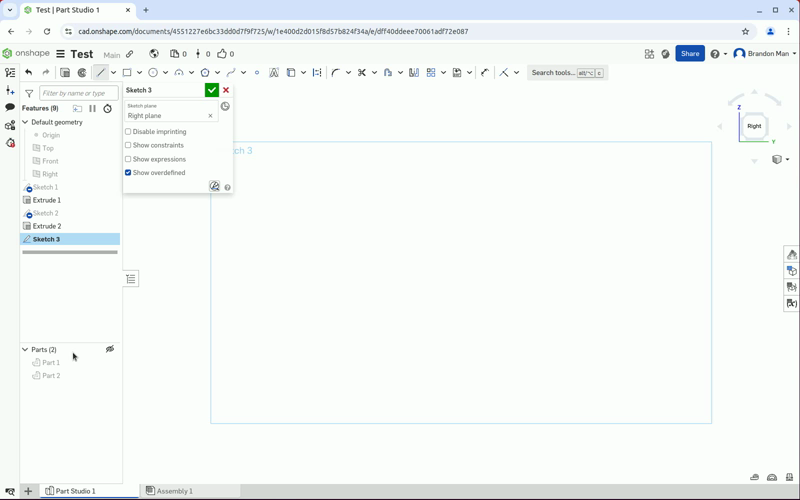
key_down(shift)
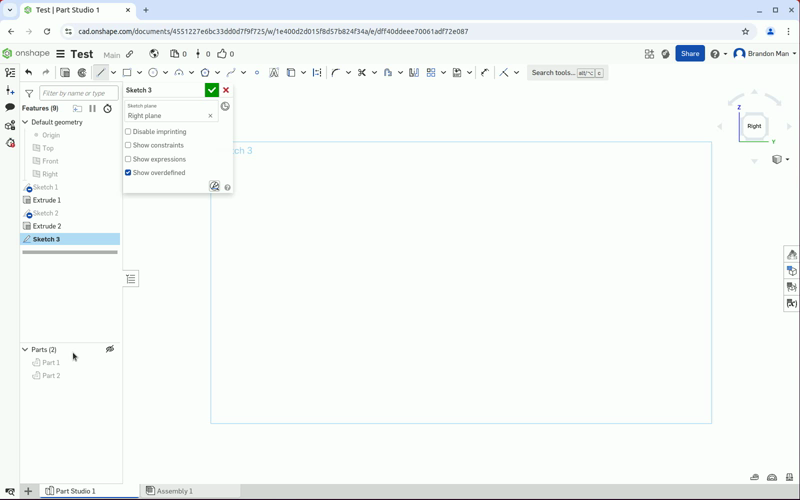
mouse_move(460, 245)
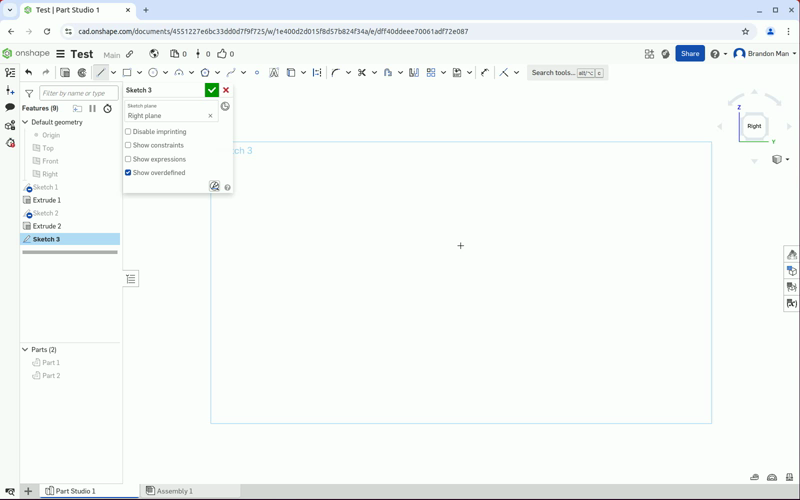
click(460, 245)
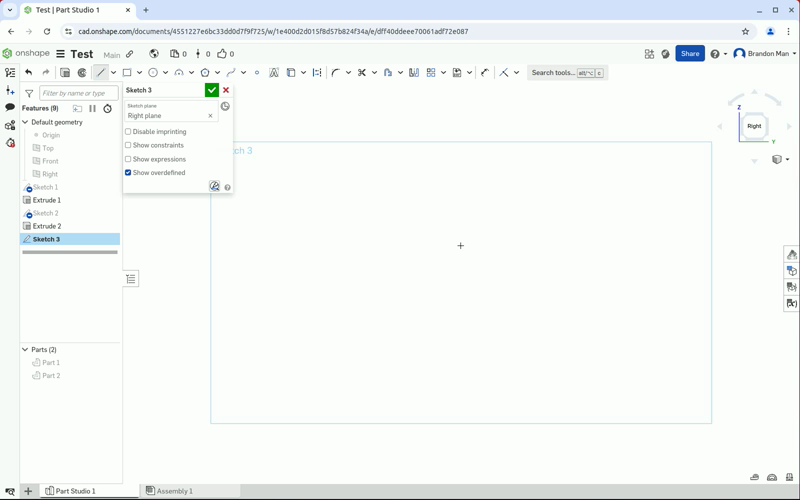
key_up(shift)
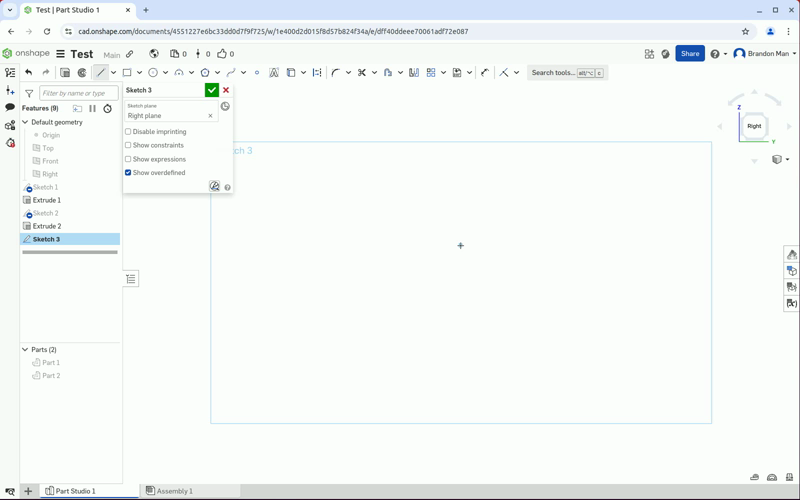
key_down(shift)
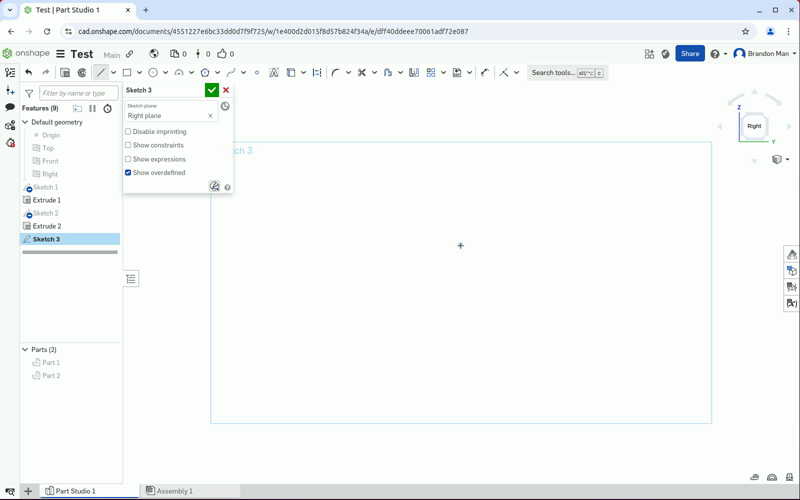
mouse_move(536, 245)
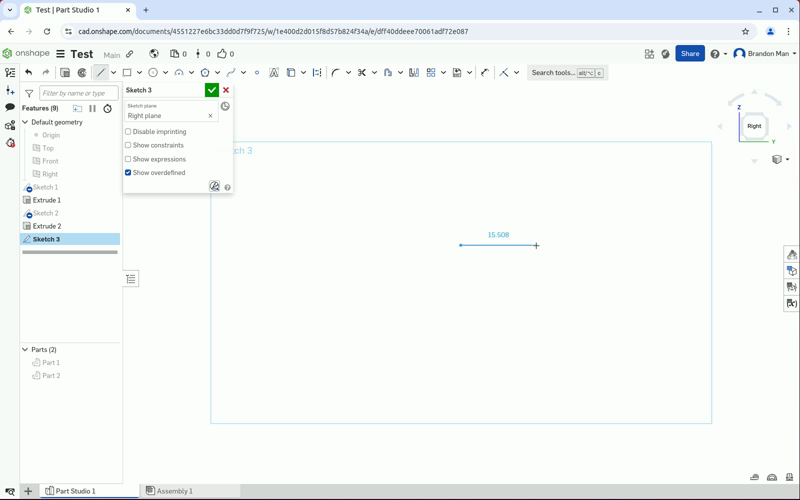
click(536, 245)
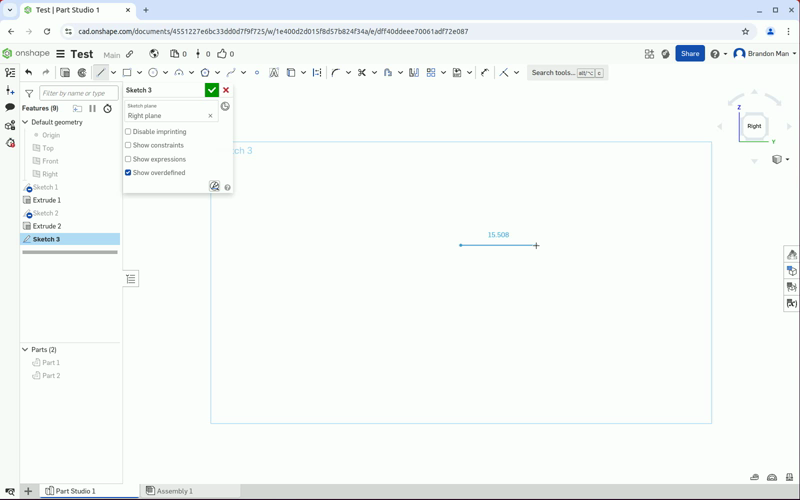
key_up(shift)
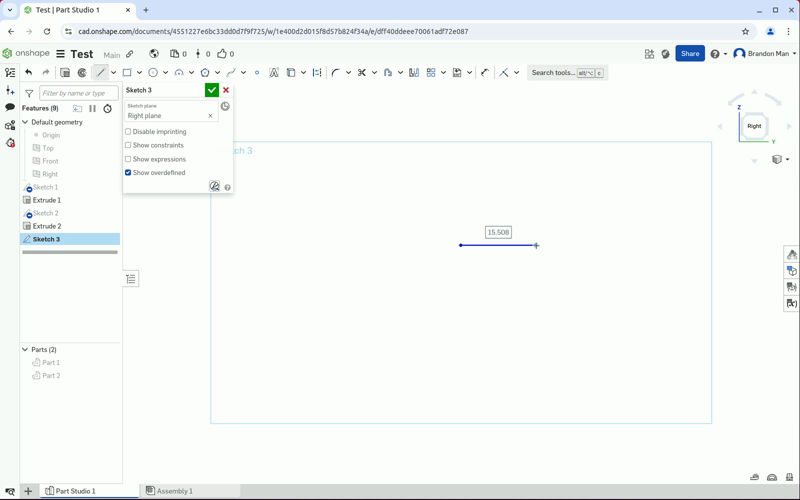
key(esc)
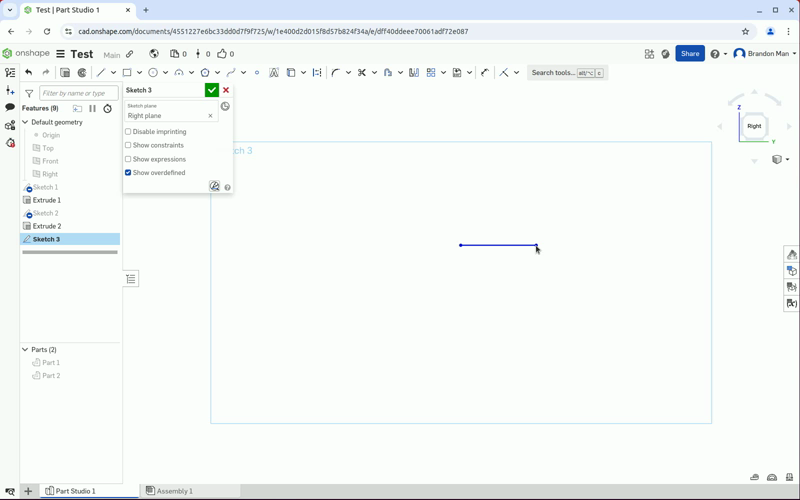
key(a)
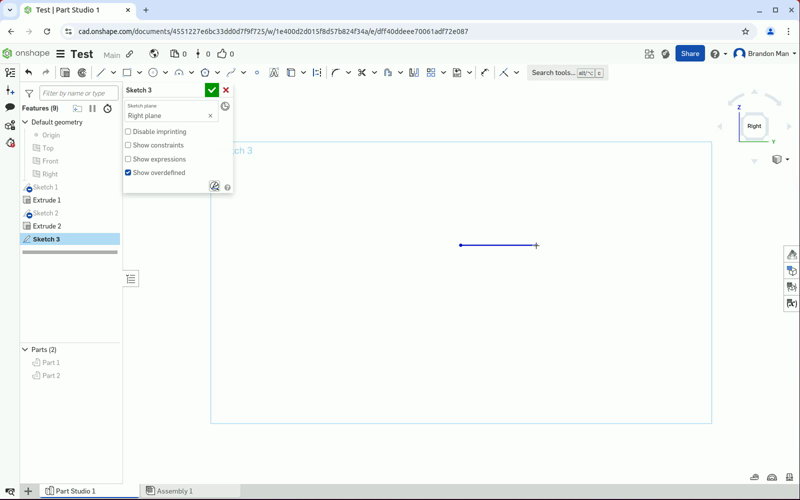
mouse_move(536, 245)
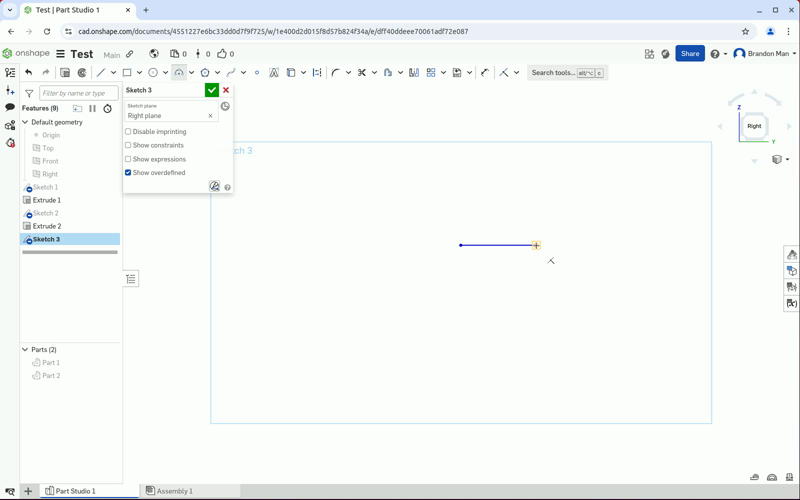
click(536, 245)
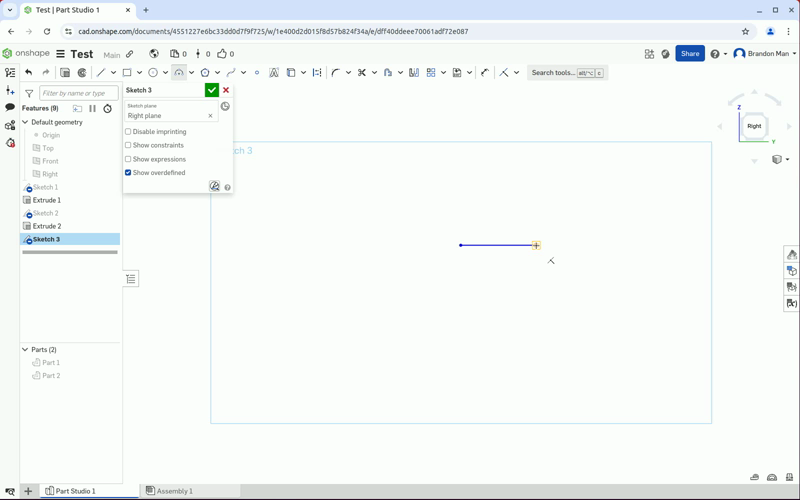
mouse_move(460, 245)
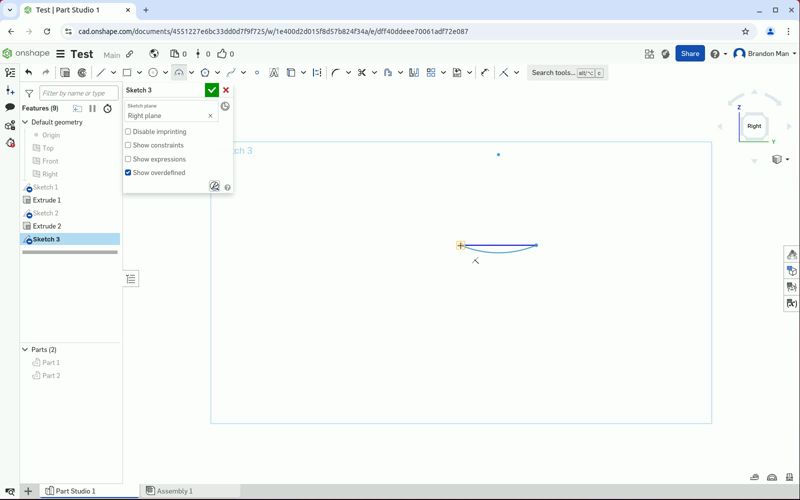
click(460, 245)
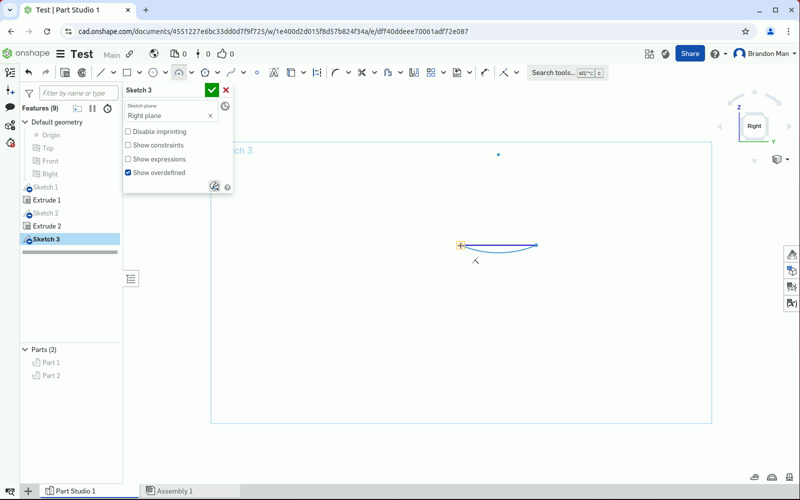
key_down(shift)
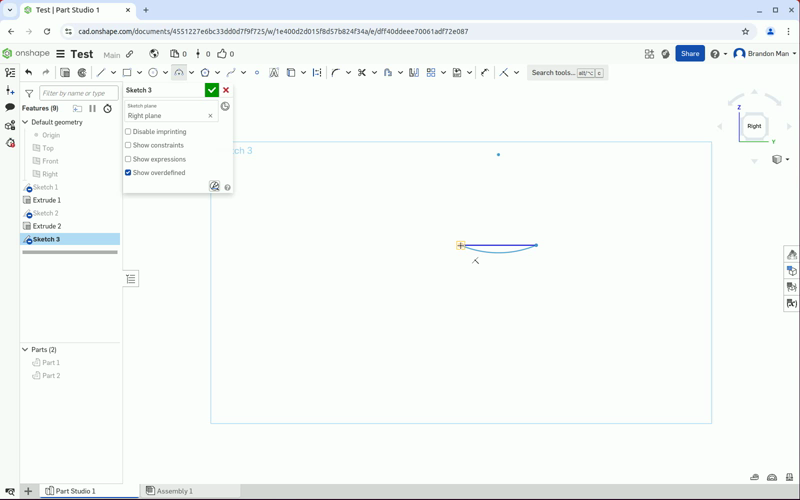
mouse_move(498, 207)
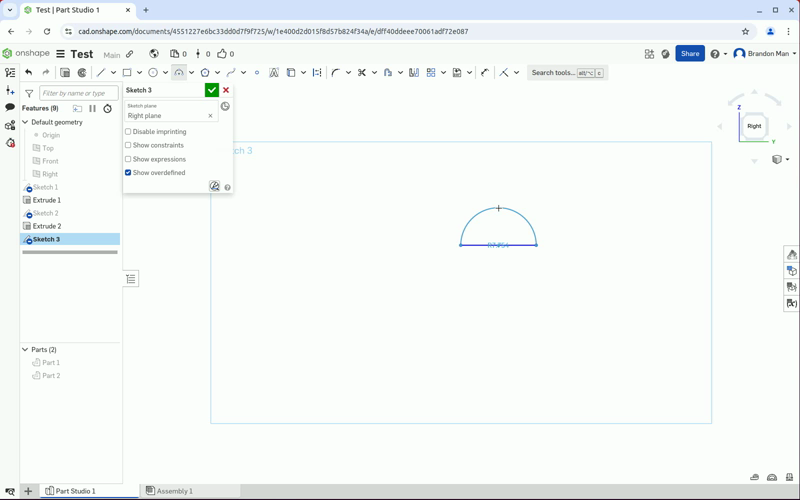
click(498, 207)
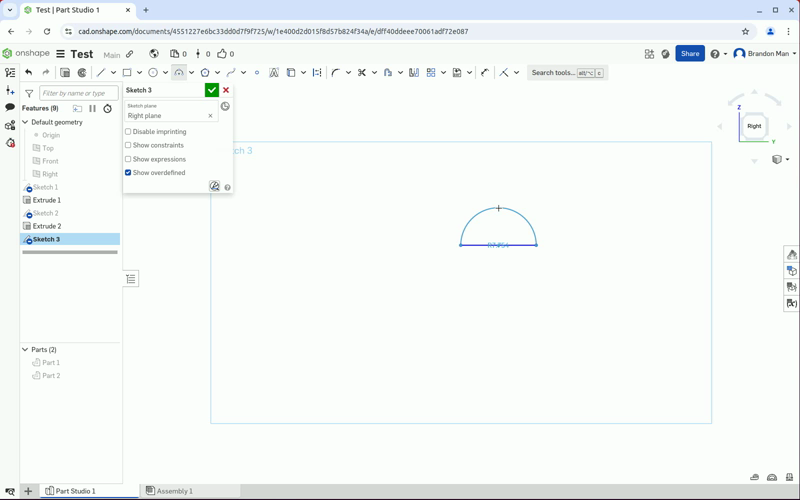
key_up(shift)
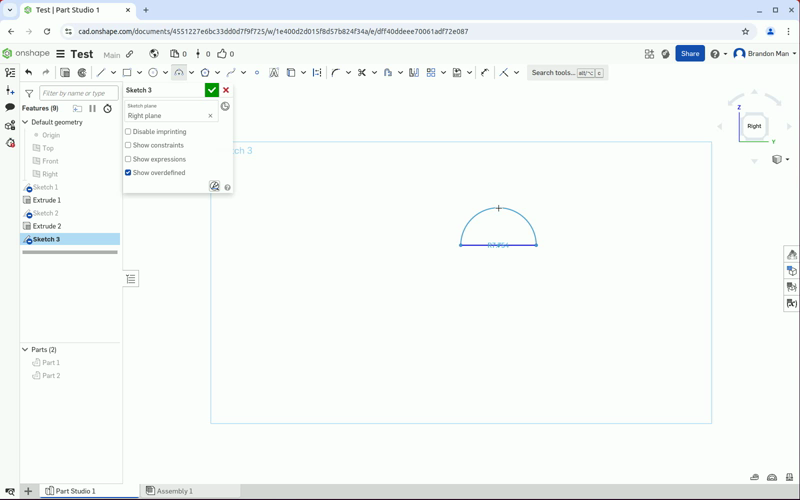
key(esc)
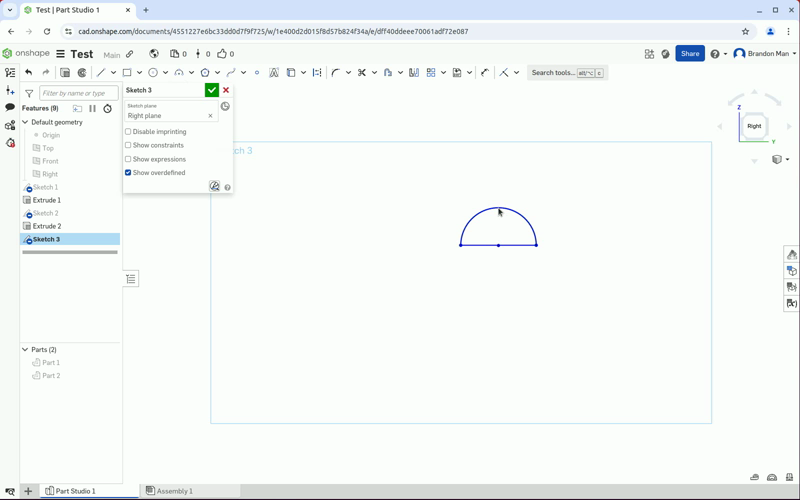
mouse_move(492, 213)
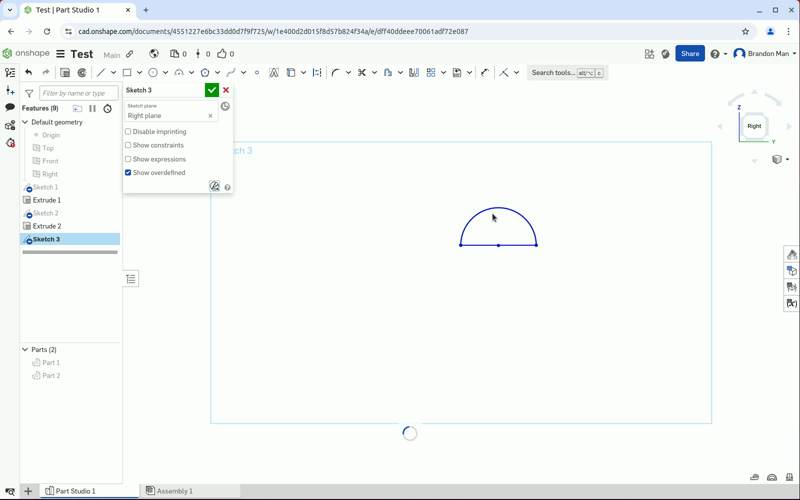
scroll(6)
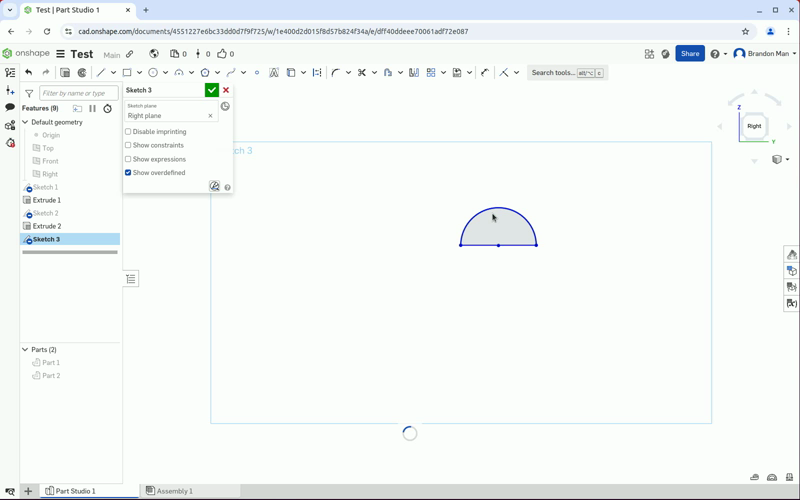
scroll(6)
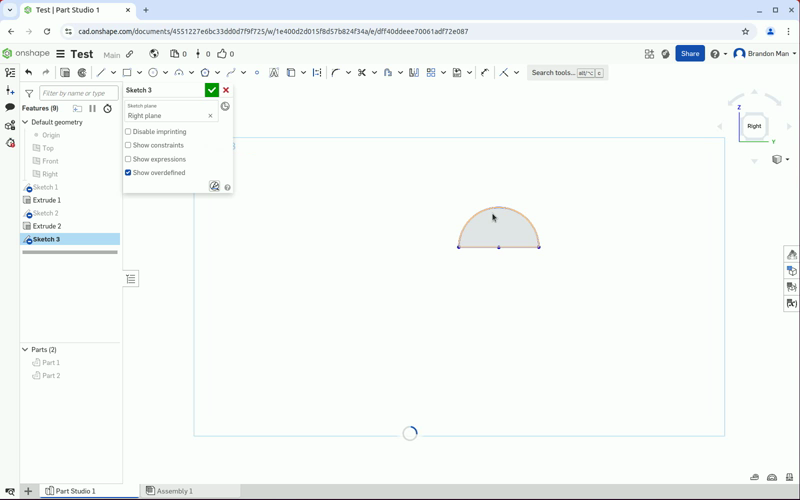
scroll(6)
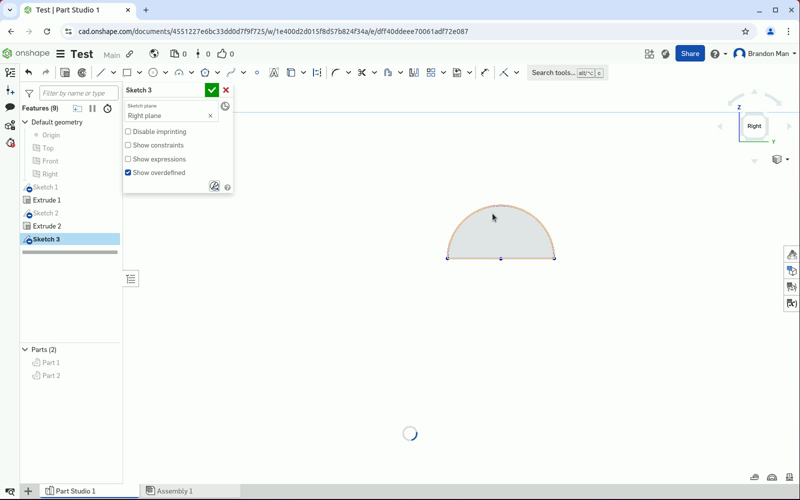
scroll(6)
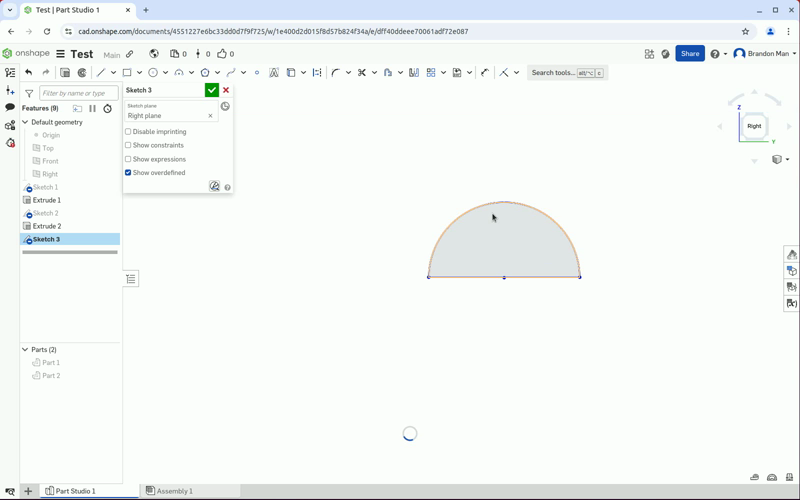
scroll(6)
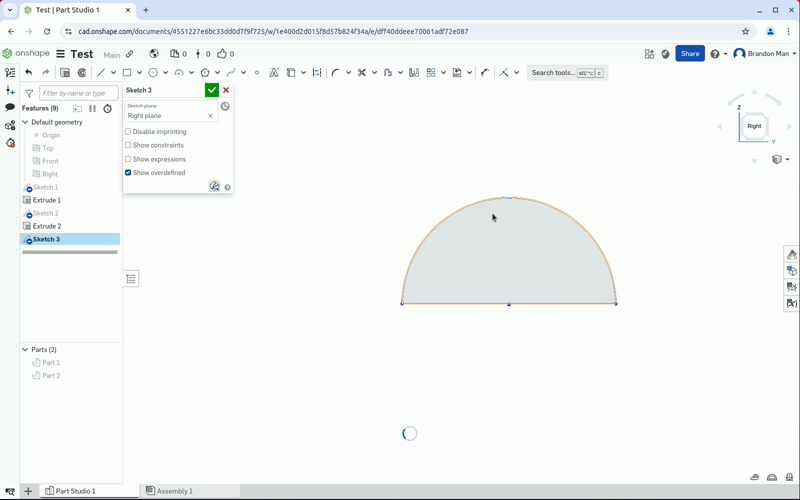
scroll(6)
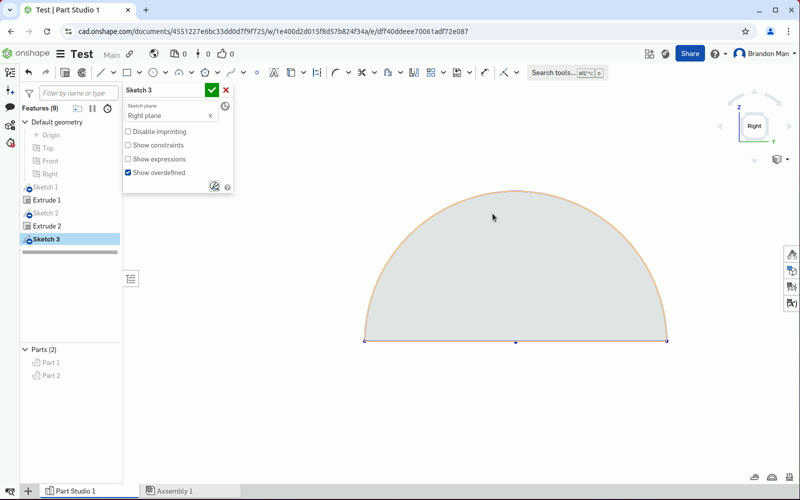
scroll(6)
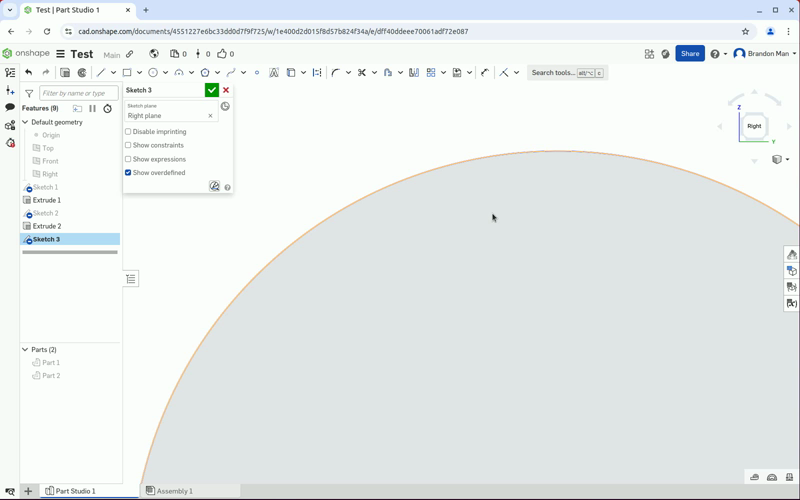
click(492, 213)
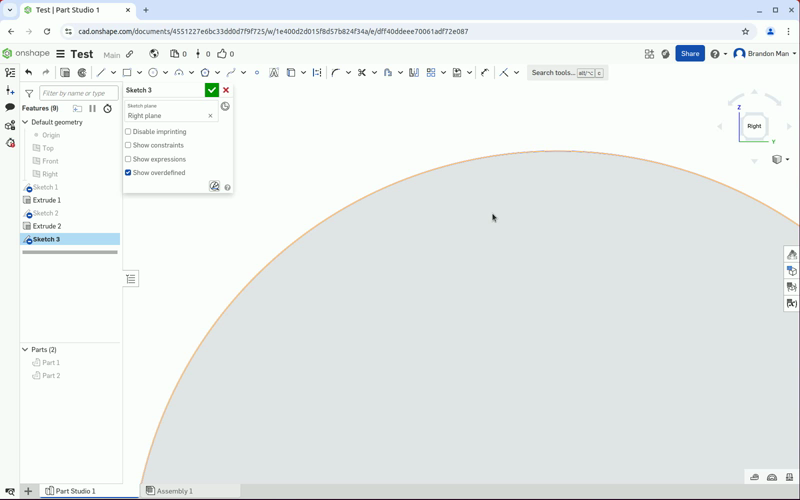
scroll(-6)
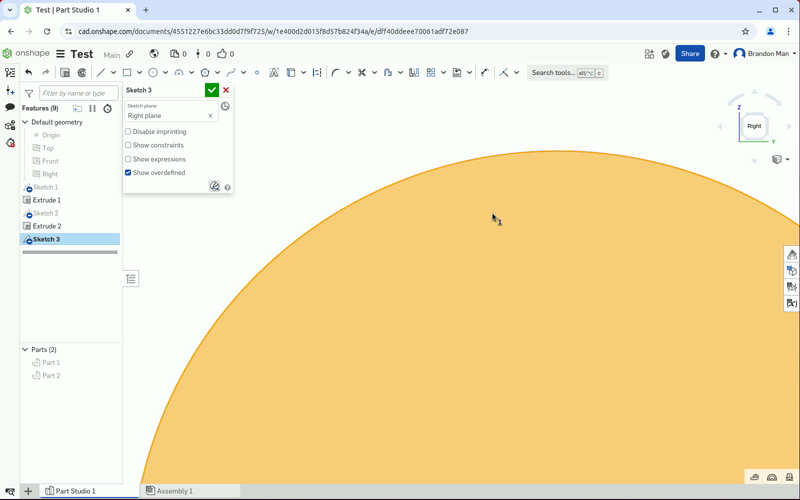
scroll(-6)
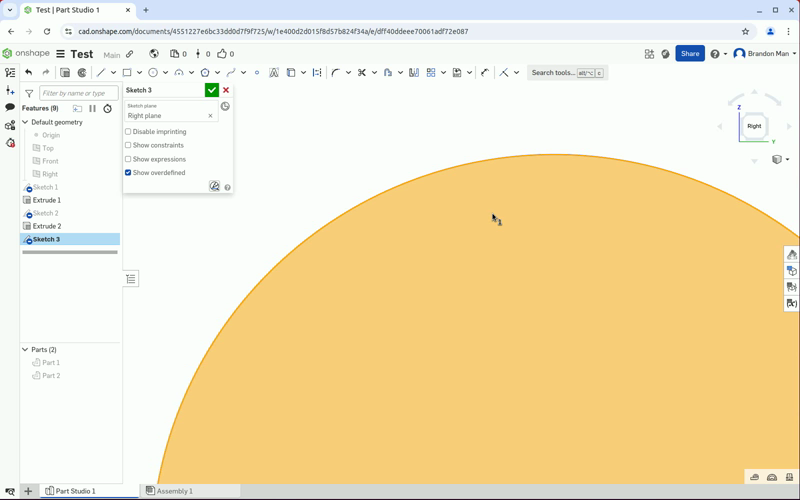
scroll(-6)
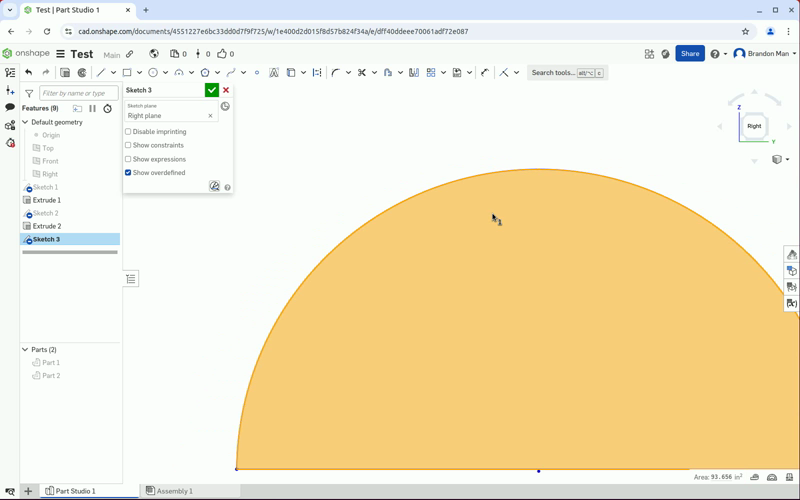
scroll(-6)
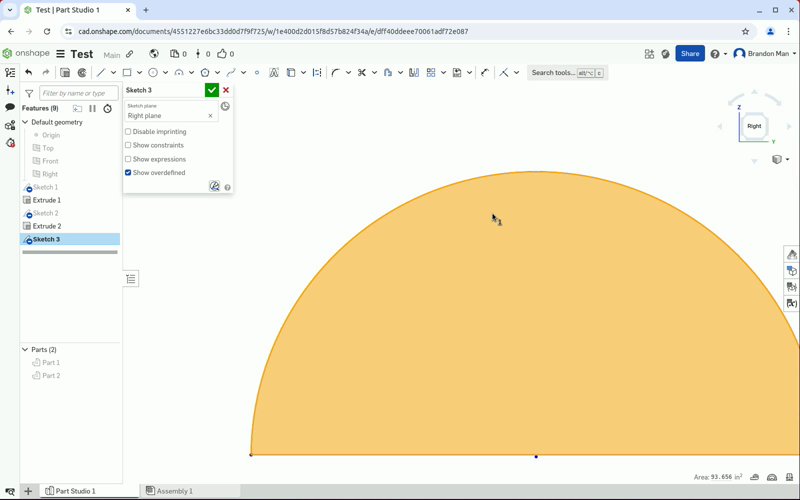
scroll(-6)
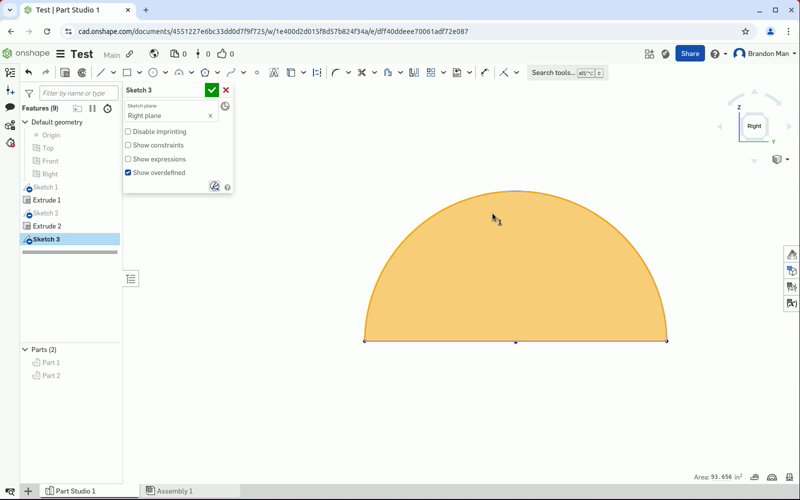
scroll(-6)
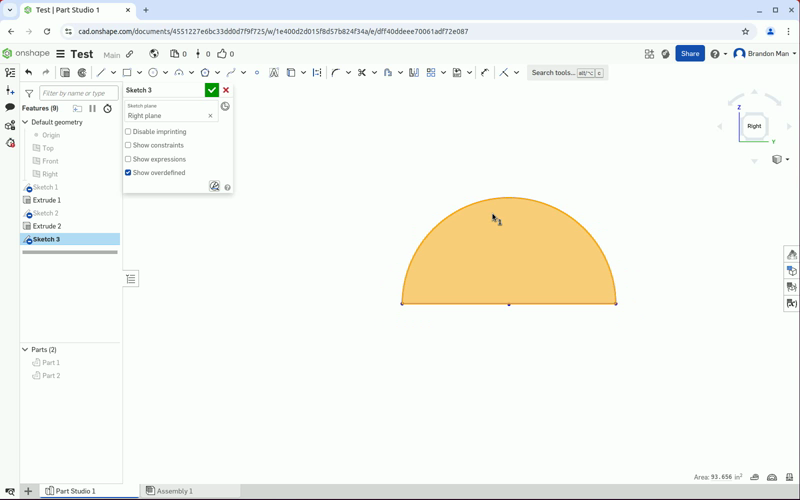
scroll(-6)
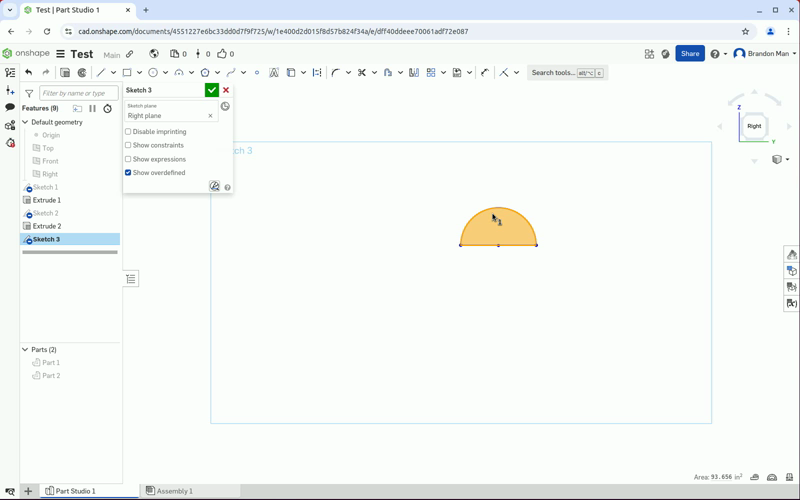
mouse_move(73, 352)
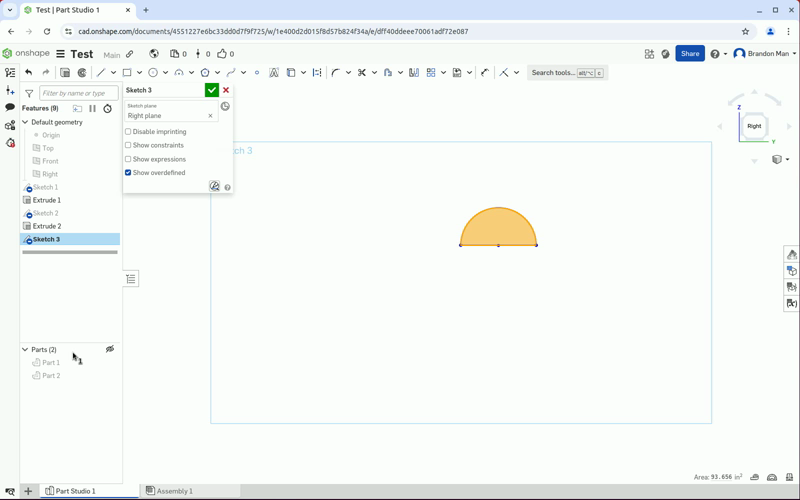
key(shift+y)
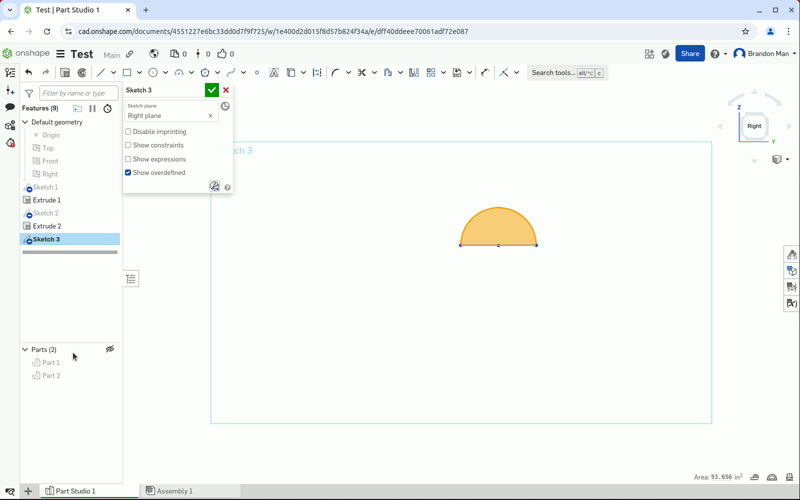
key(shift+e)
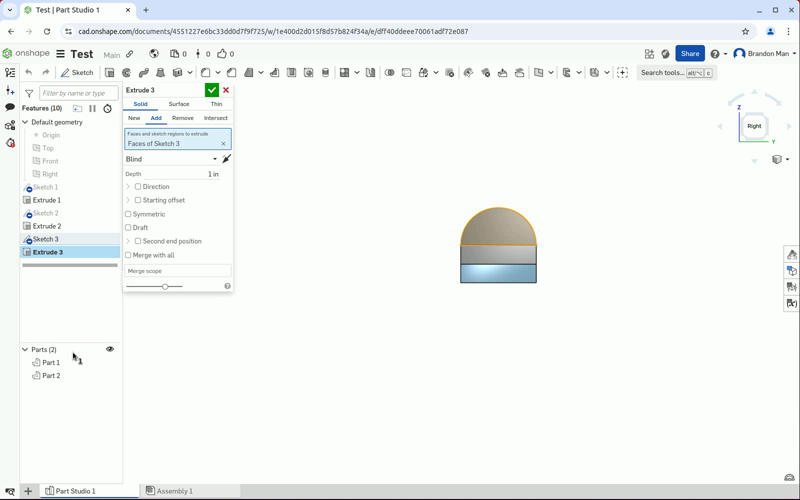
mouse_move(143, 106)
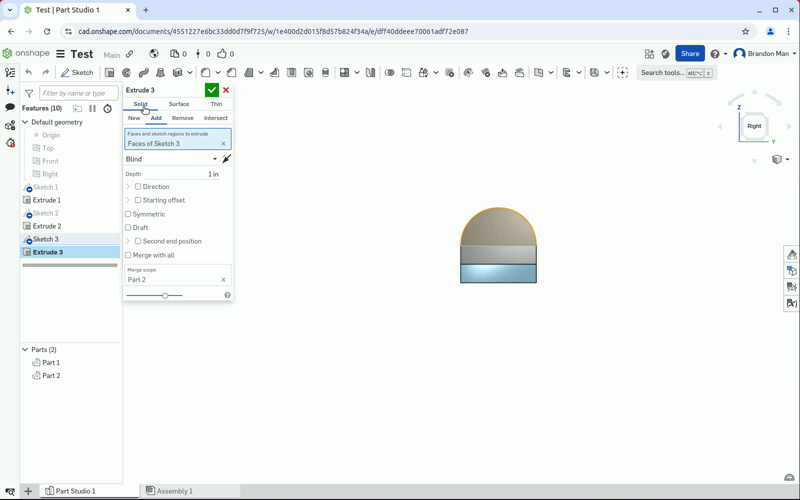
click(143, 106)
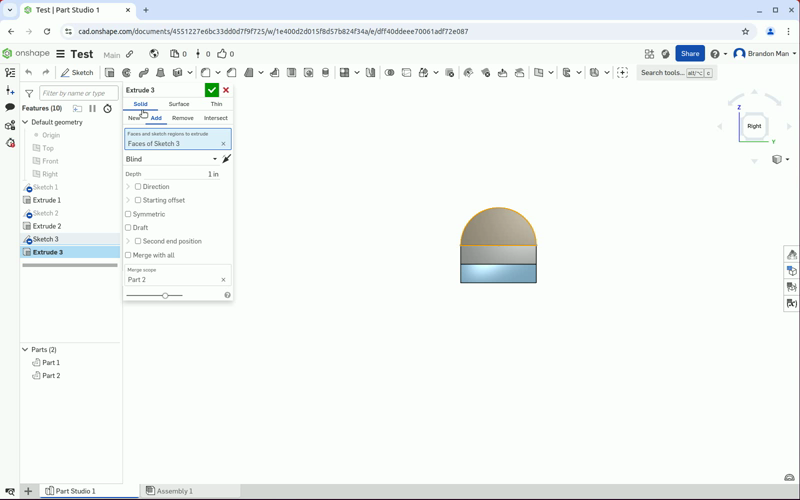
mouse_move(137, 120)
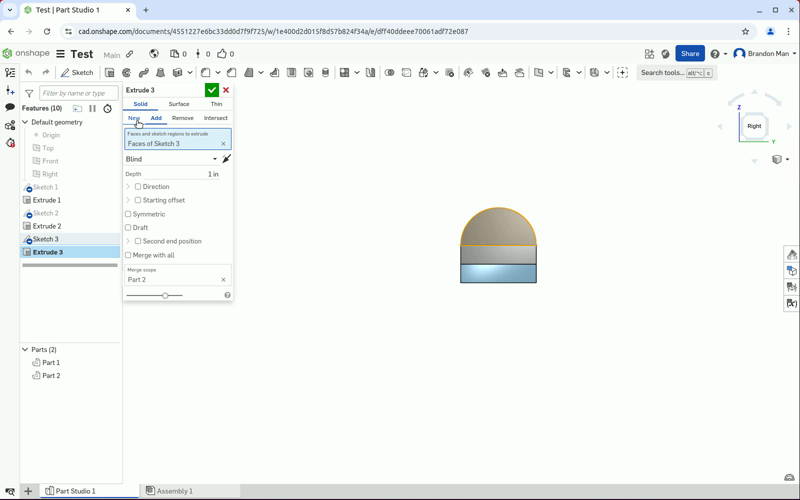
click(137, 120)
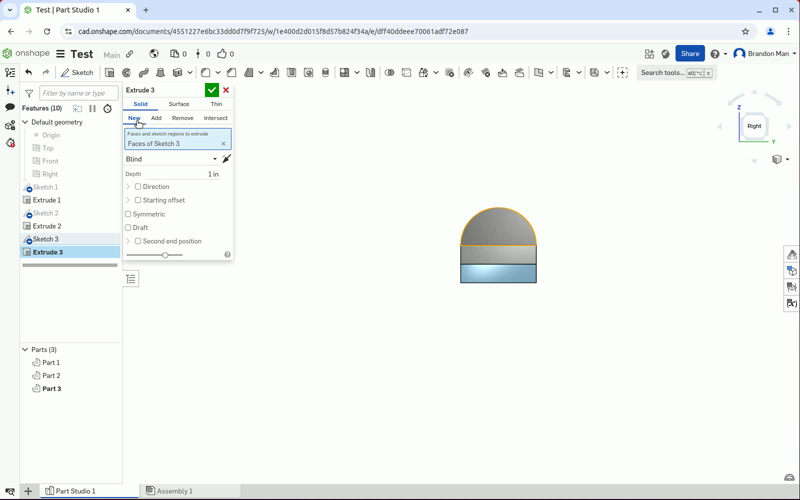
key(tab, 4)
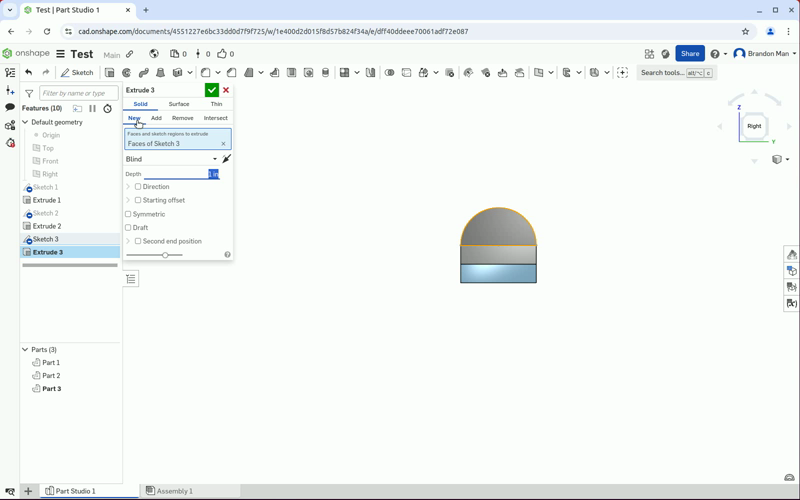
text(7.703)
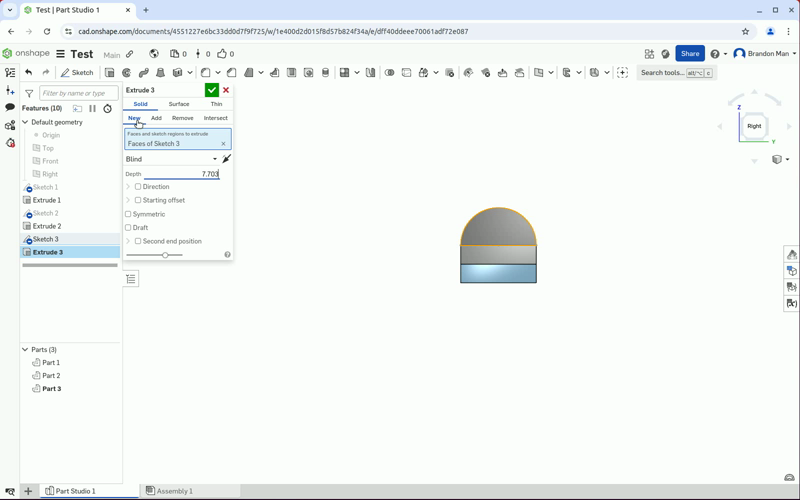
key(enter)
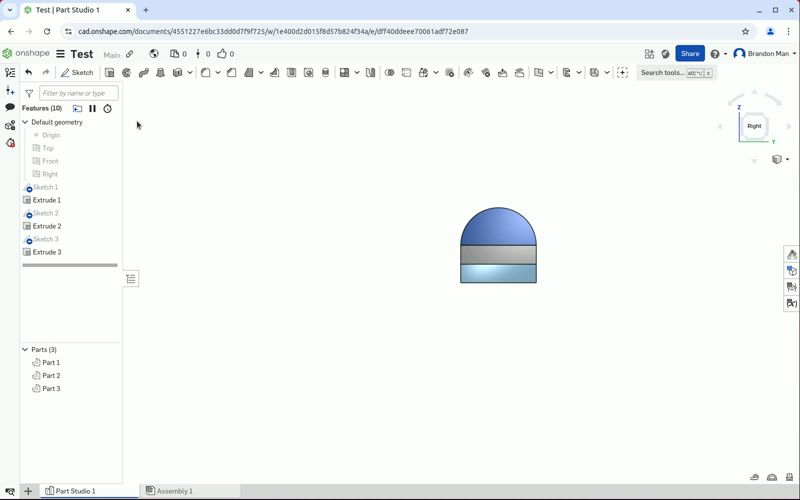
key(shift+h)
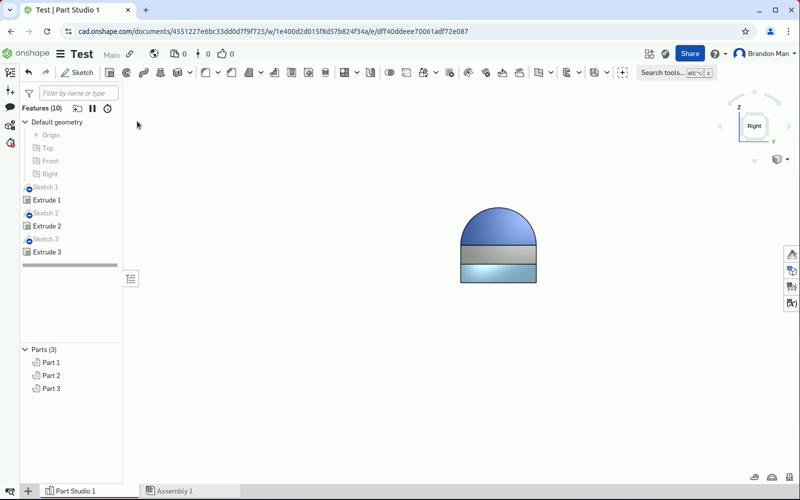
key(shift+h)
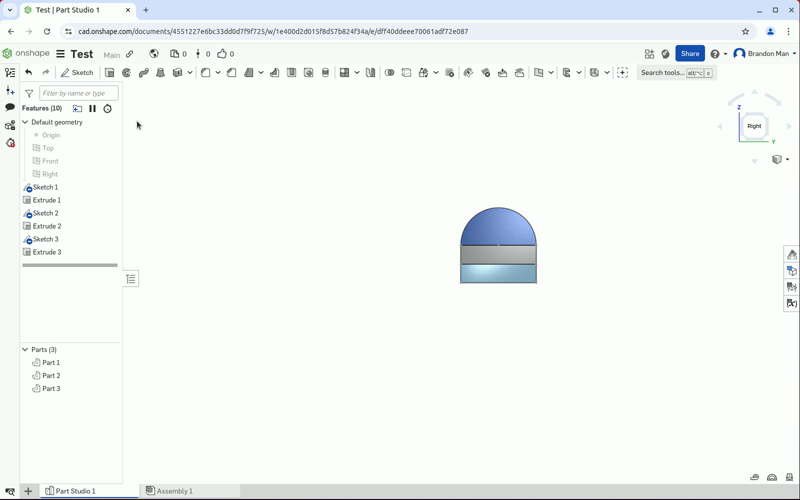
key(shift+7)
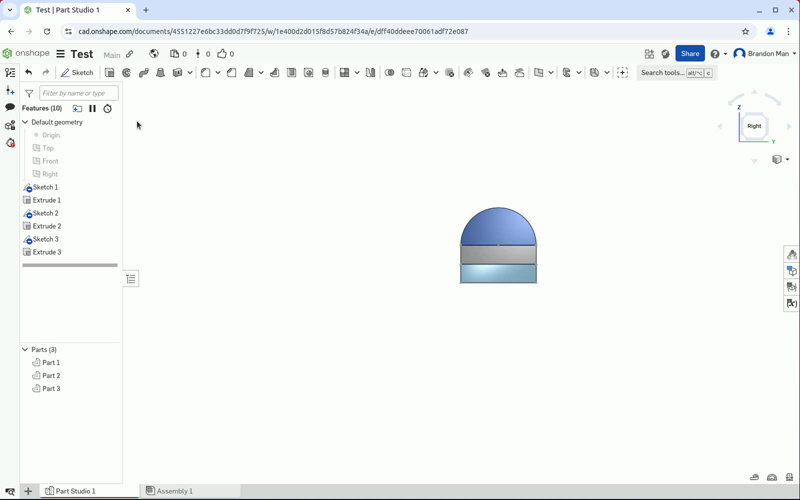
key(right, 2)
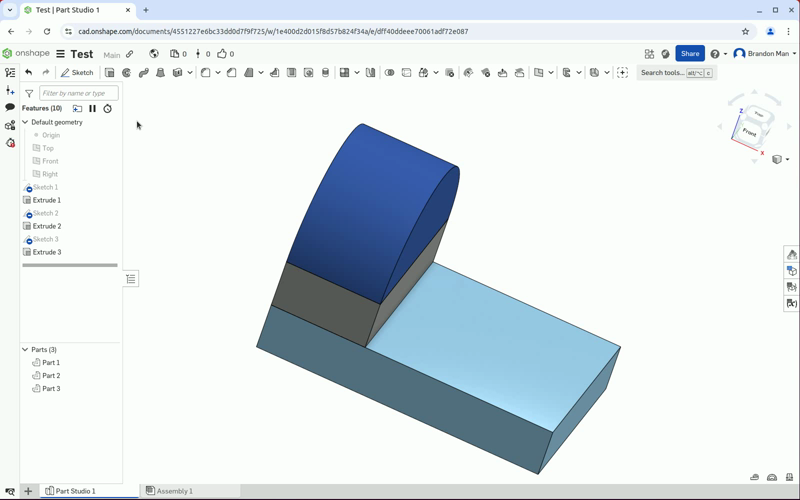
key(down, 2)
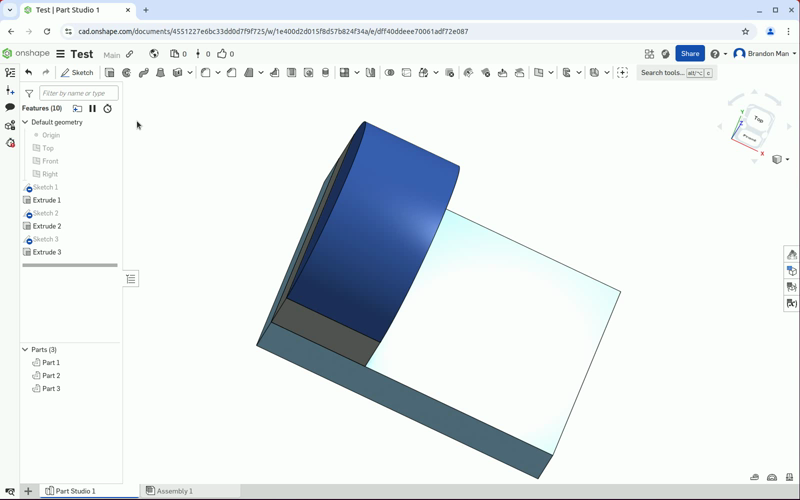
key(up, 2)
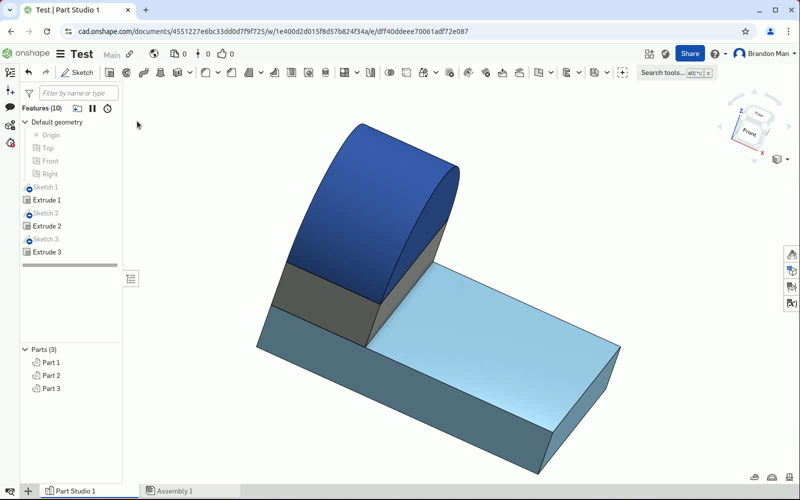
key(left, 2)
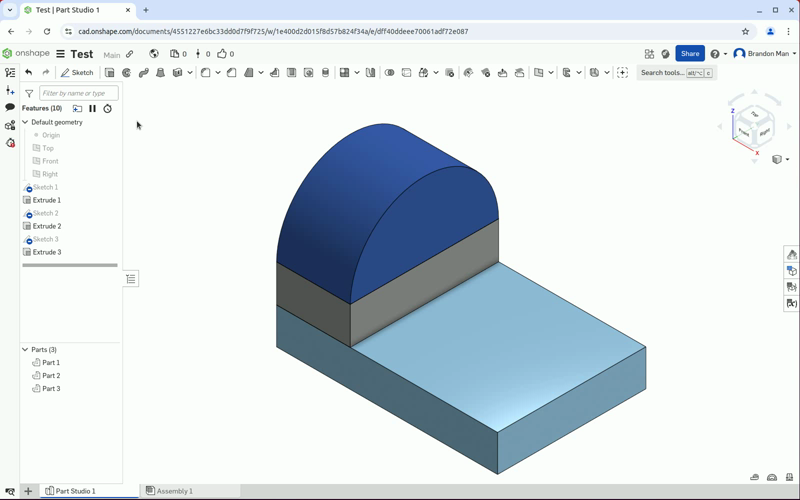
mouse_move(73, 189)
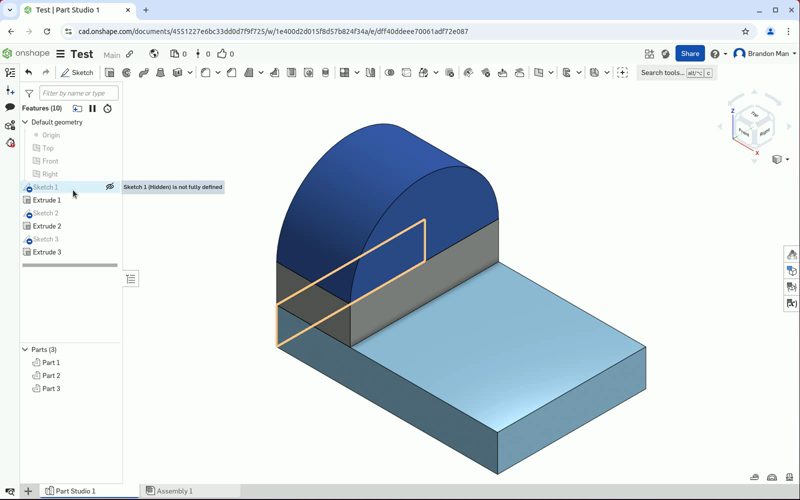
click(73, 189)